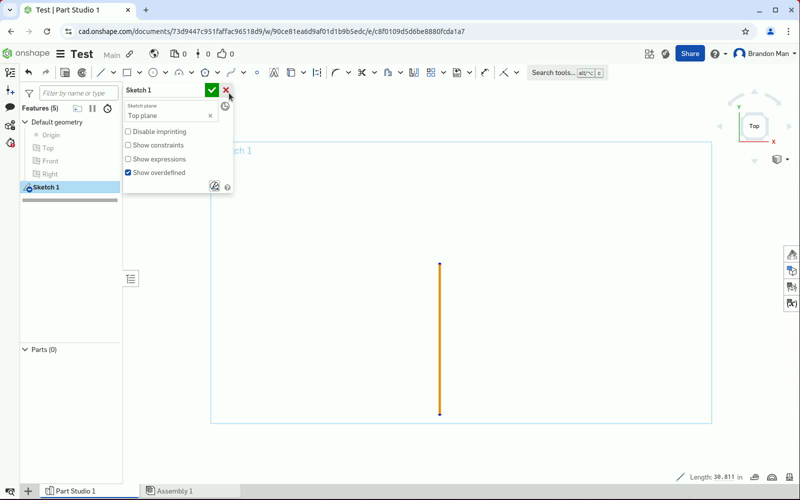
key(shift+h)
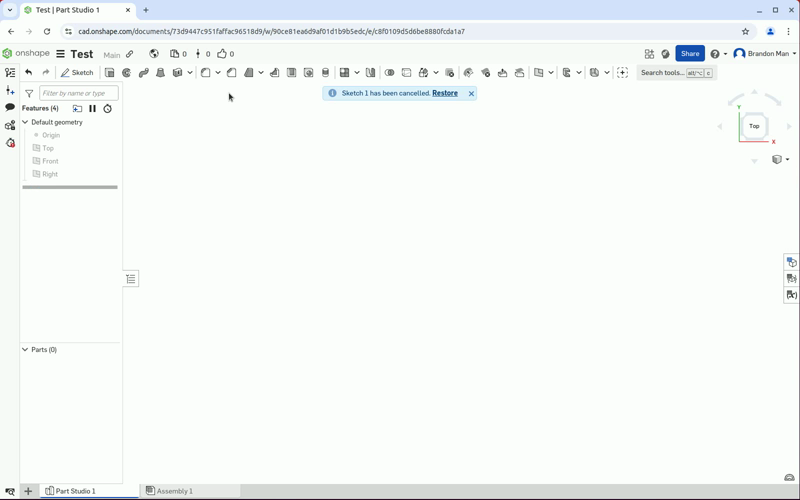
mouse_move(73, 352)
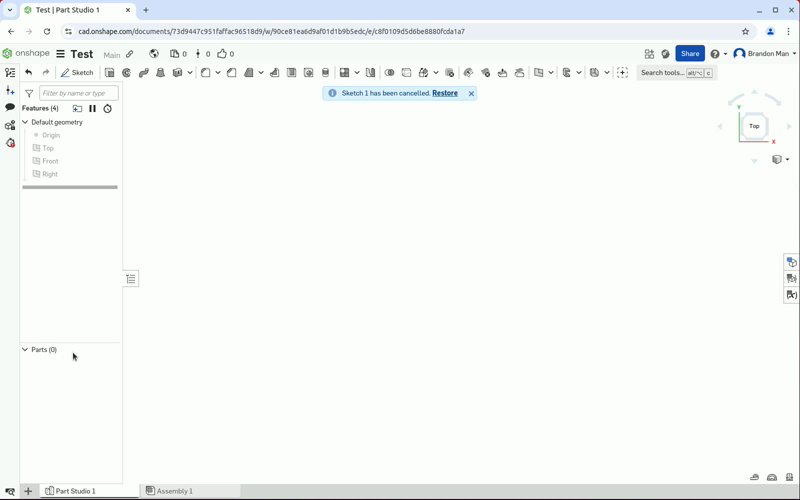
key(y)
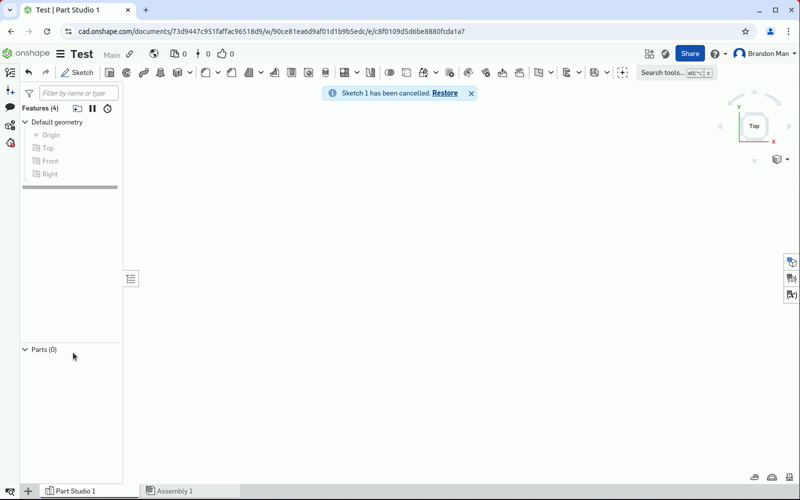
key(shift+p)
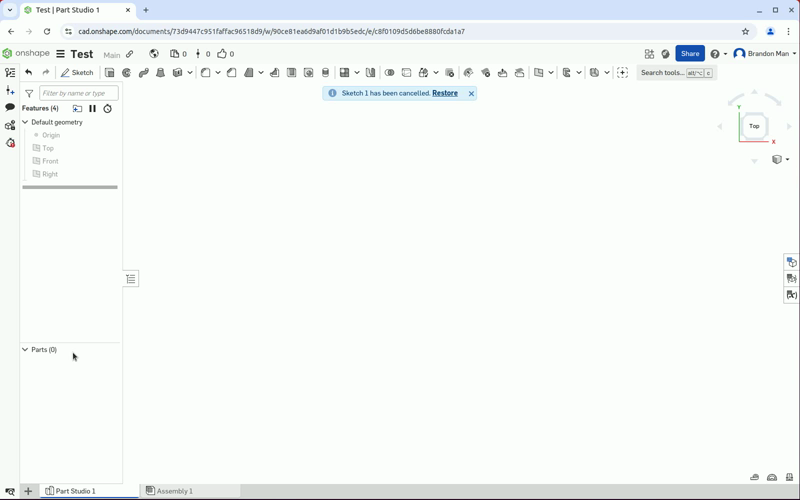
key(space)
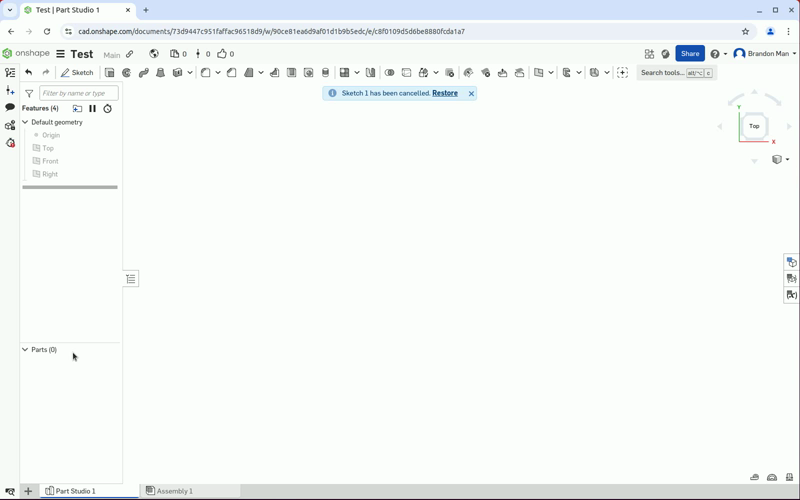
key_down(shift)
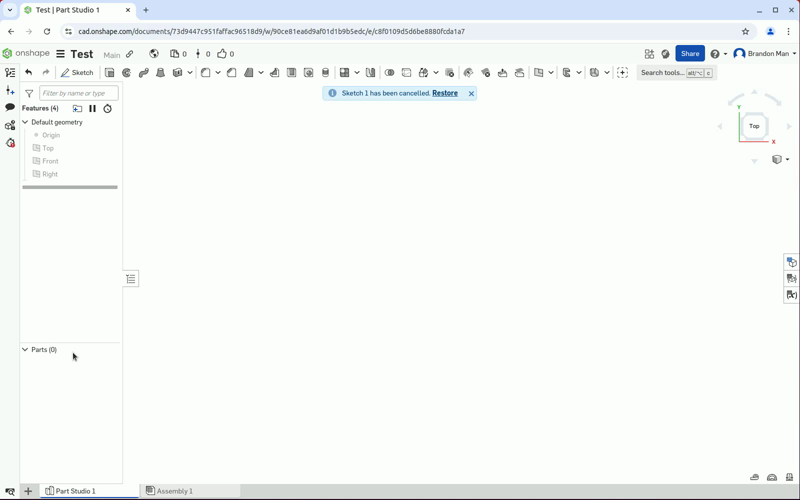
key(up)
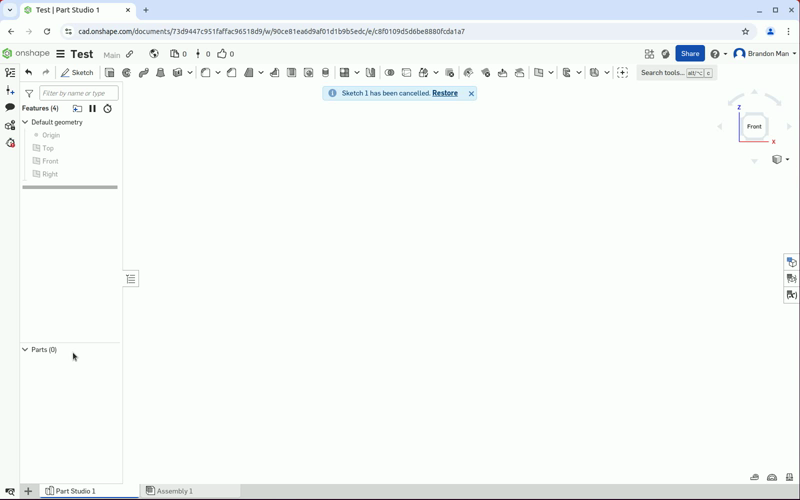
key_up(shift)
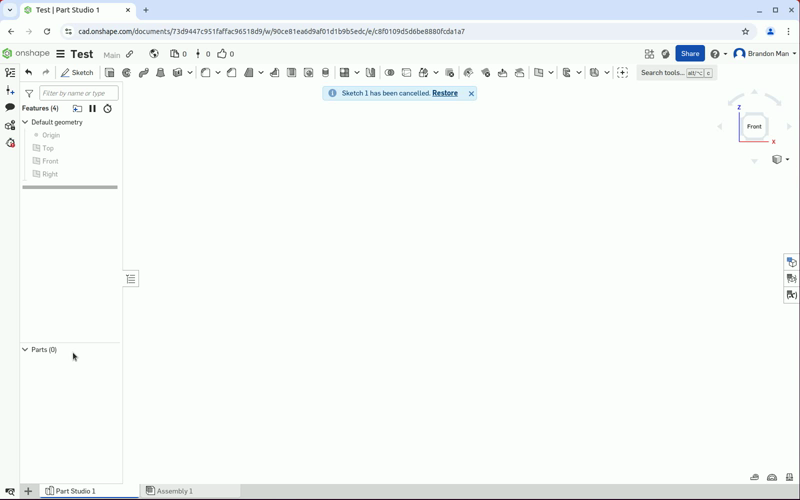
mouse_move(73, 352)
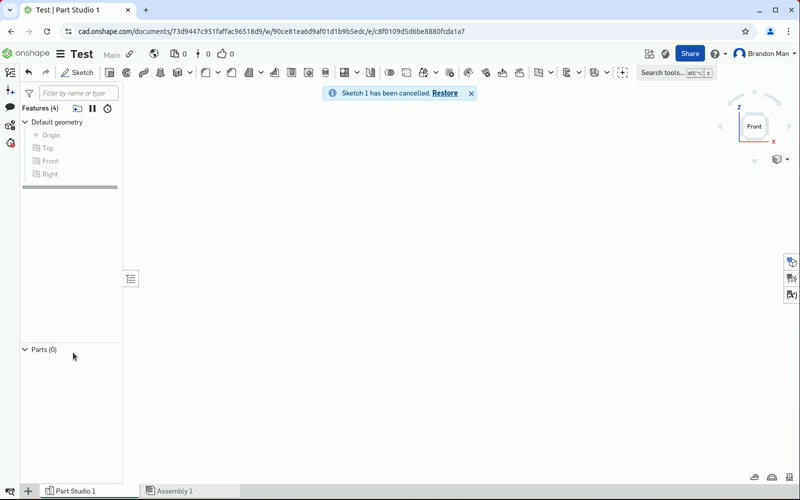
key(shift+y)
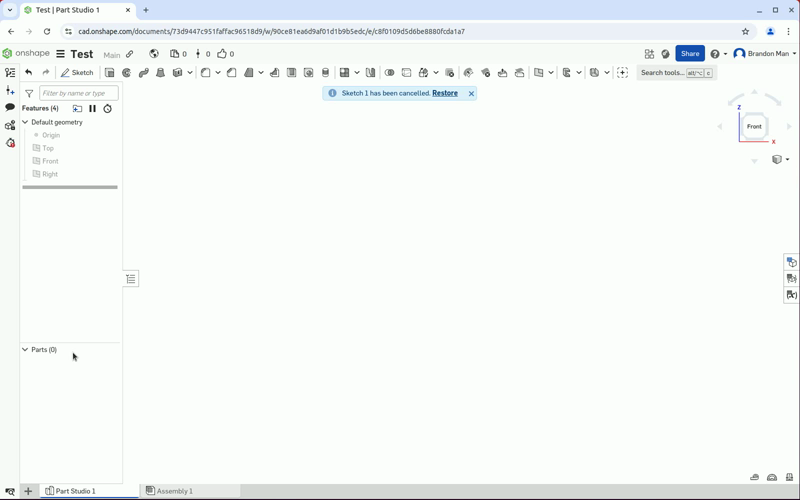
key(shift+s)
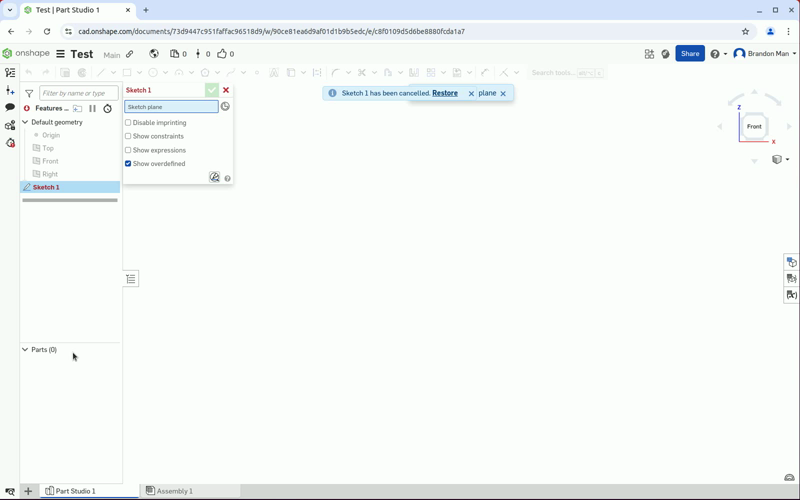
mouse_move(73, 163)
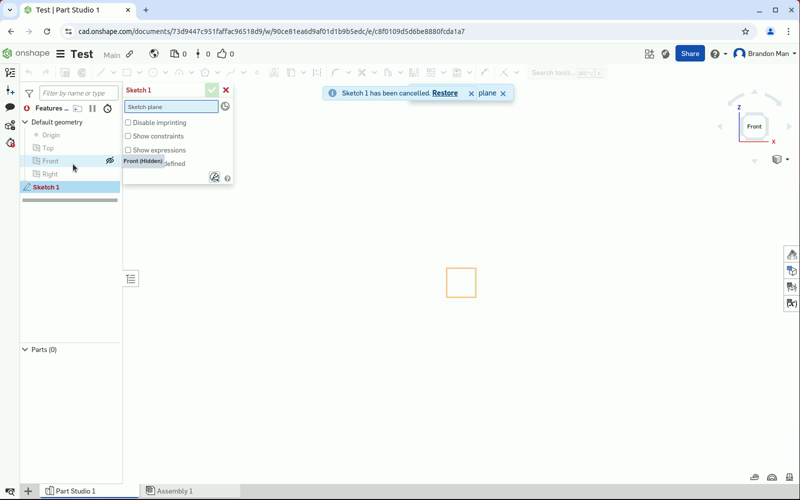
click(73, 163)
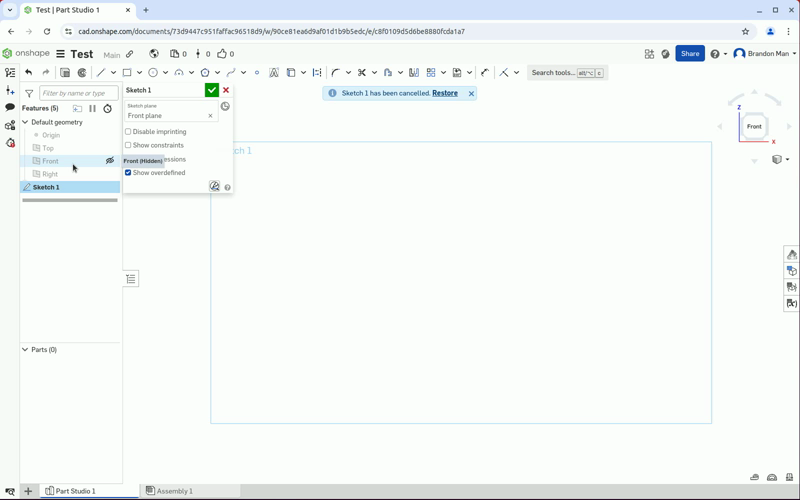
mouse_move(73, 352)
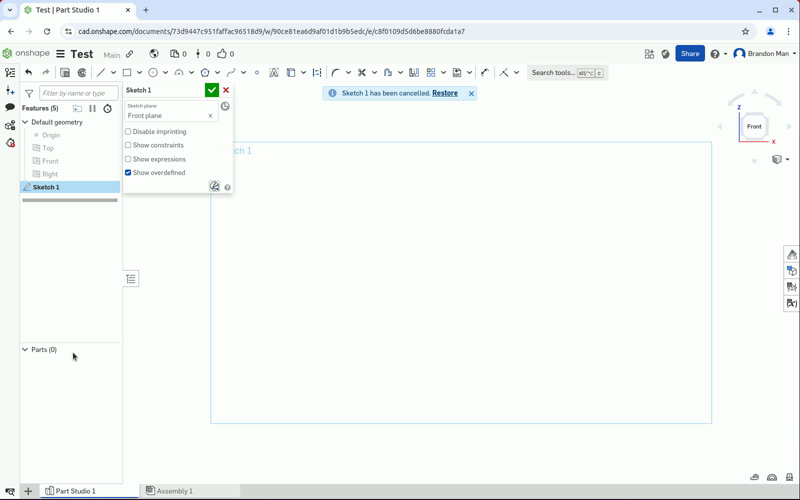
key(y)
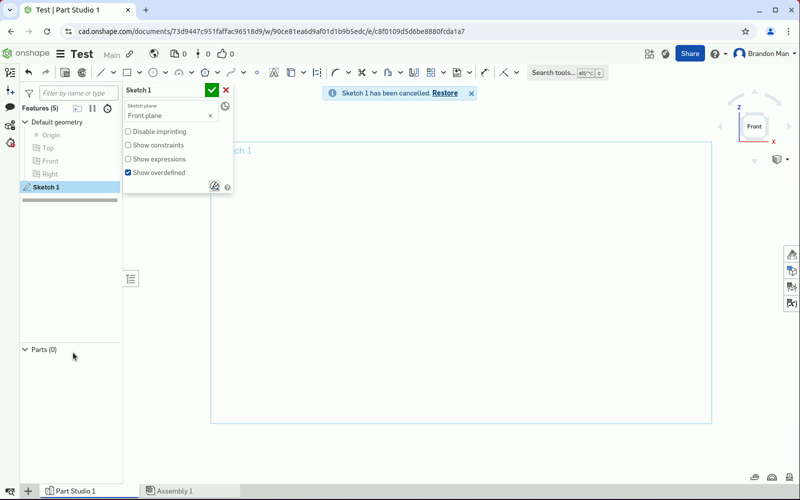
key(l)
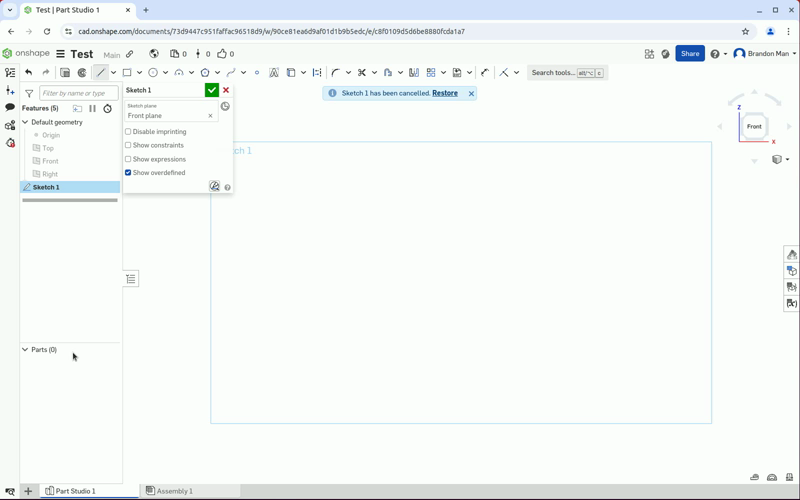
key_down(shift)
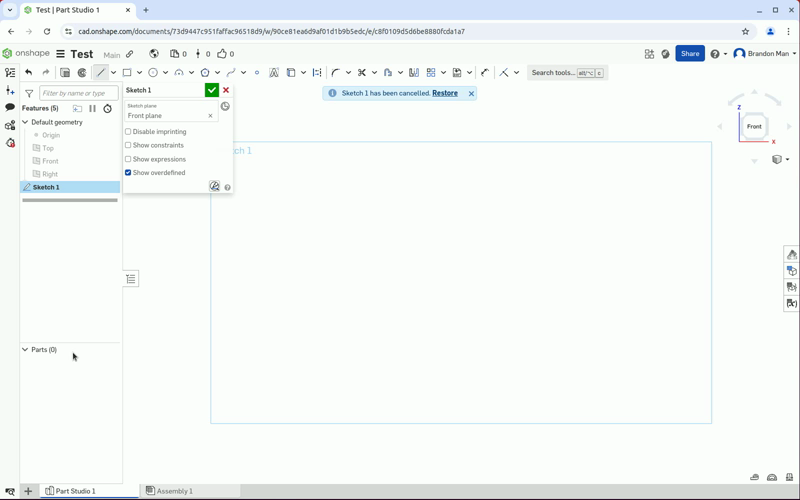
mouse_move(419, 282)
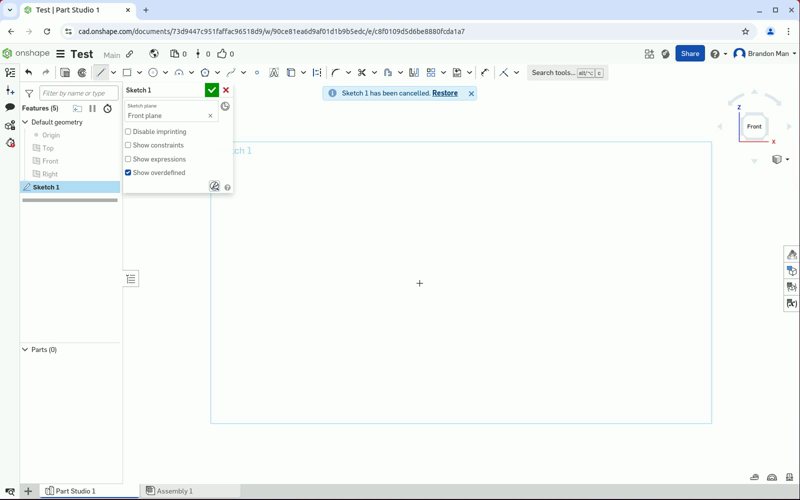
click(419, 282)
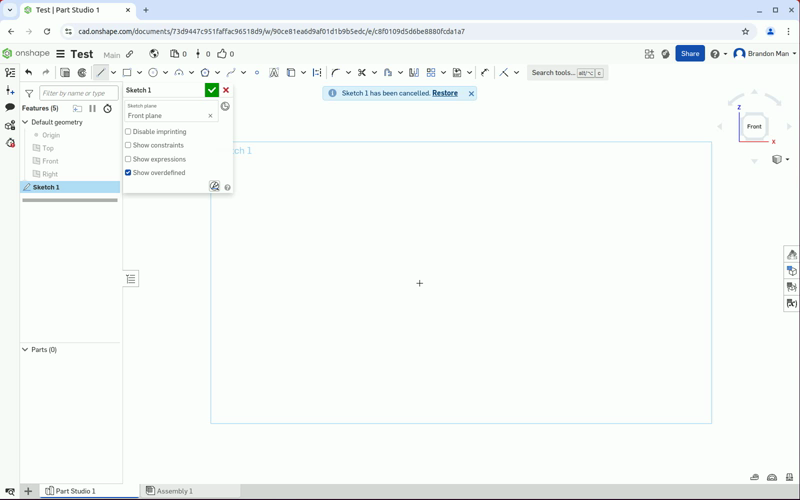
key_up(shift)
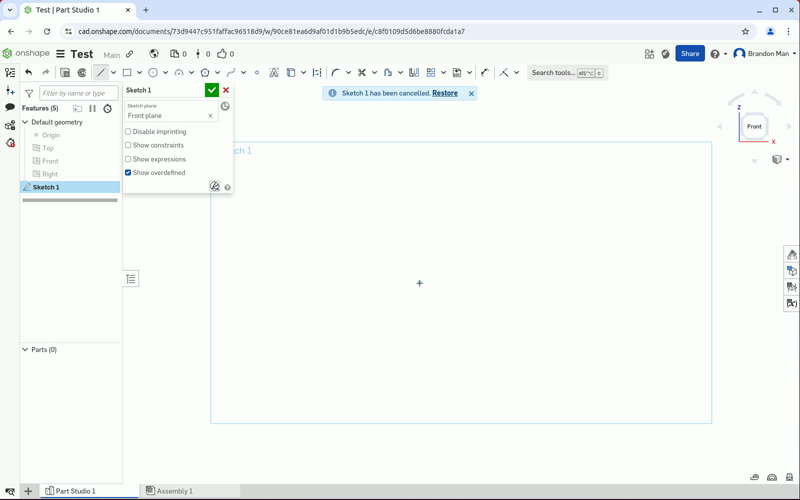
key_down(shift)
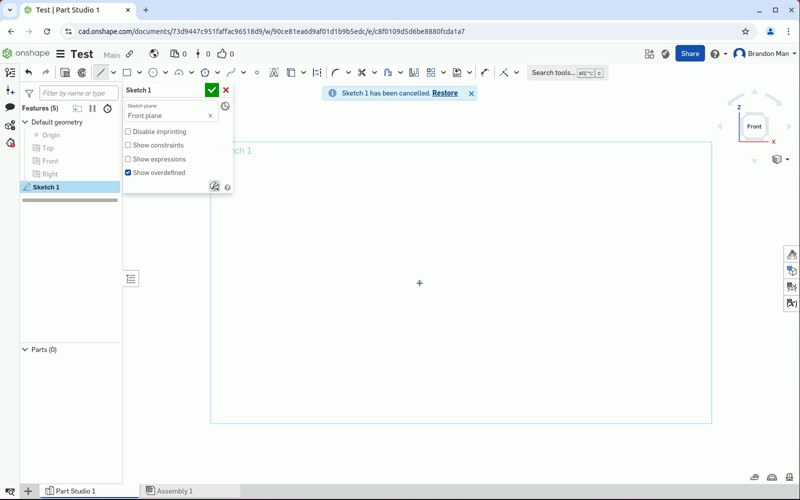
mouse_move(449, 282)
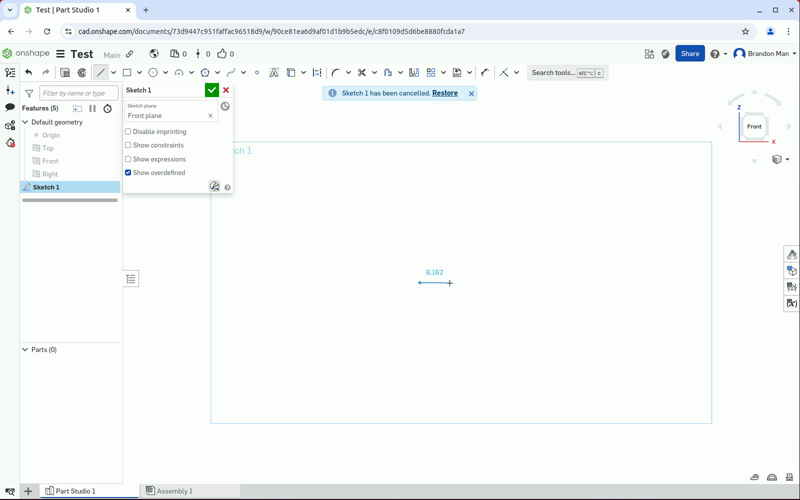
mouse_move(426, 282)
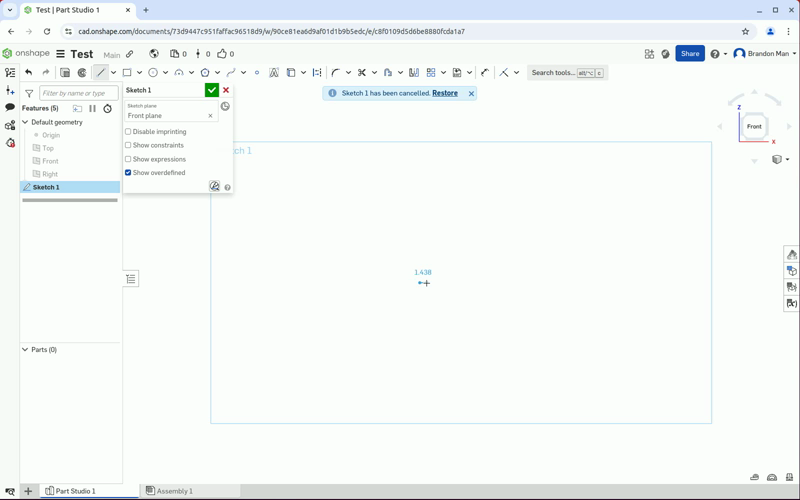
scroll(6)
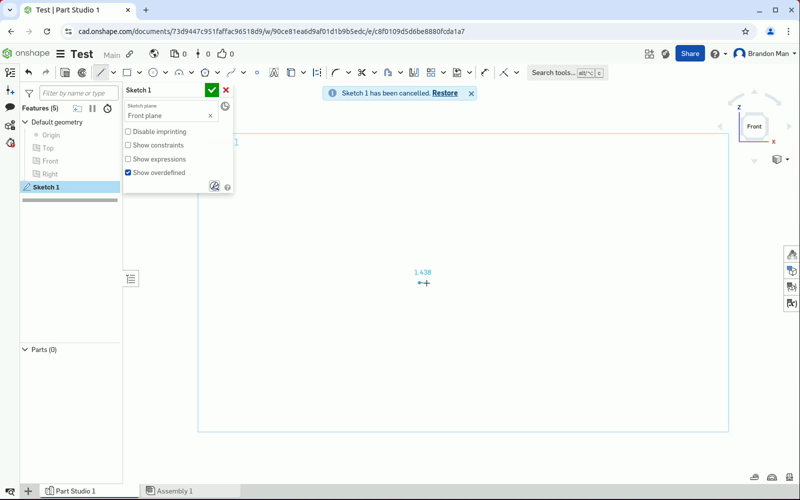
scroll(6)
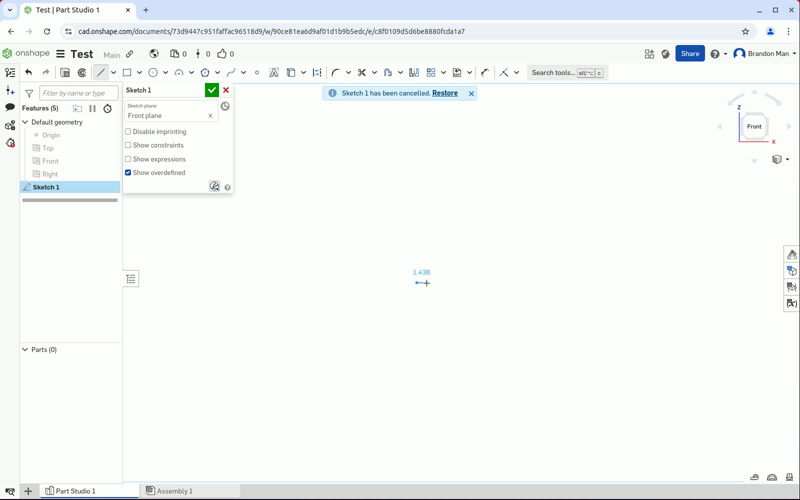
scroll(6)
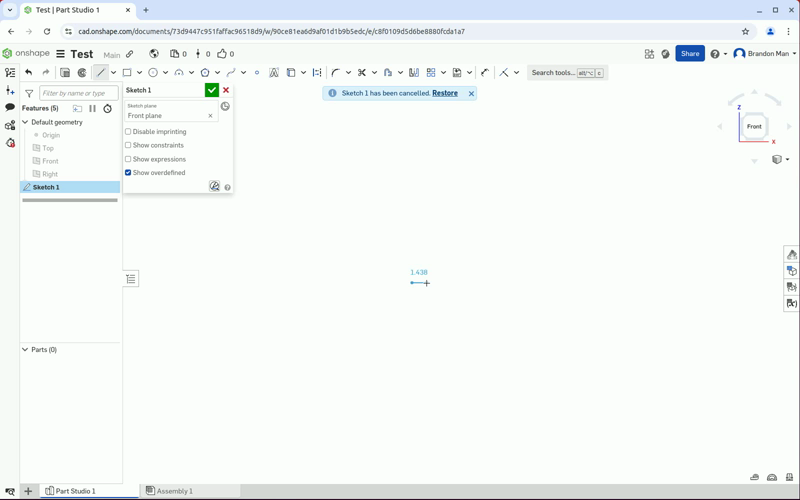
scroll(6)
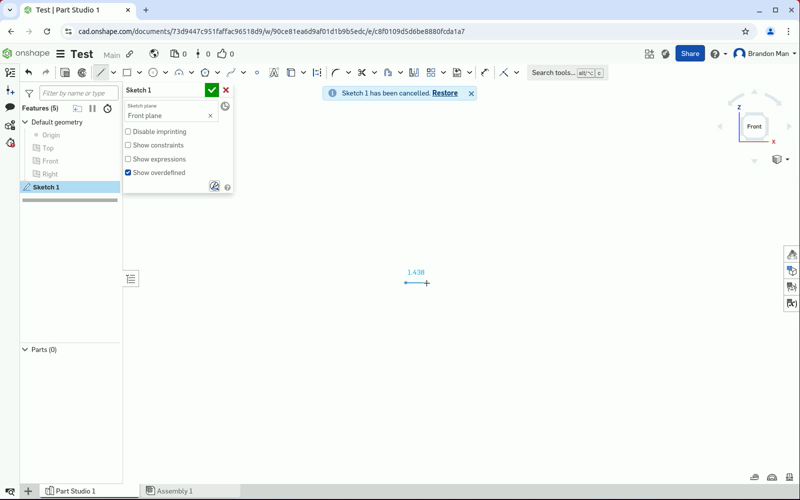
scroll(6)
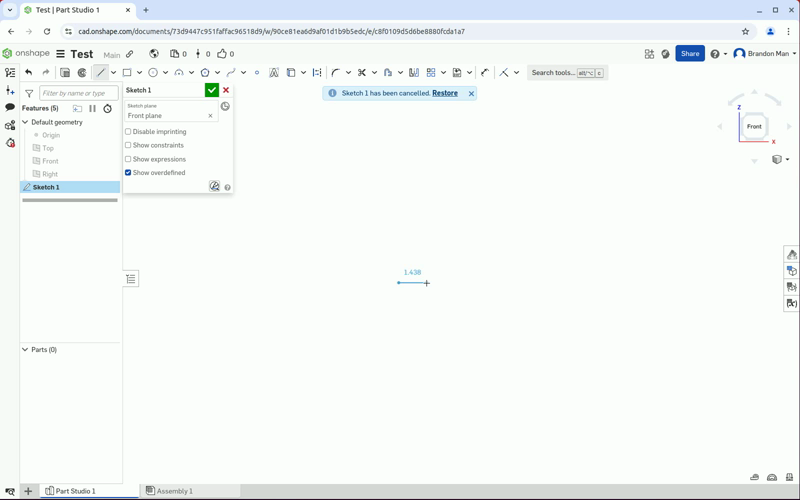
scroll(6)
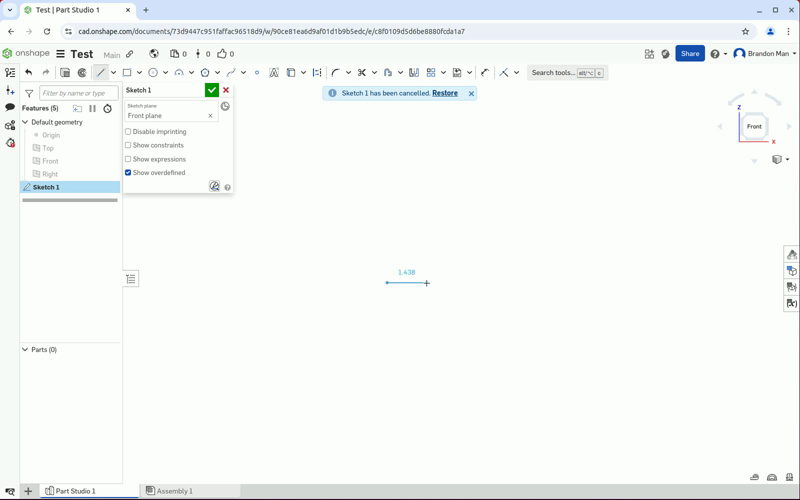
scroll(6)
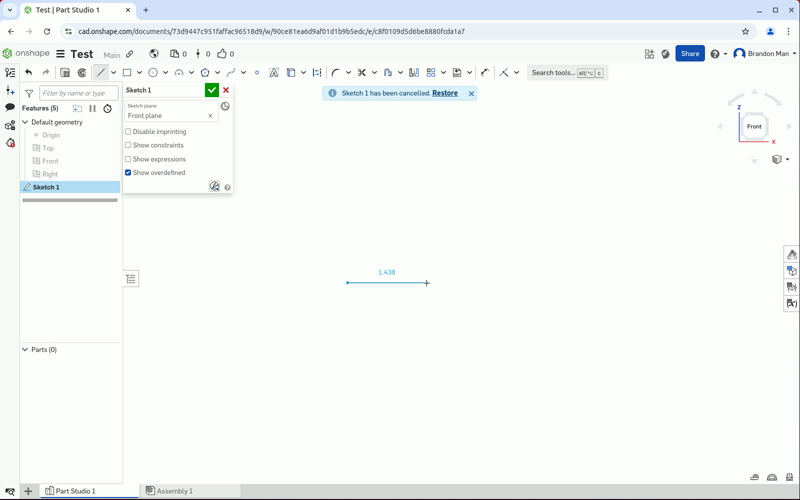
click(426, 282)
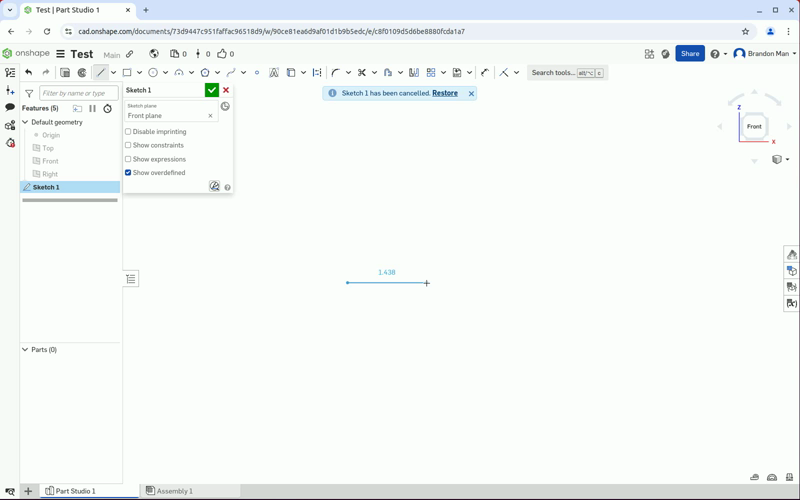
scroll(-6)
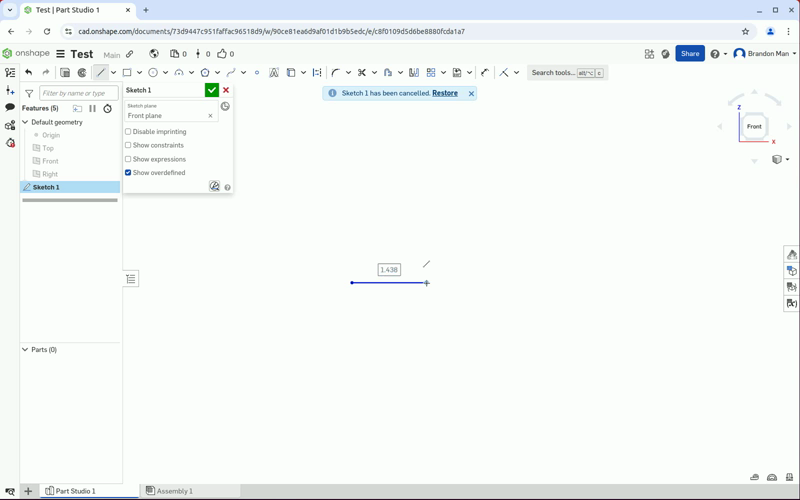
scroll(-6)
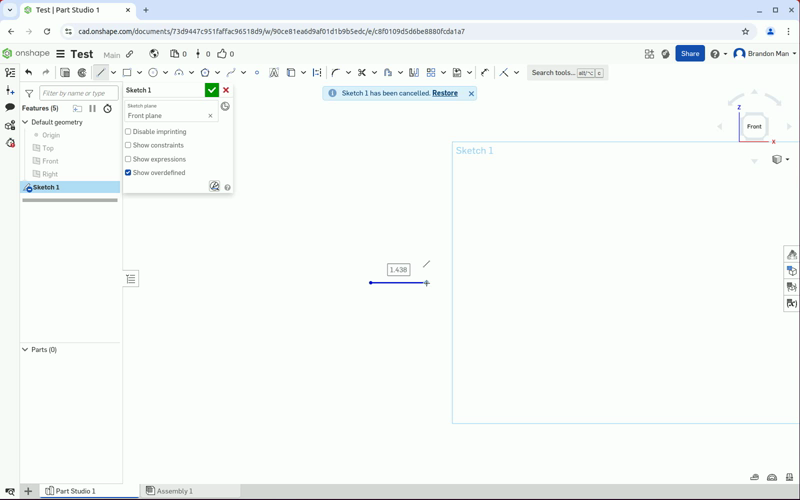
scroll(-6)
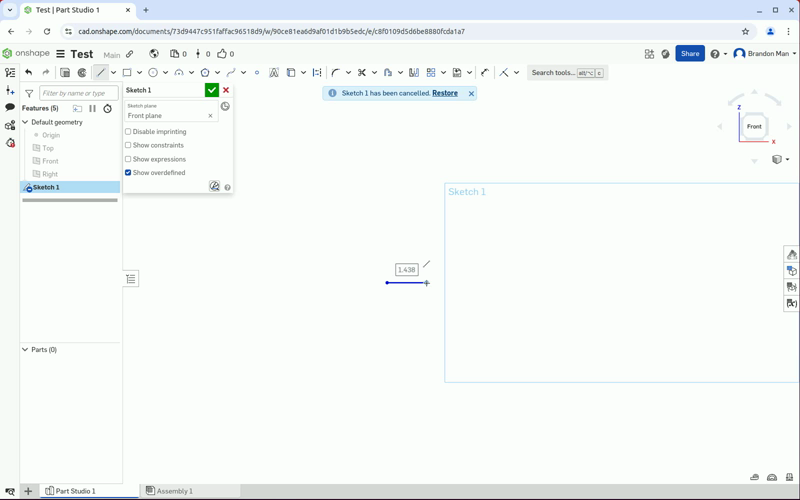
scroll(-6)
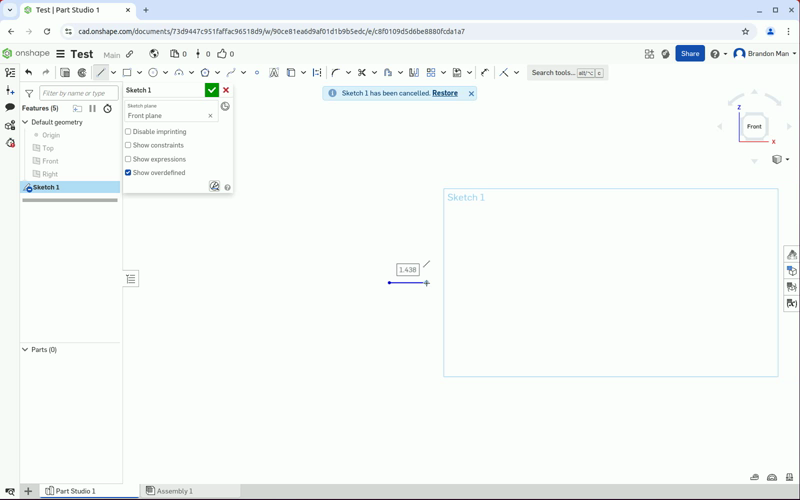
scroll(-6)
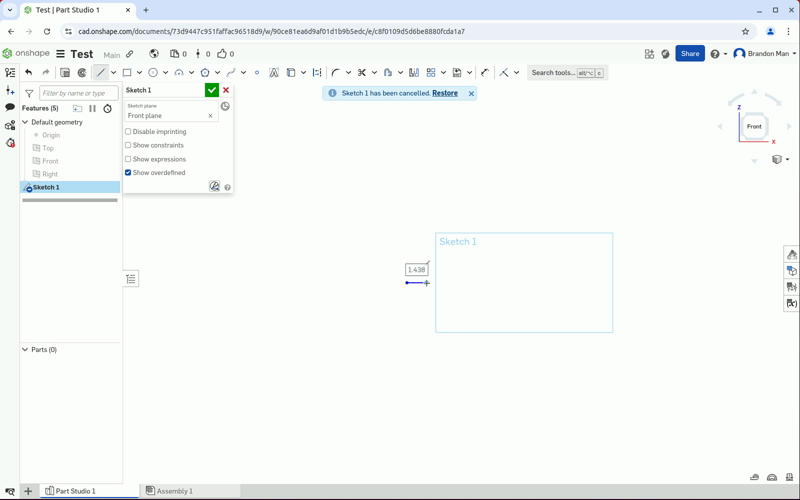
scroll(-6)
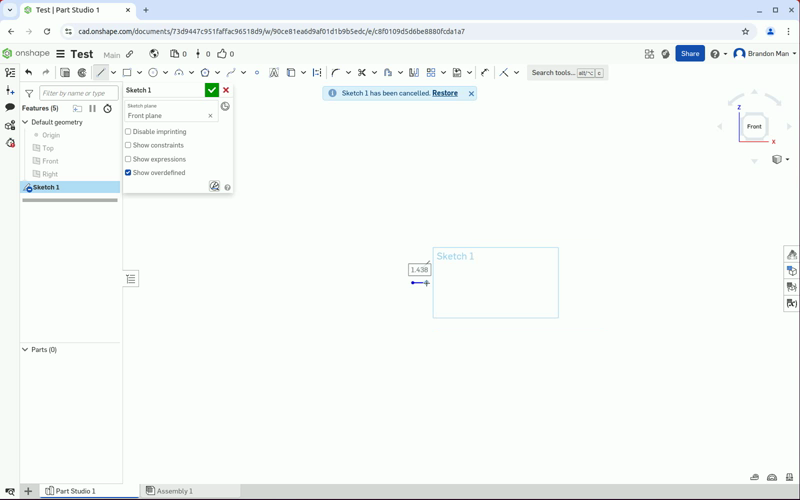
scroll(-6)
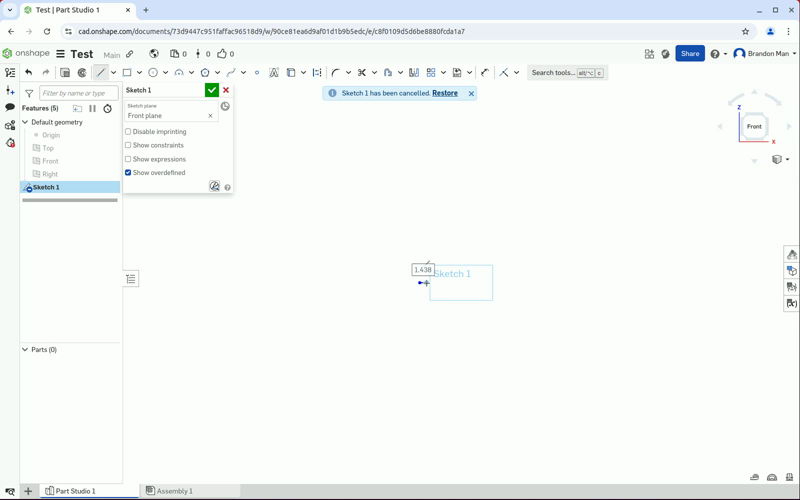
key_up(shift)
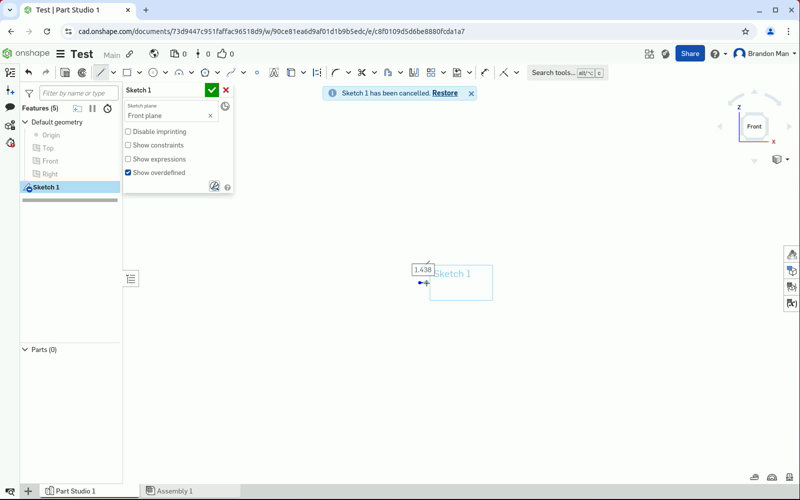
key(esc)
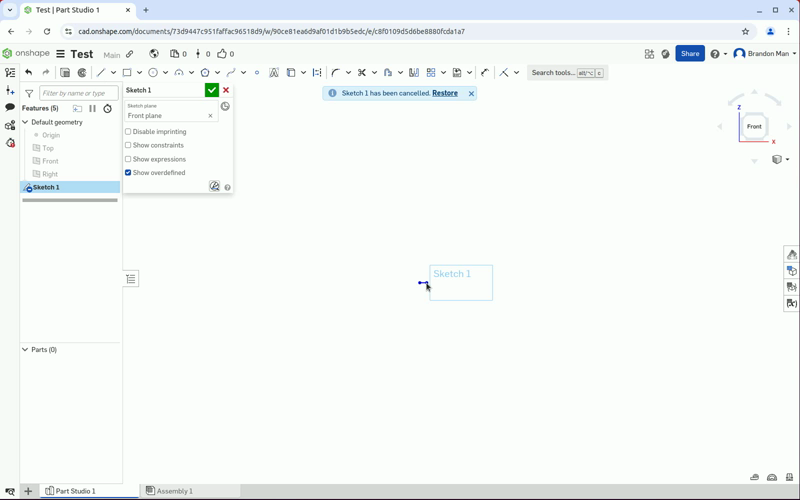
key(a)
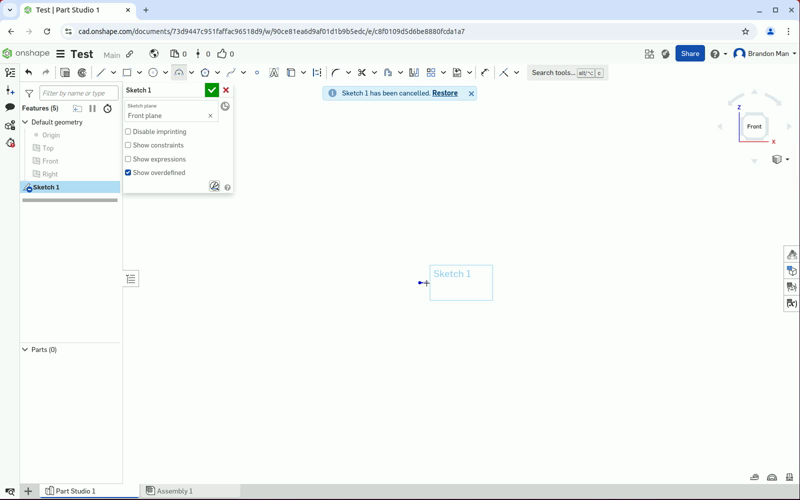
mouse_move(426, 282)
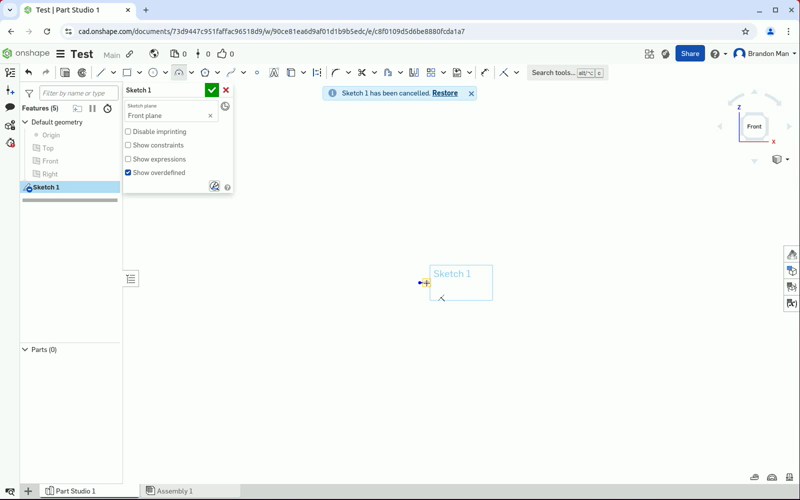
click(426, 282)
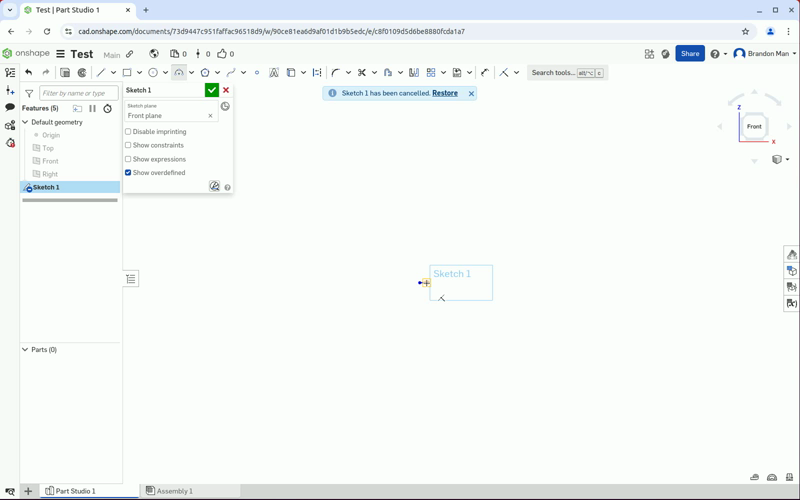
key_down(shift)
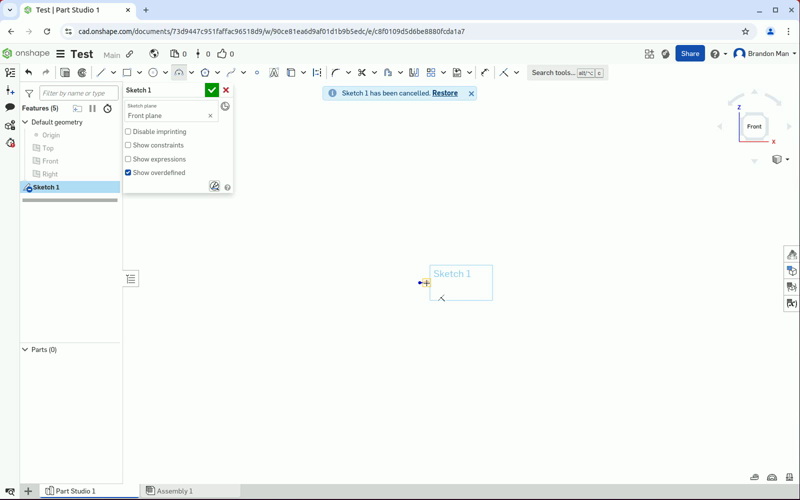
mouse_move(495, 282)
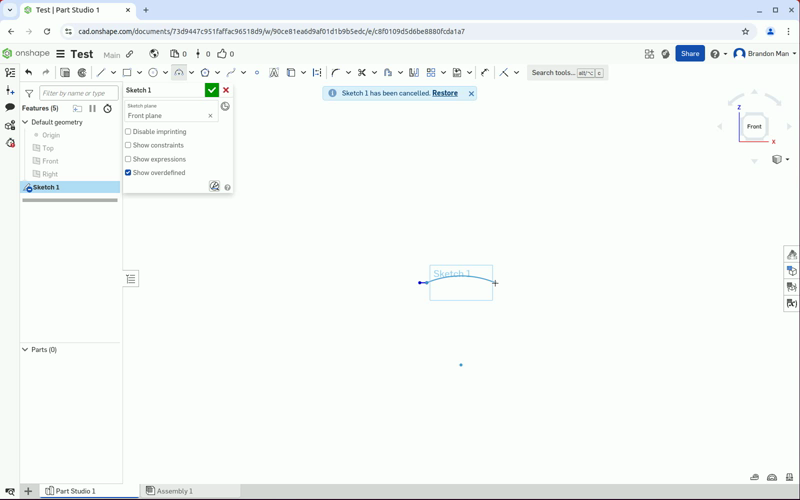
click(495, 282)
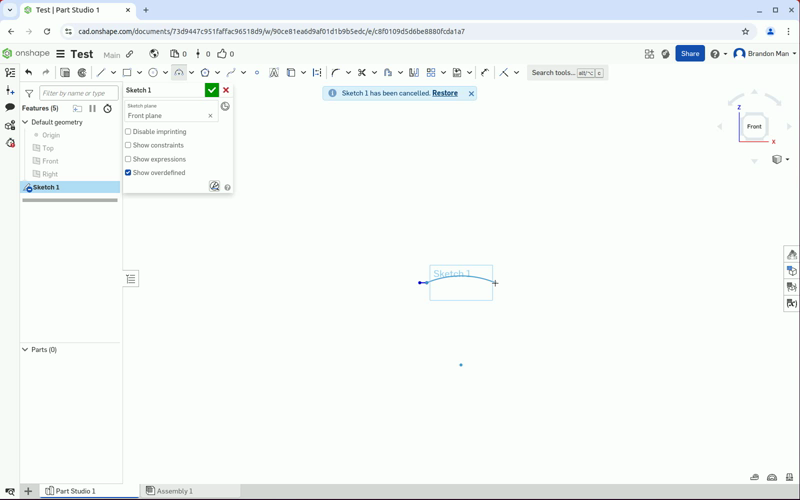
mouse_move(461, 248)
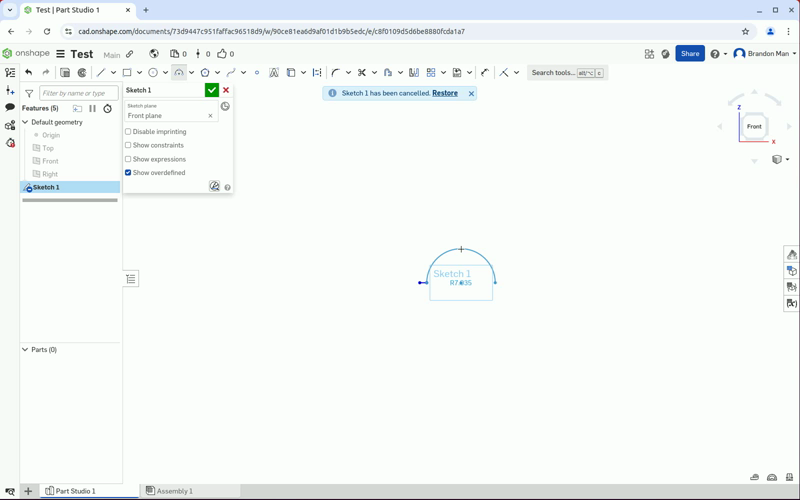
click(461, 248)
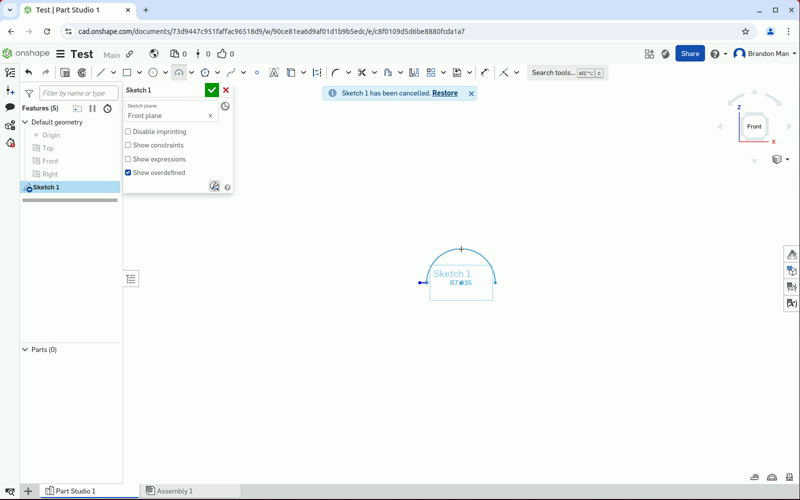
key_up(shift)
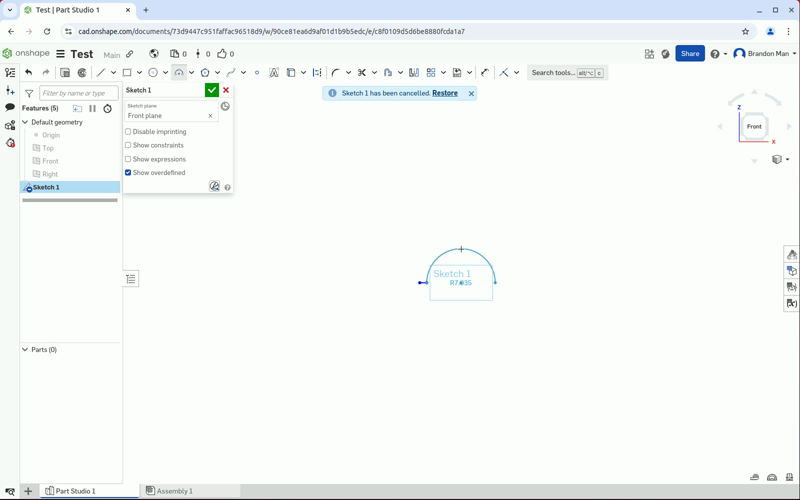
key(esc)
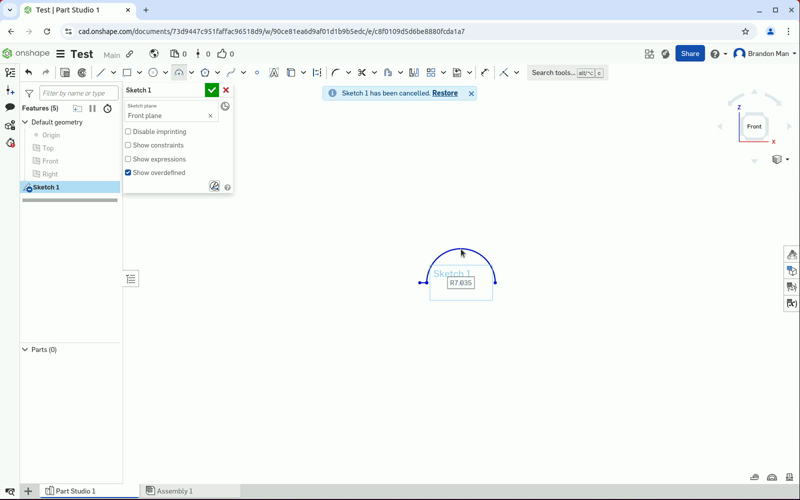
key(l)
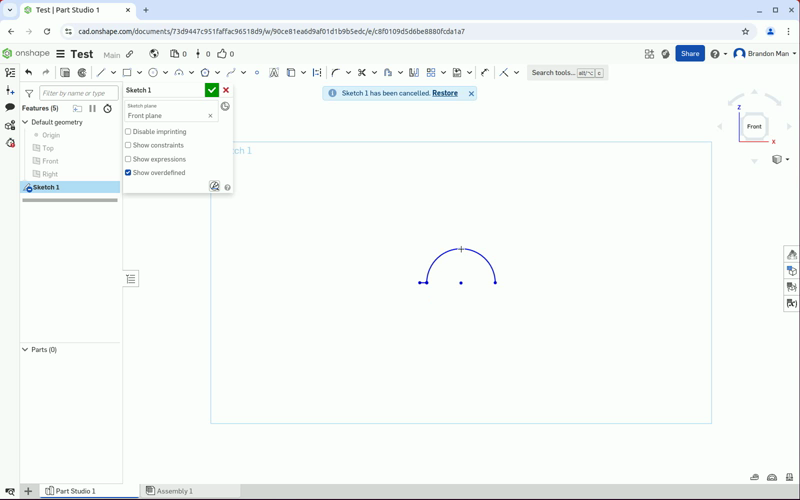
mouse_move(495, 282)
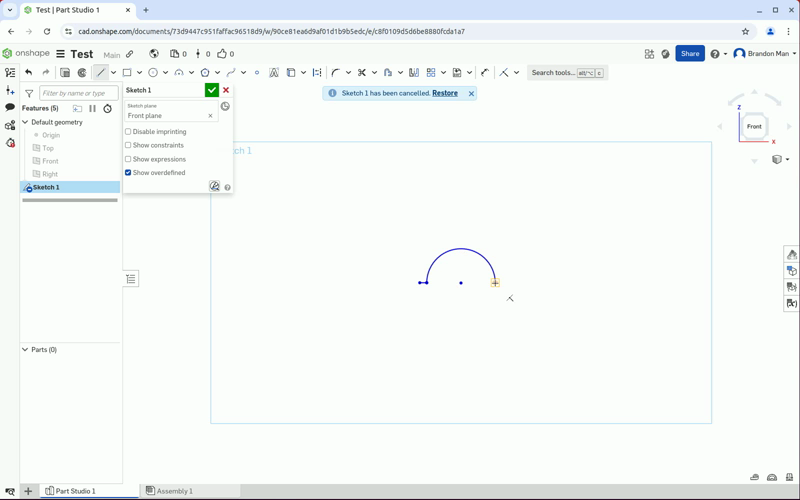
click(495, 282)
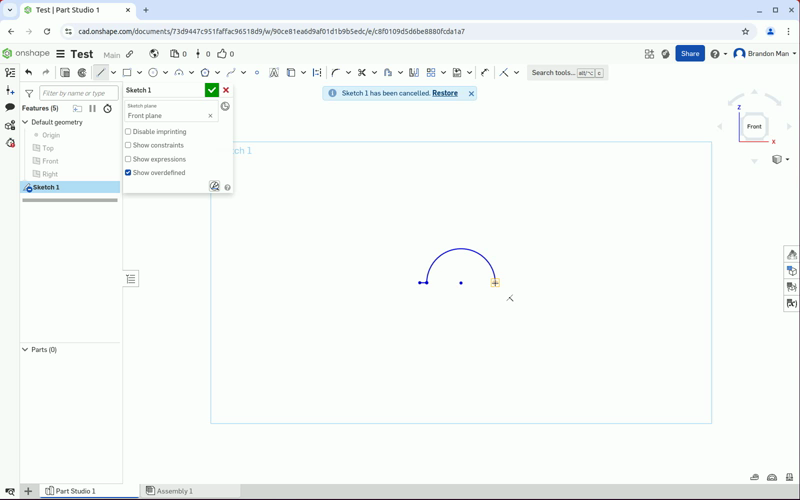
key_down(shift)
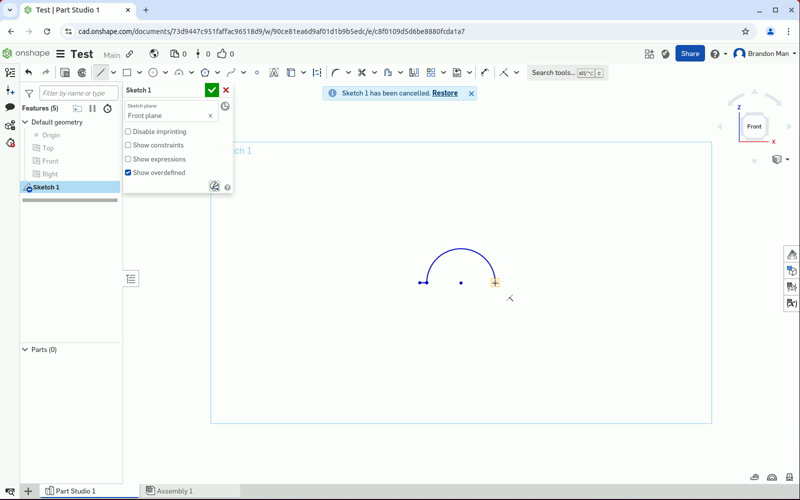
mouse_move(525, 282)
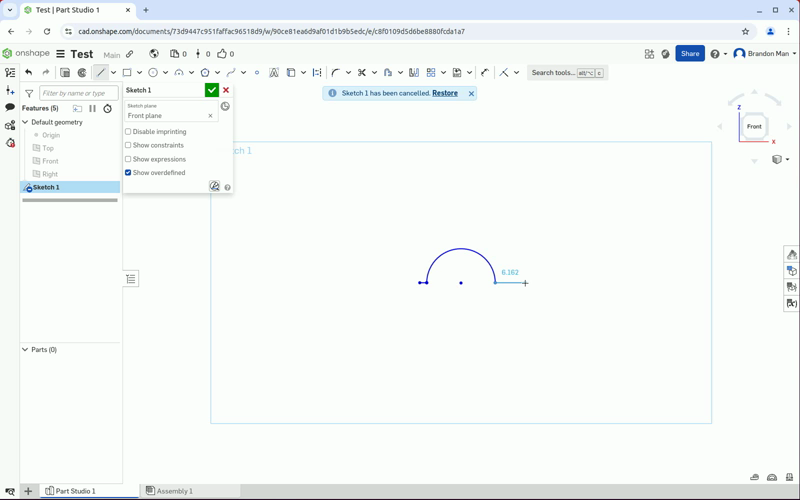
mouse_move(502, 282)
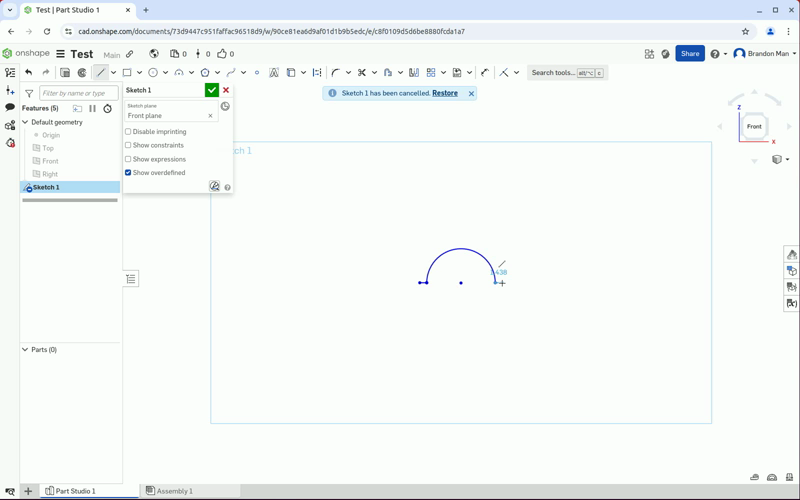
scroll(6)
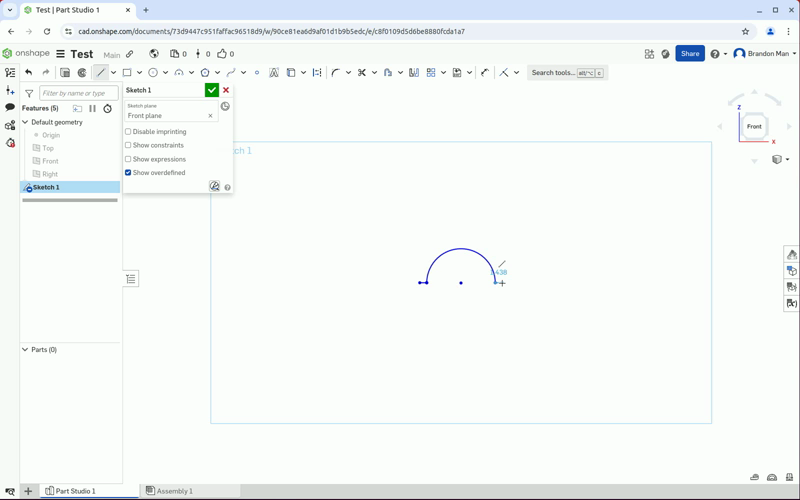
scroll(6)
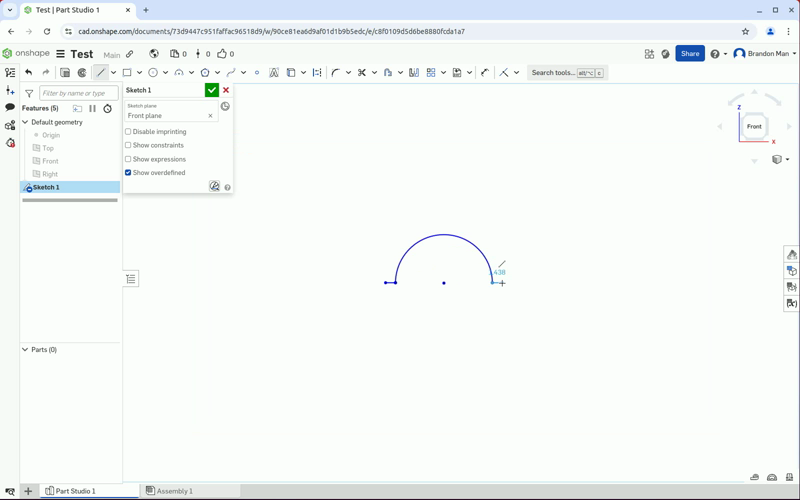
scroll(6)
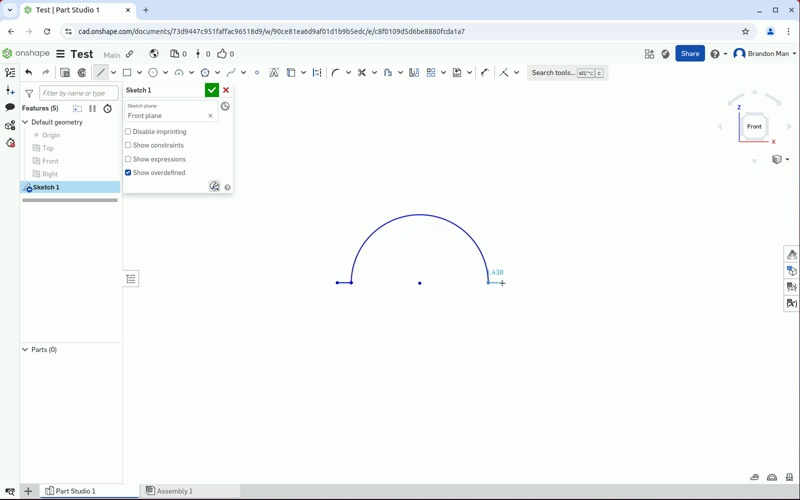
scroll(6)
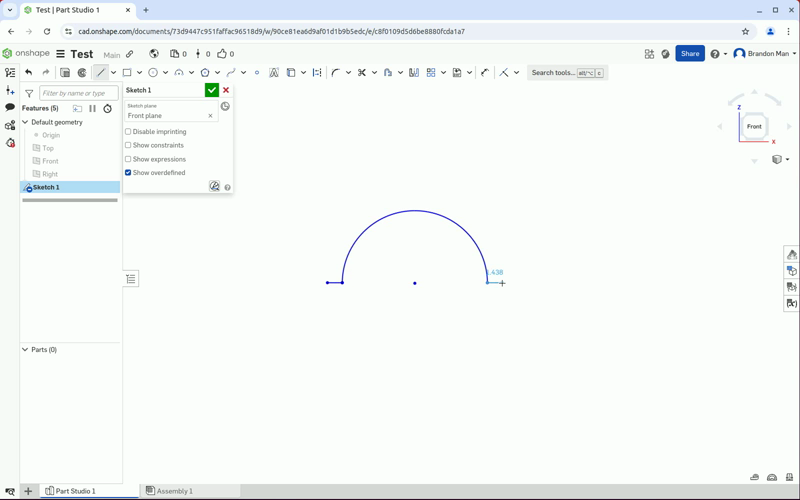
scroll(6)
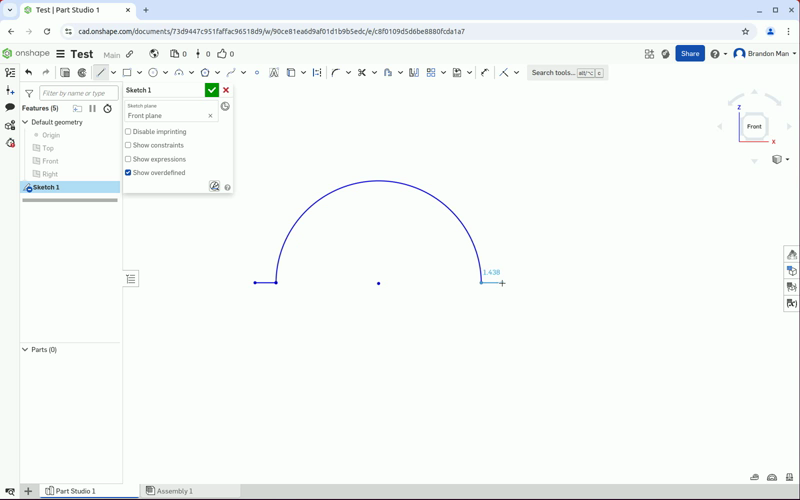
scroll(6)
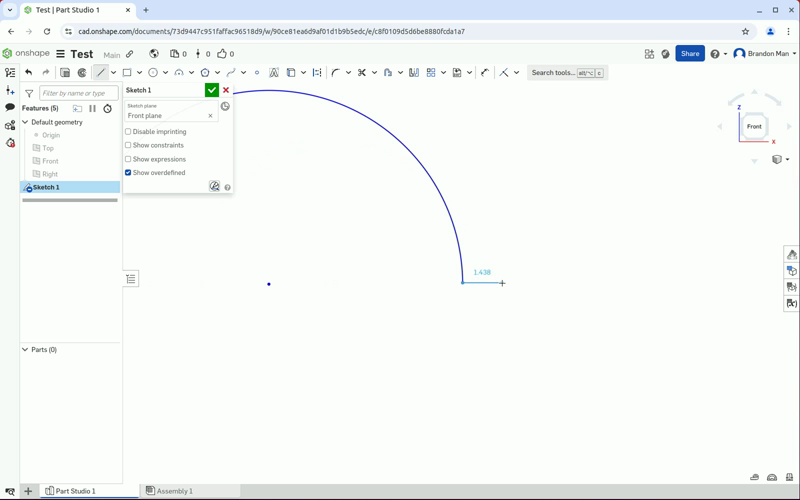
scroll(6)
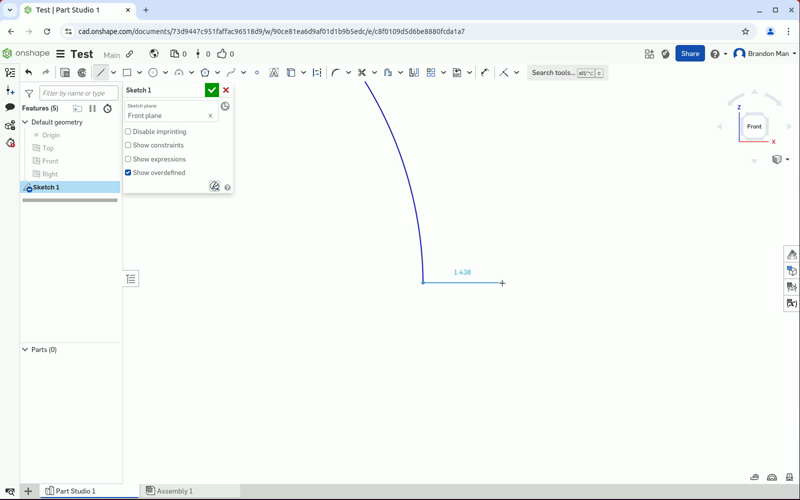
click(502, 282)
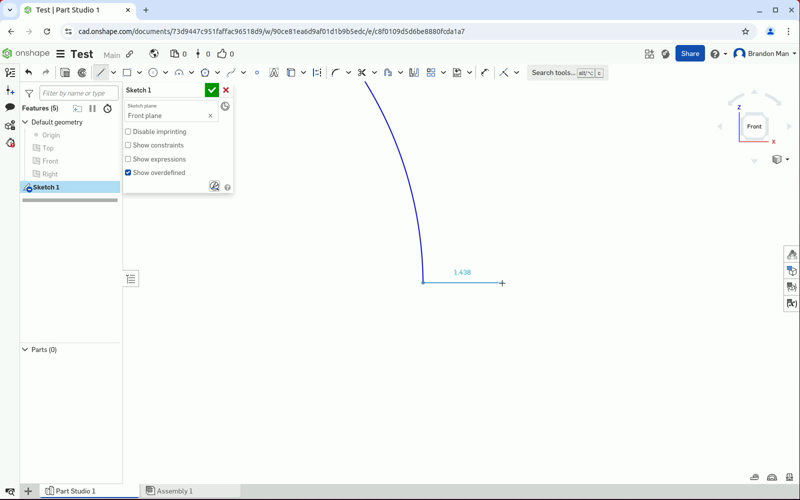
scroll(-6)
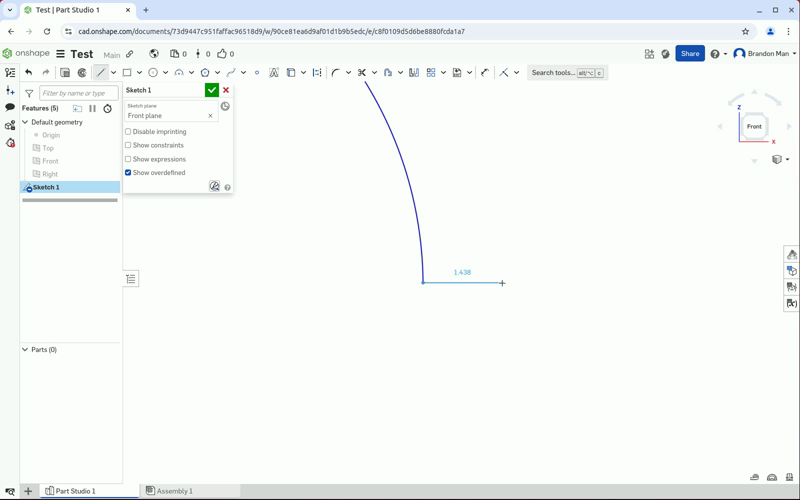
scroll(-6)
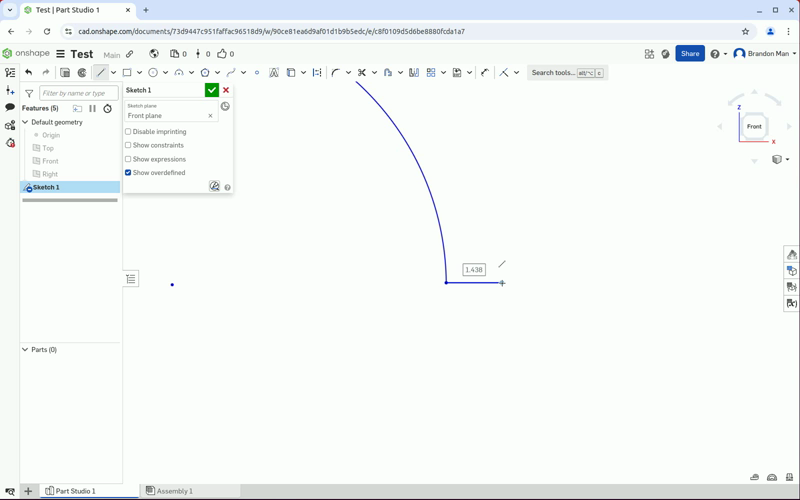
scroll(-6)
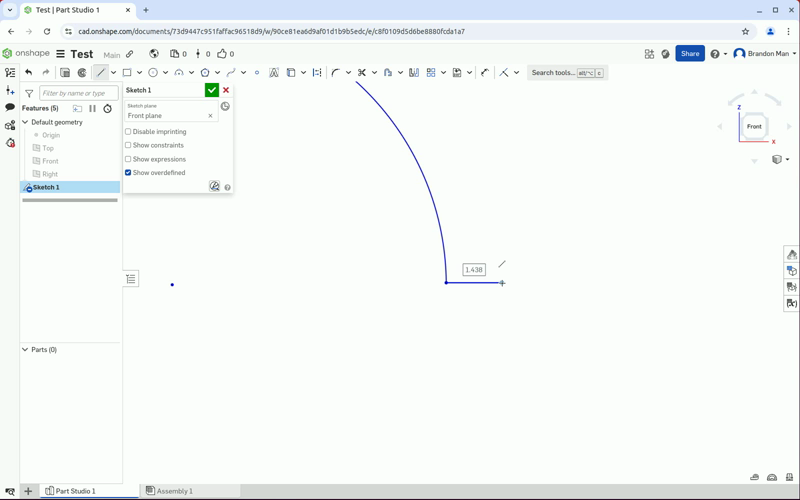
scroll(-6)
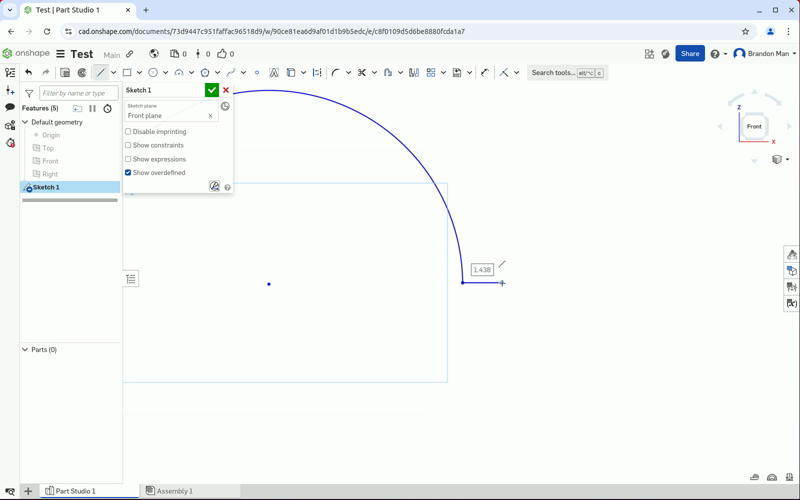
scroll(-6)
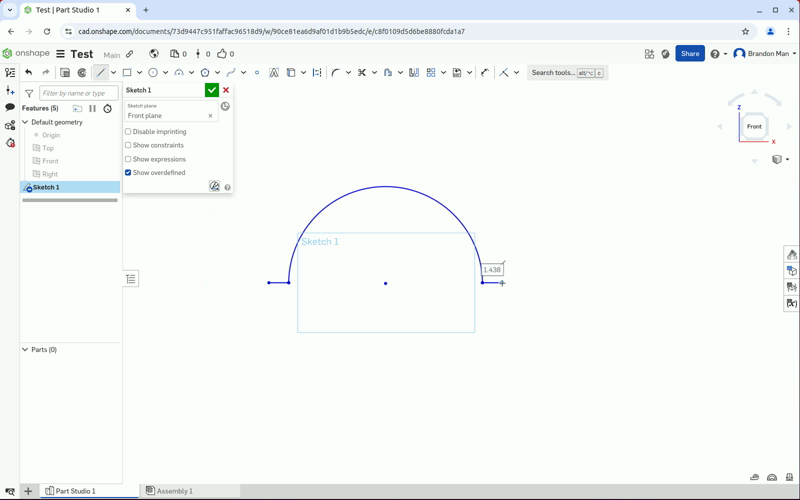
scroll(-6)
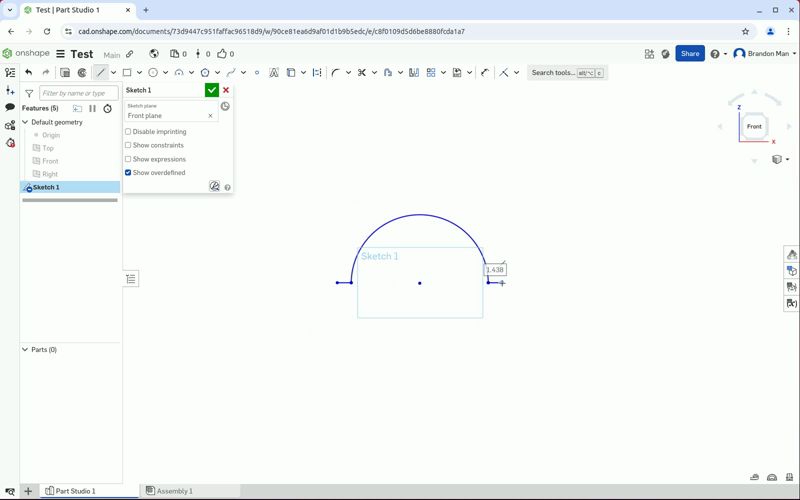
scroll(-6)
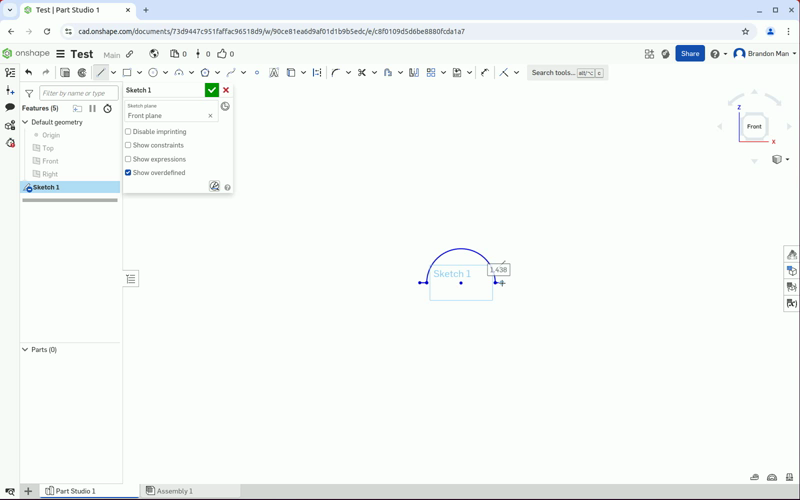
key_up(shift)
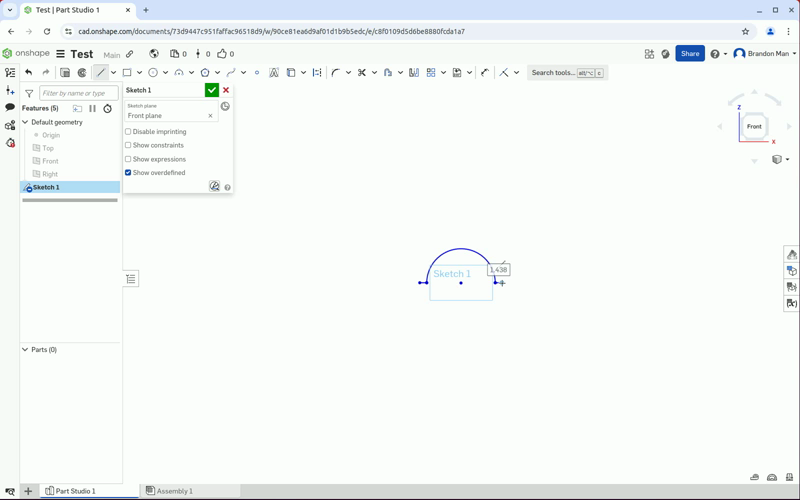
key(esc)
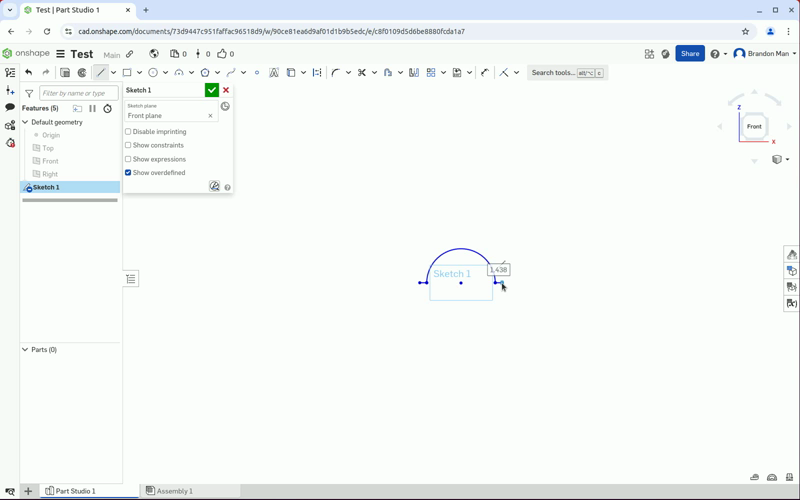
key(a)
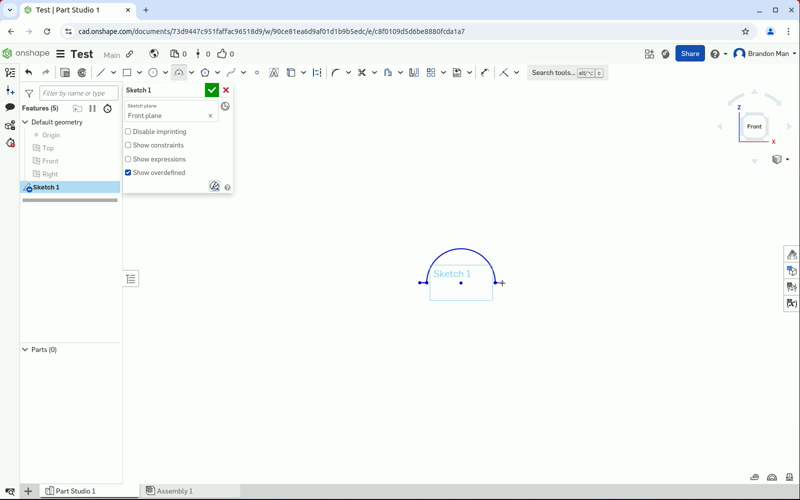
mouse_move(502, 282)
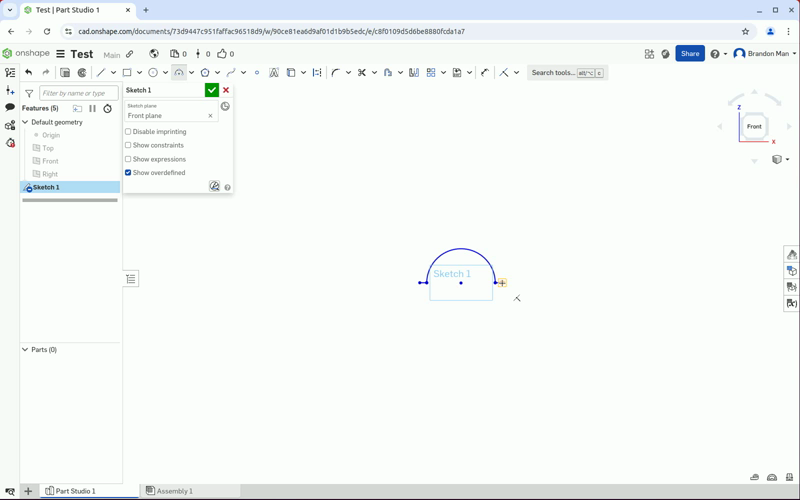
click(502, 282)
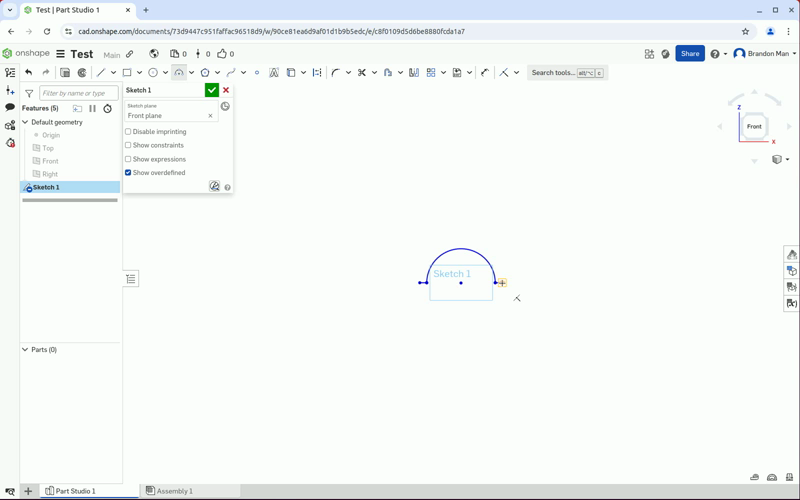
mouse_move(419, 282)
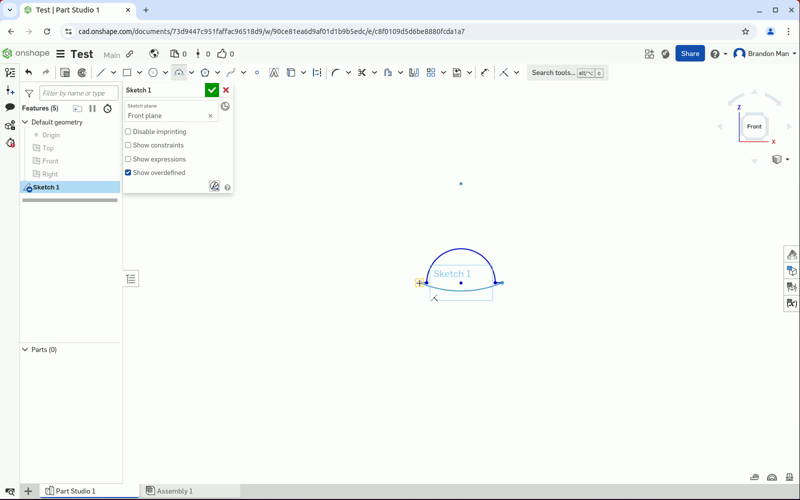
click(419, 282)
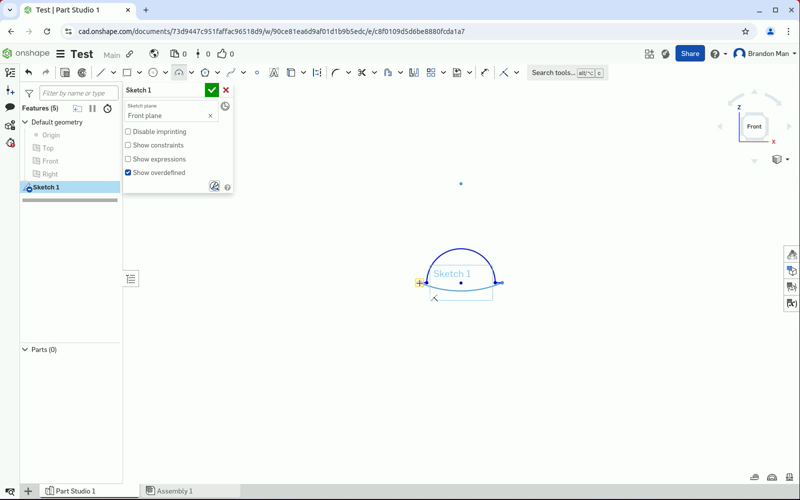
key_down(shift)
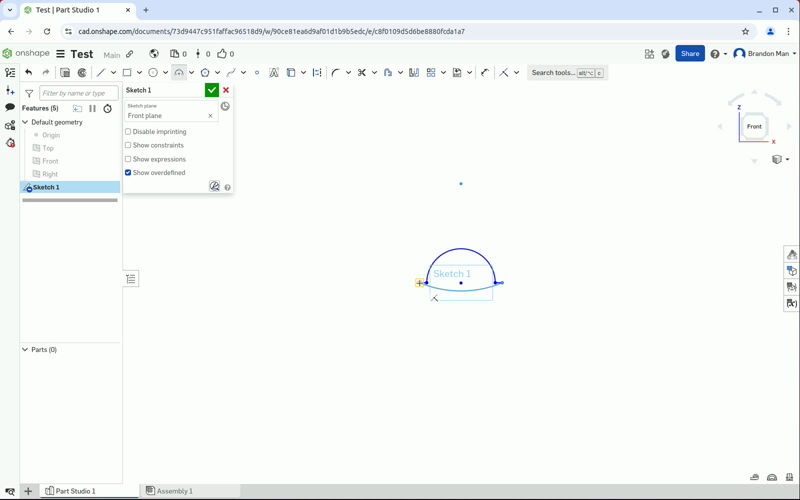
mouse_move(461, 241)
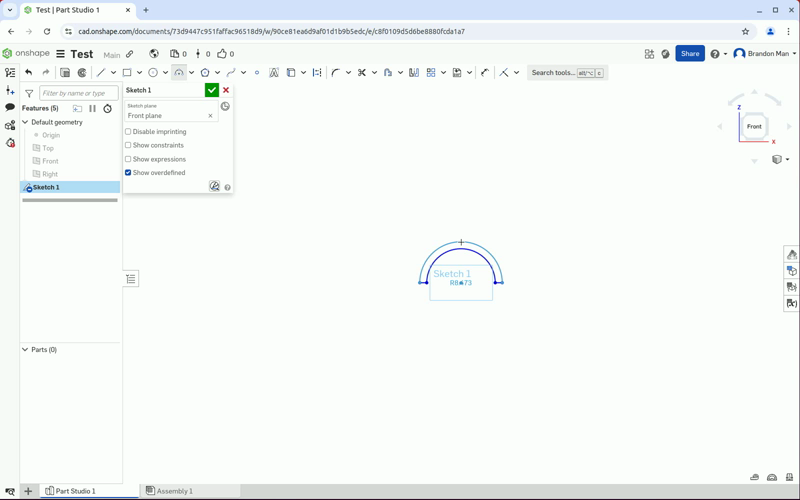
click(461, 241)
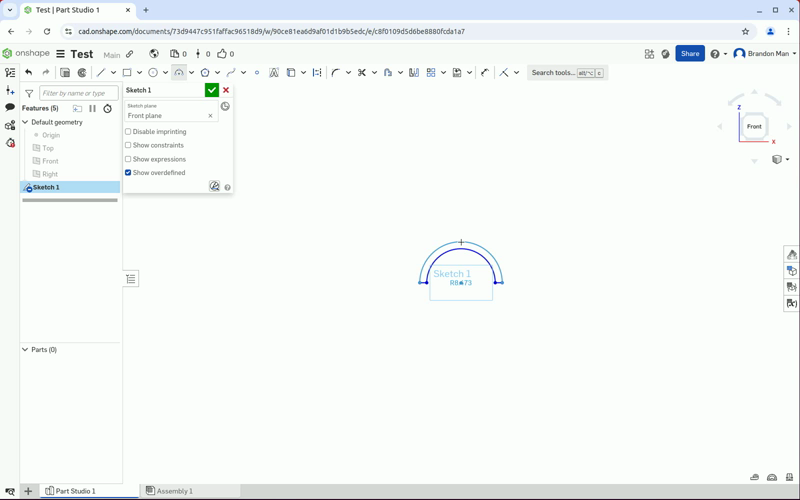
key_up(shift)
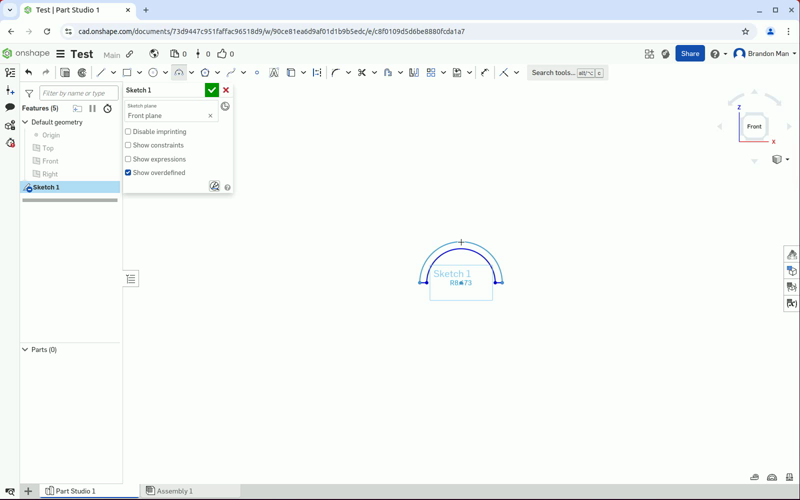
key(esc)
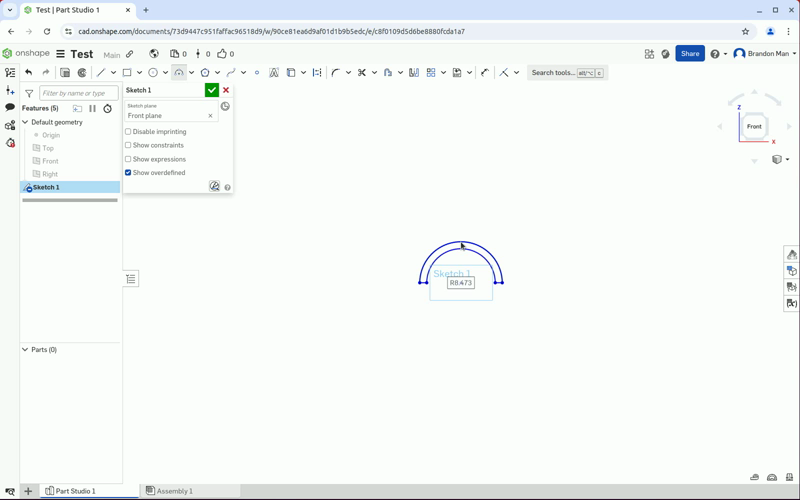
mouse_move(443, 276)
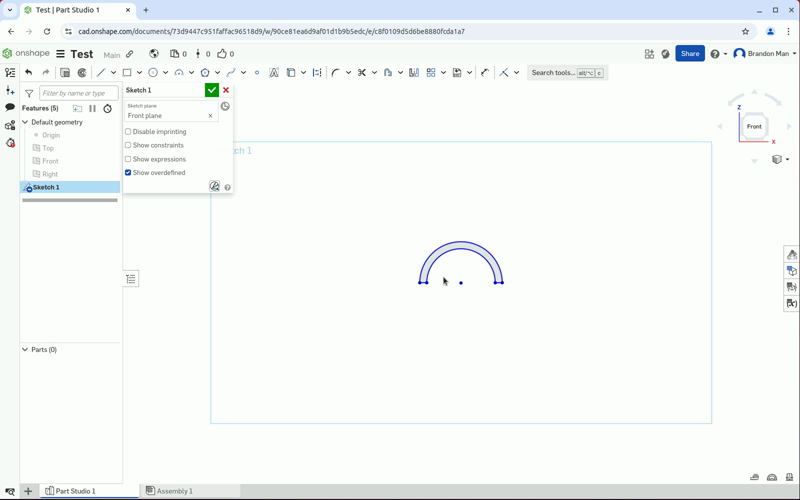
scroll(6)
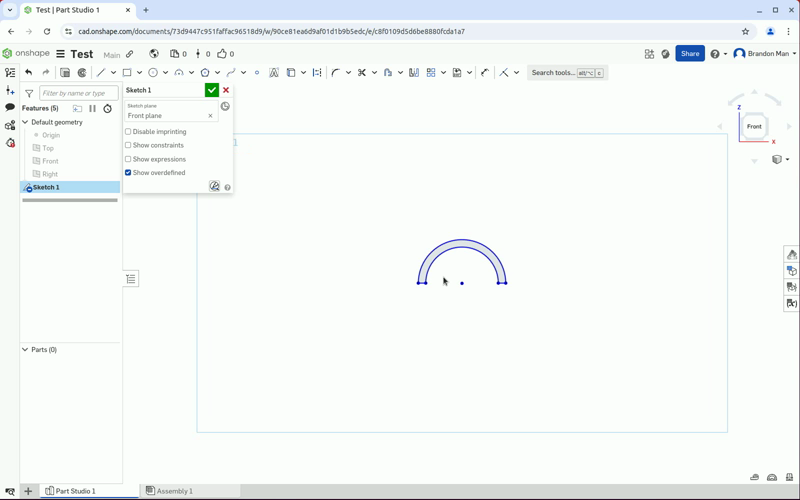
scroll(6)
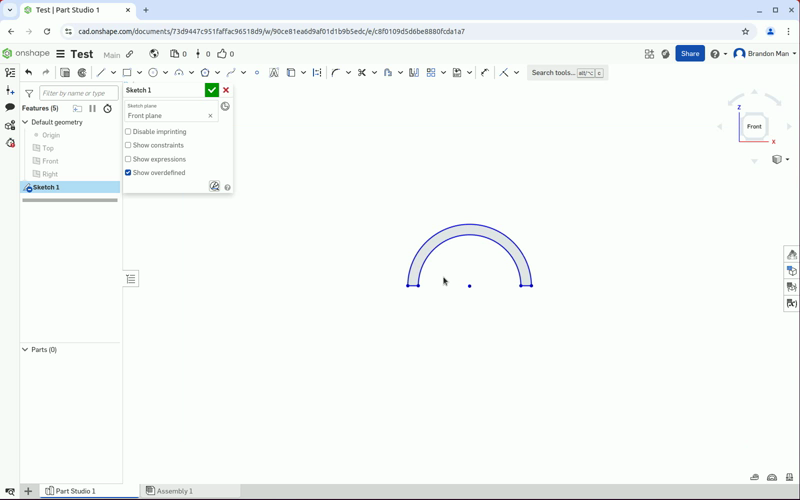
scroll(6)
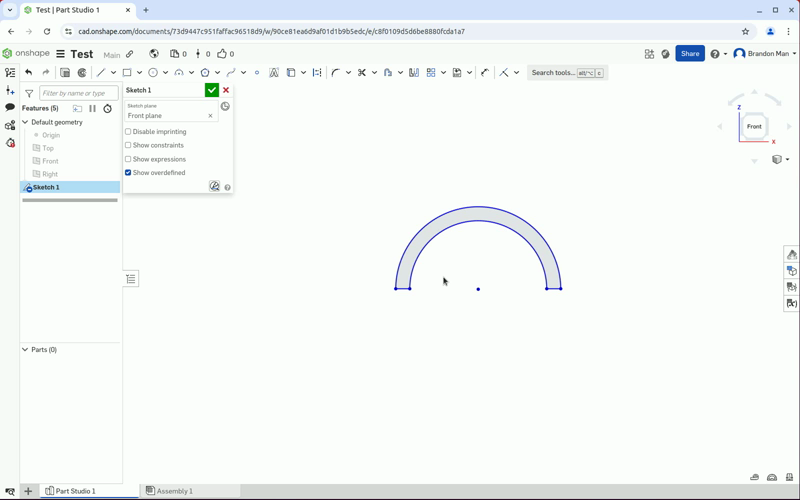
scroll(6)
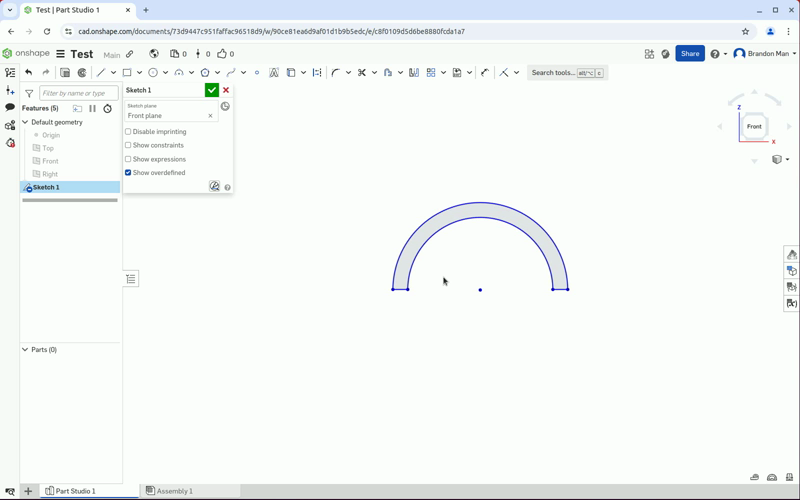
scroll(6)
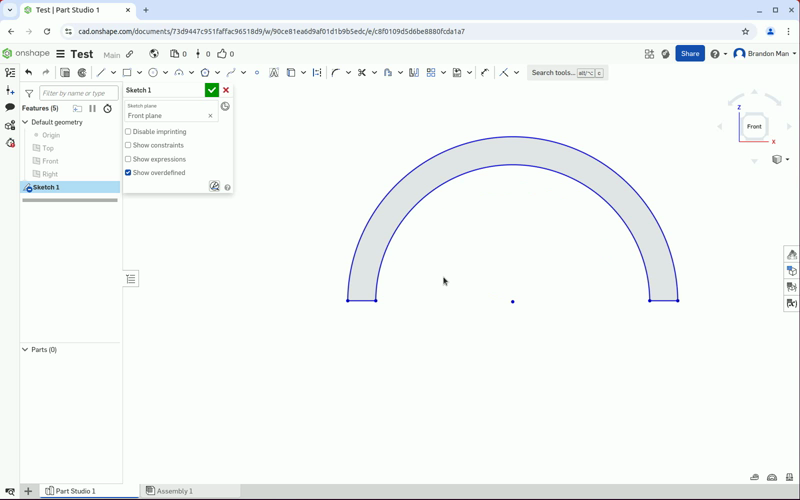
scroll(6)
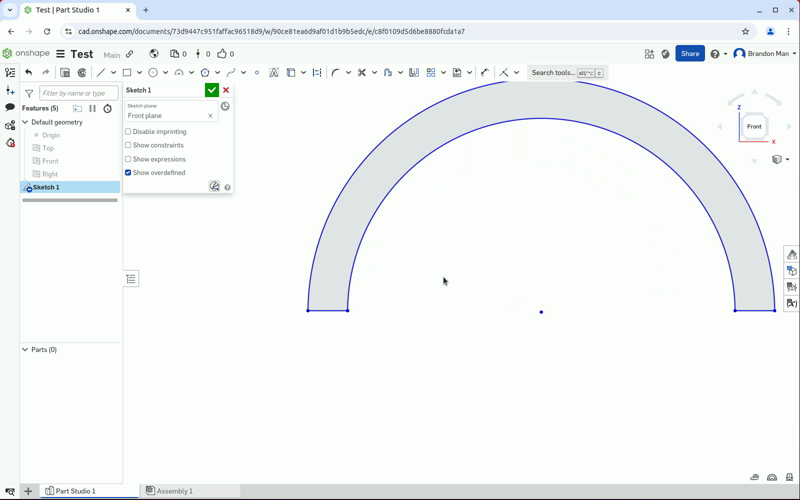
scroll(6)
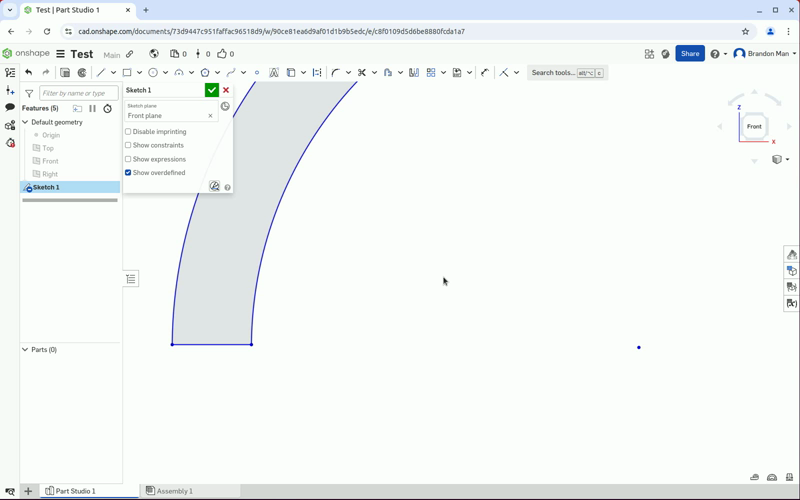
click(443, 276)
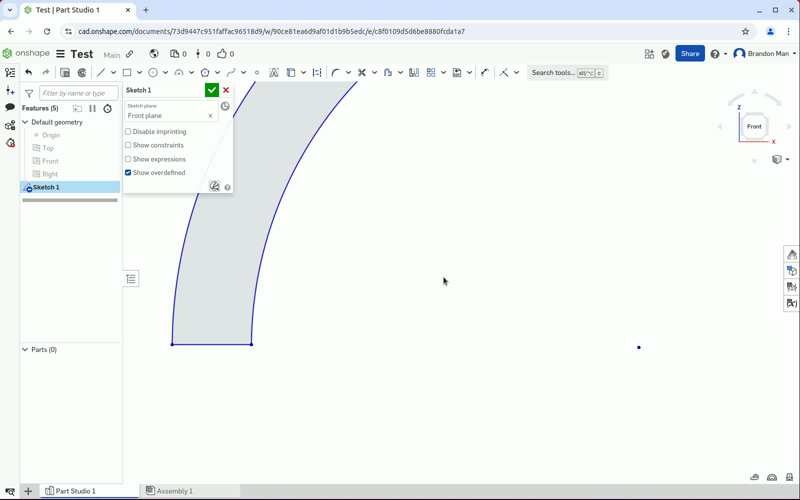
scroll(-6)
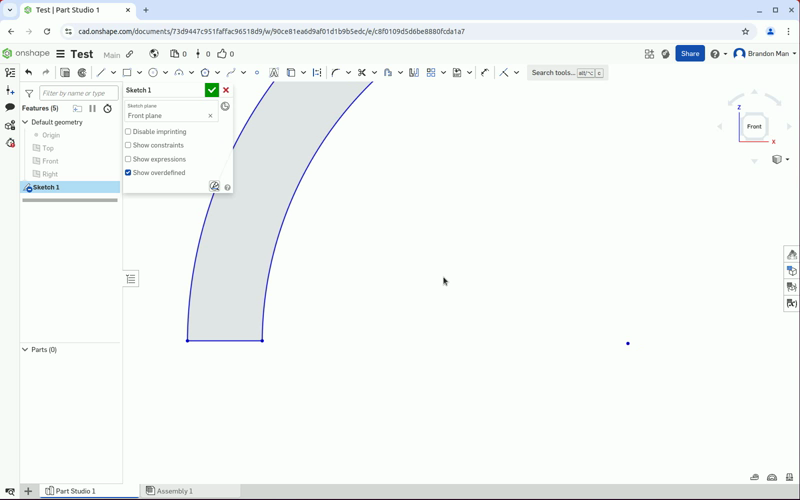
scroll(-6)
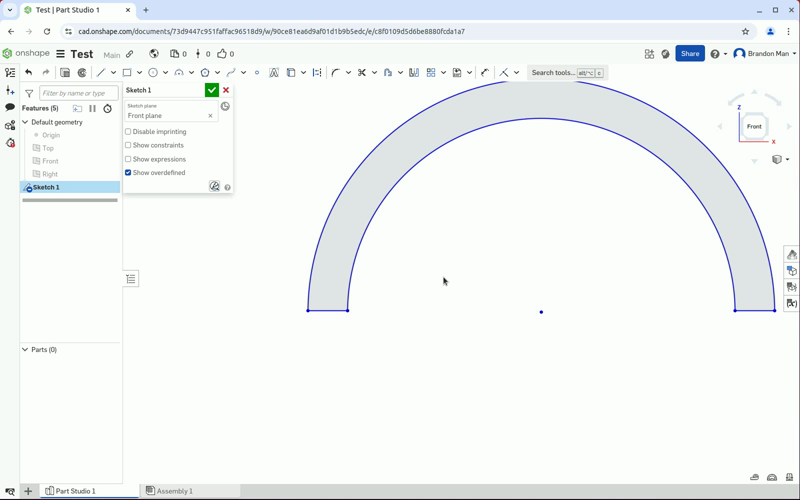
scroll(-6)
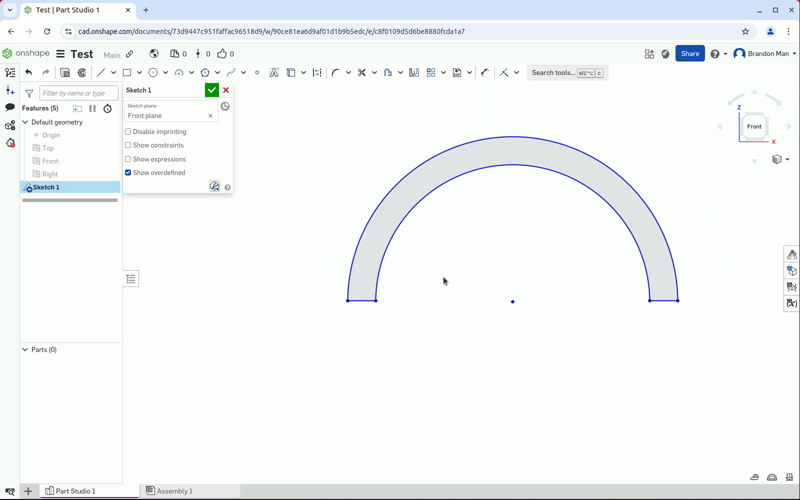
scroll(-6)
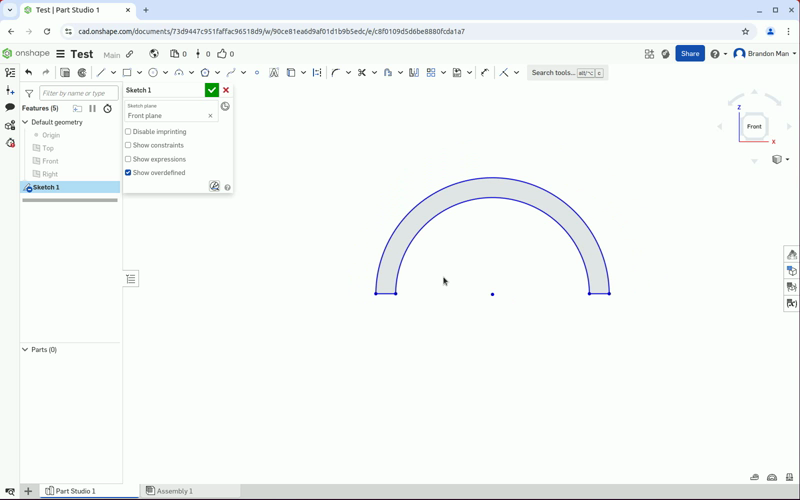
scroll(-6)
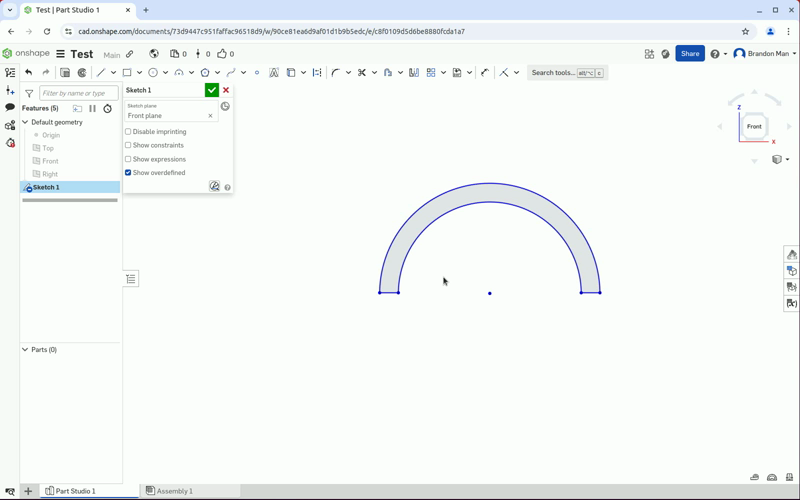
scroll(-6)
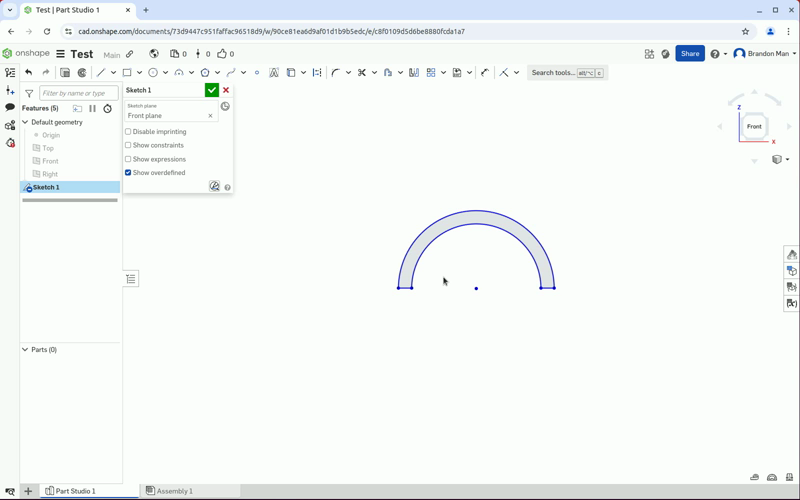
scroll(-6)
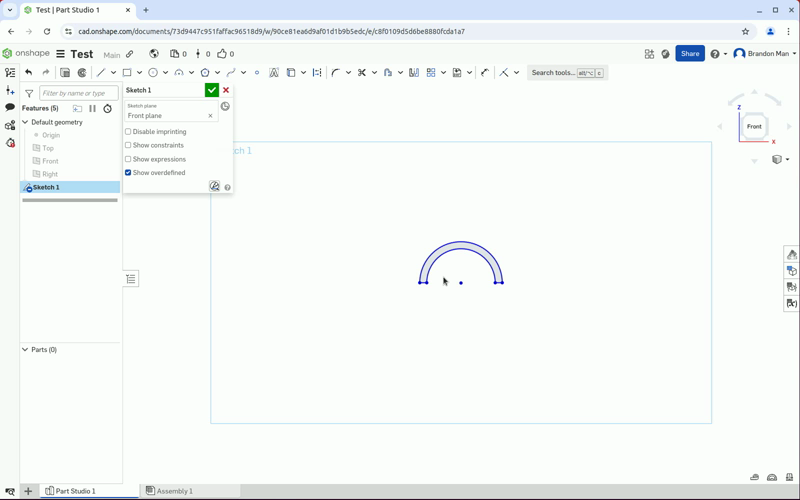
mouse_move(73, 352)
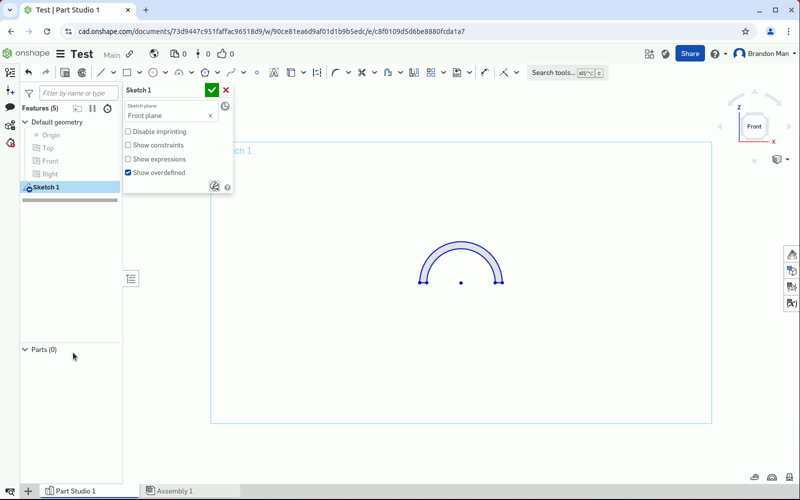
key(shift+y)
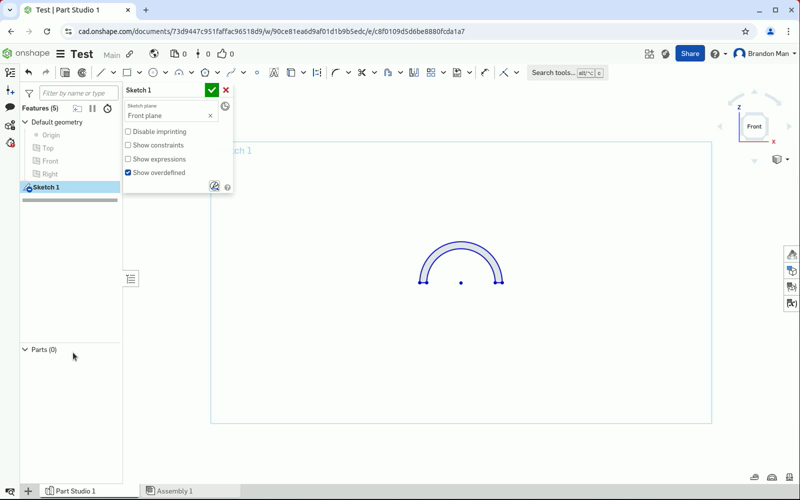
key(shift+e)
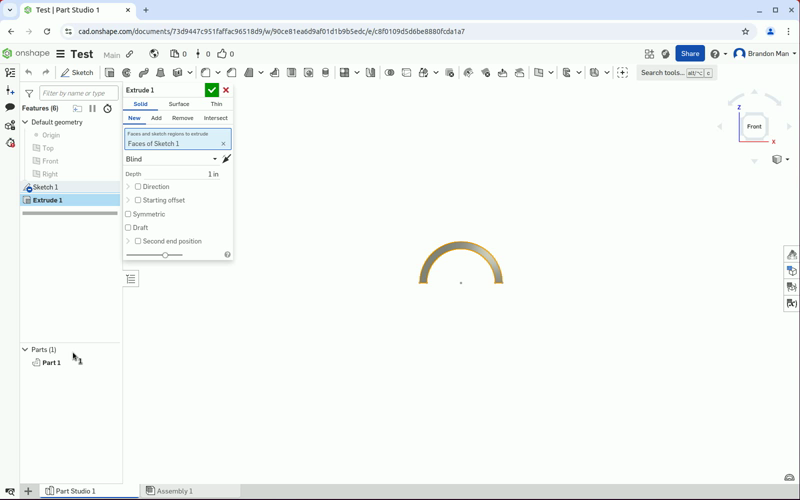
mouse_move(143, 106)
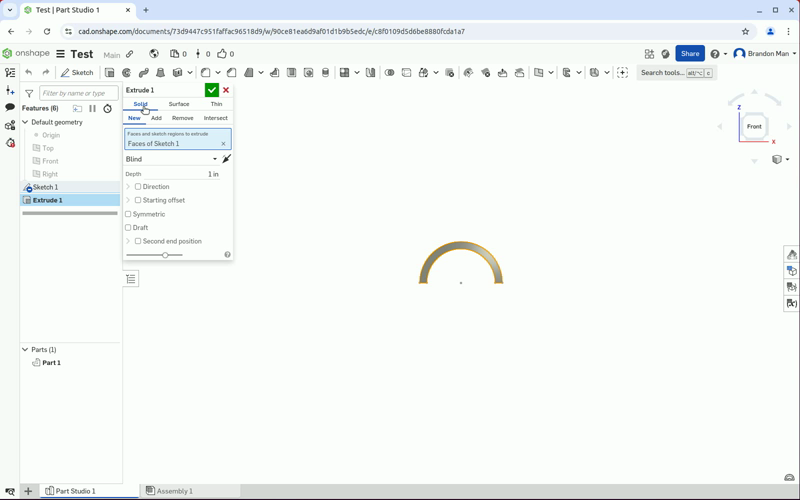
click(143, 106)
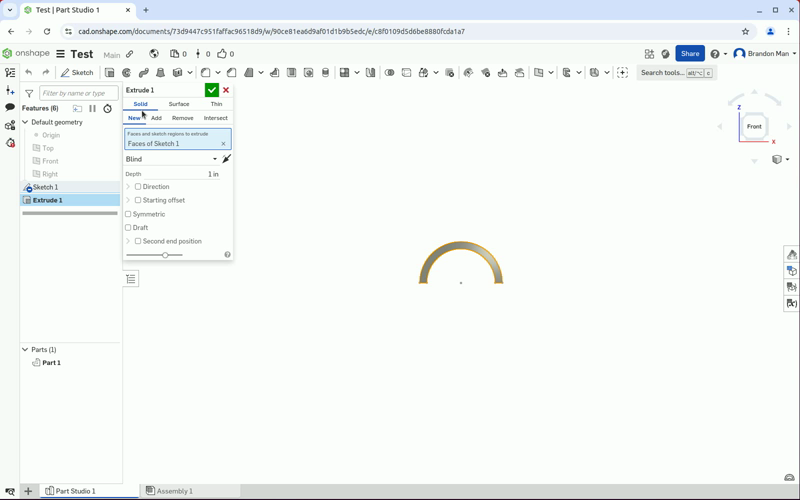
mouse_move(137, 120)
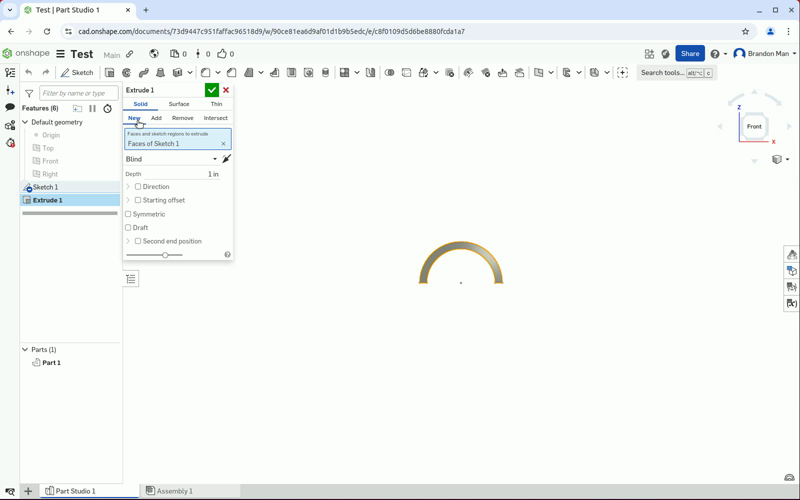
click(137, 120)
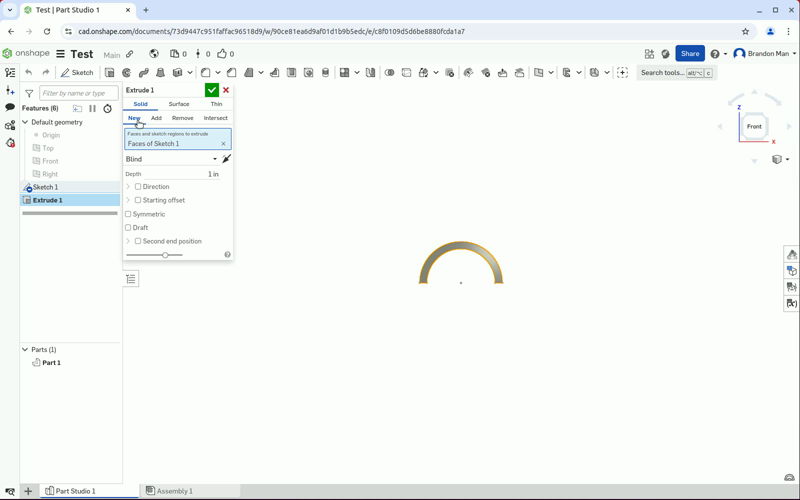
key(tab, 4)
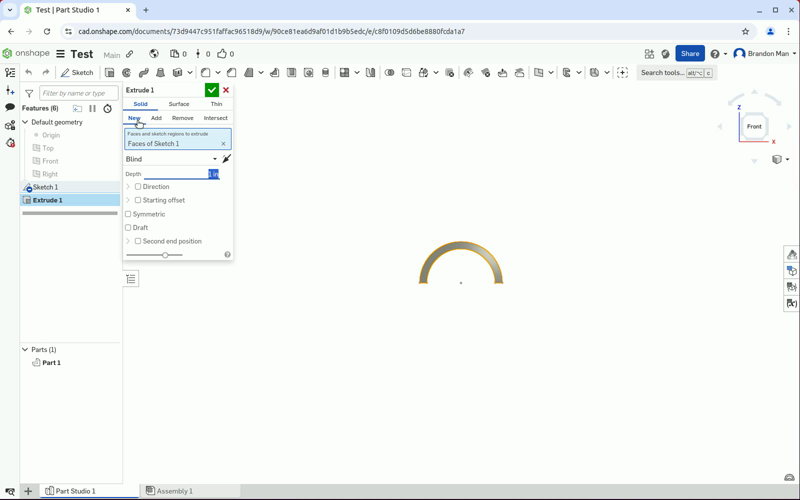
text(23.108)
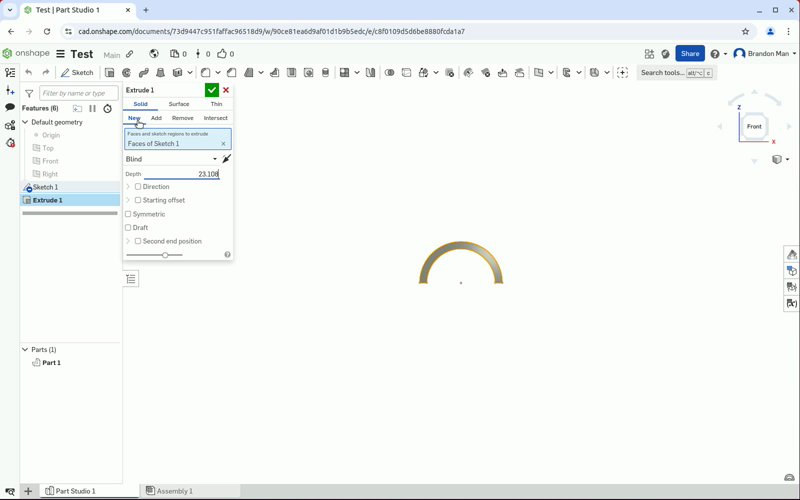
key(enter)
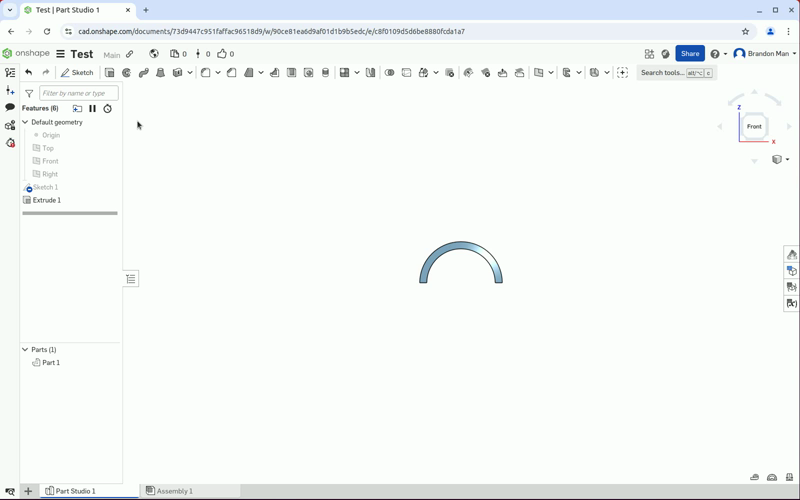
key(shift+h)
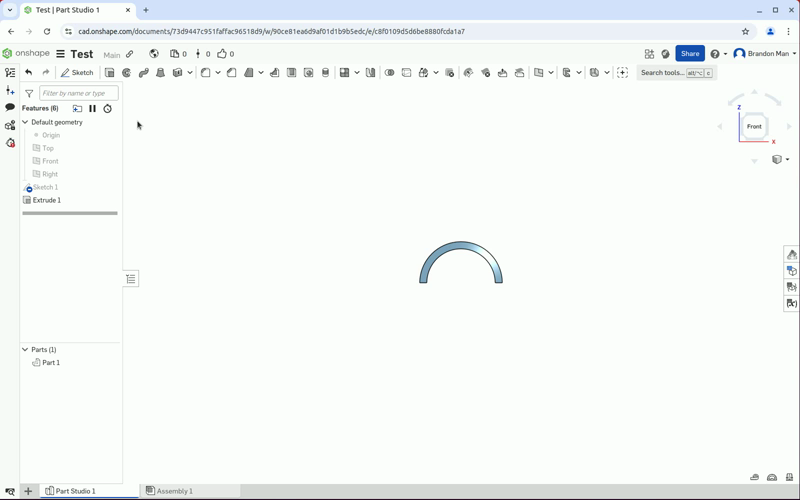
key(shift+h)
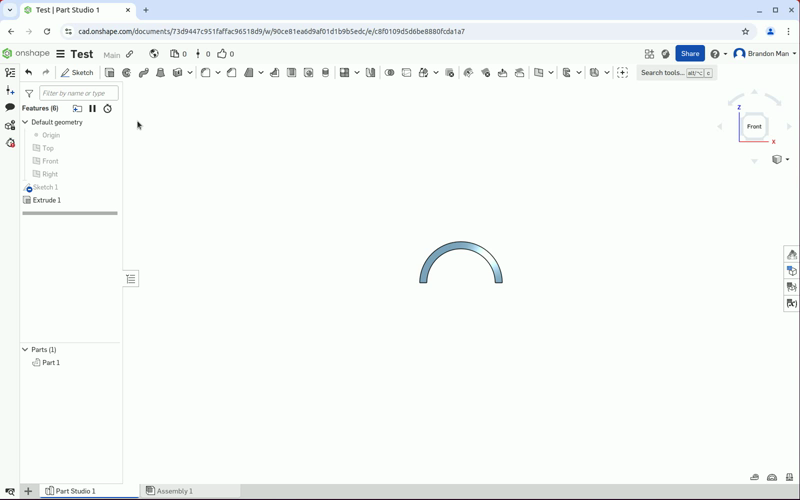
mouse_move(73, 189)
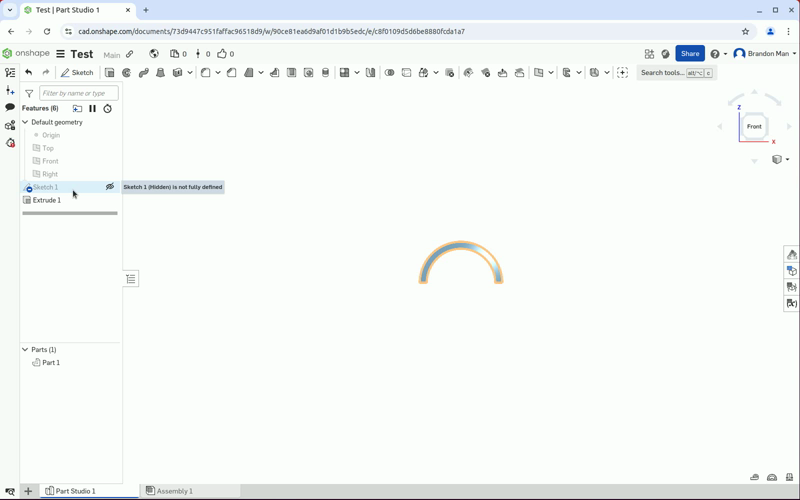
click(73, 189)
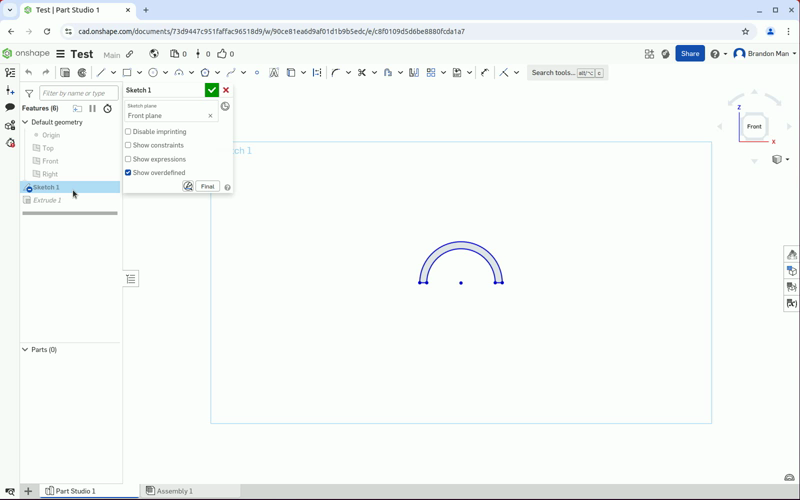
mouse_move(229, 92)
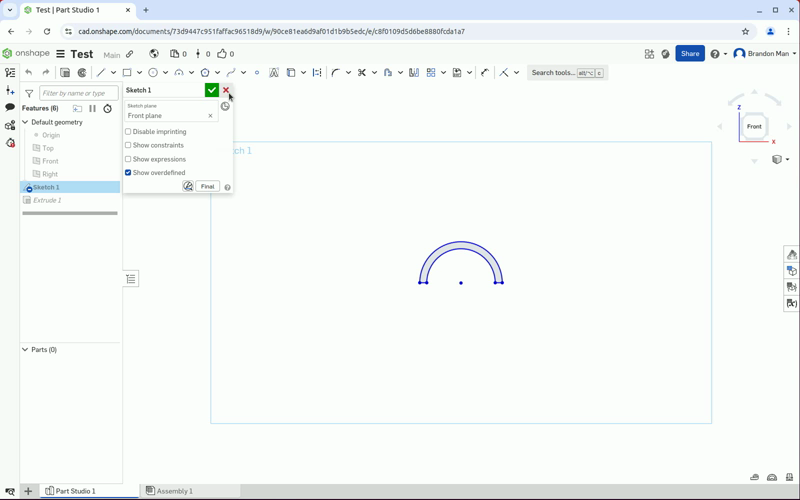
click(229, 92)
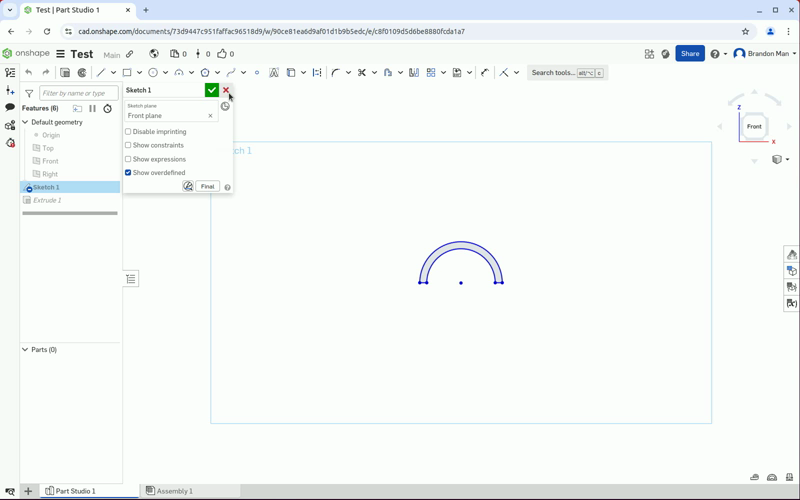
key(shift+s)
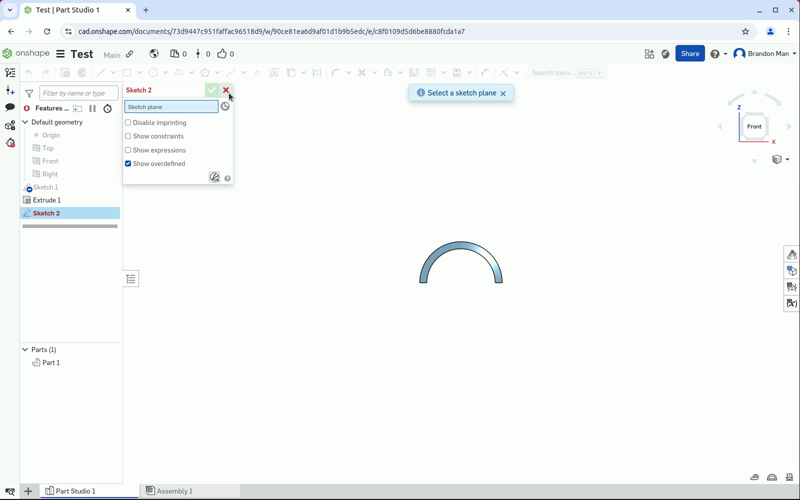
mouse_move(73, 163)
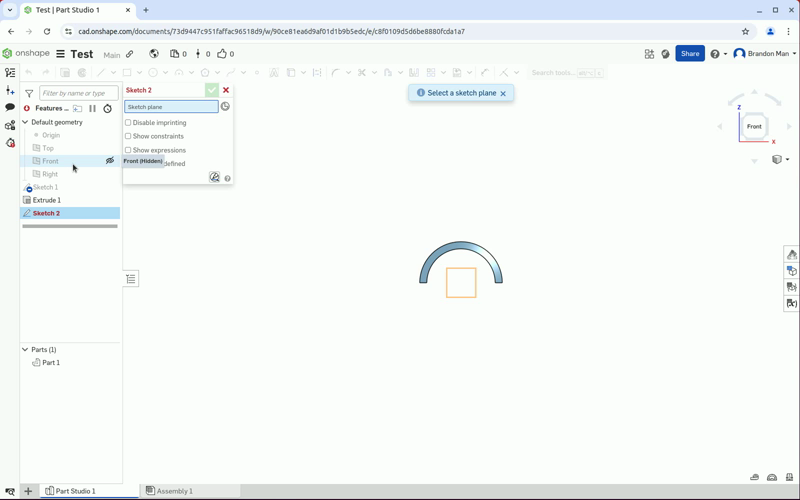
click(73, 163)
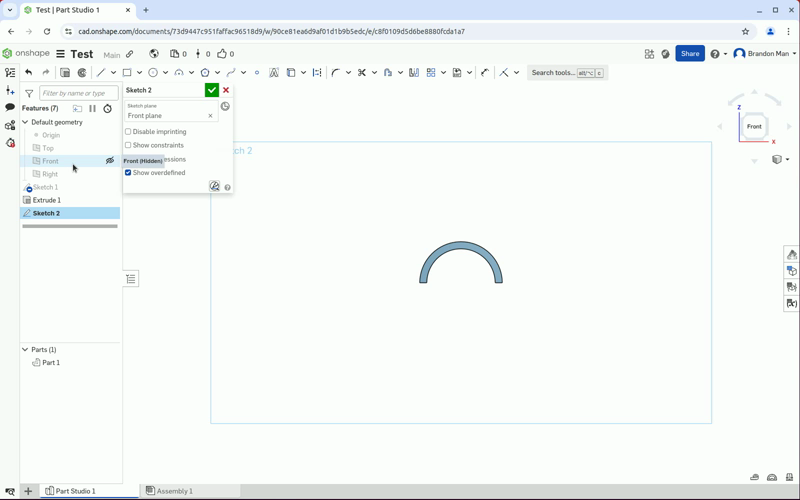
mouse_move(73, 352)
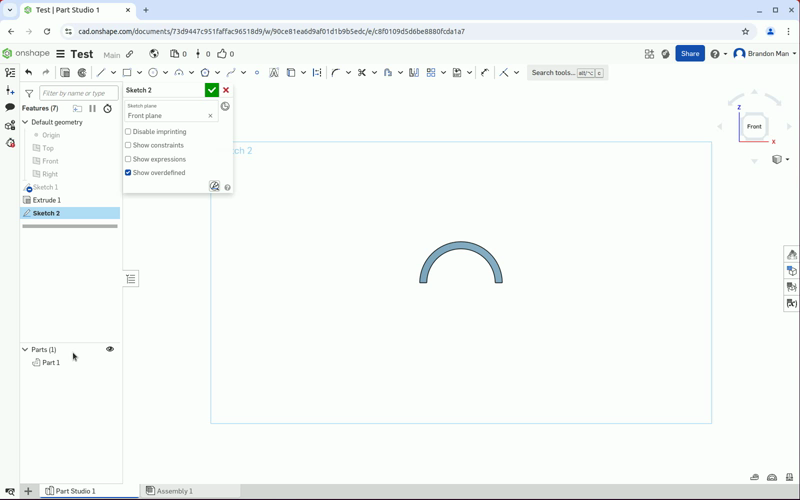
key(y)
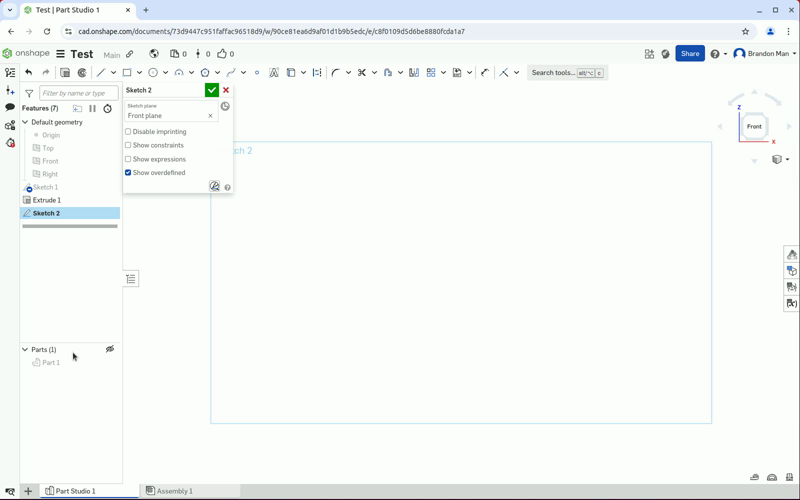
key(l)
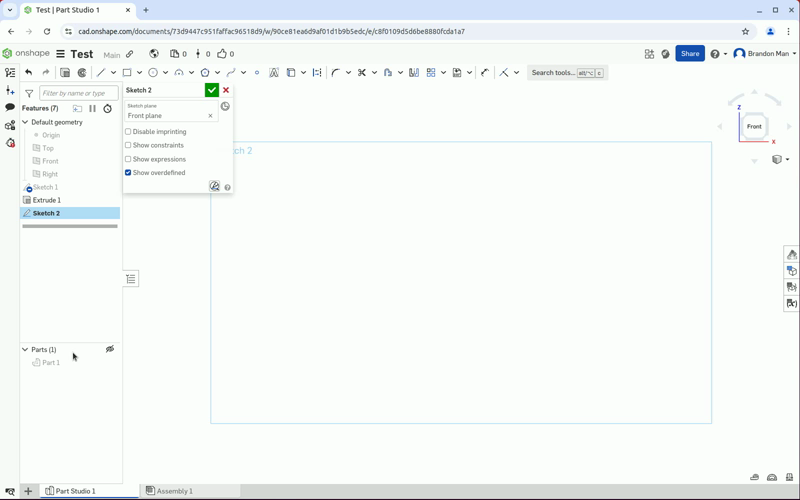
key_down(shift)
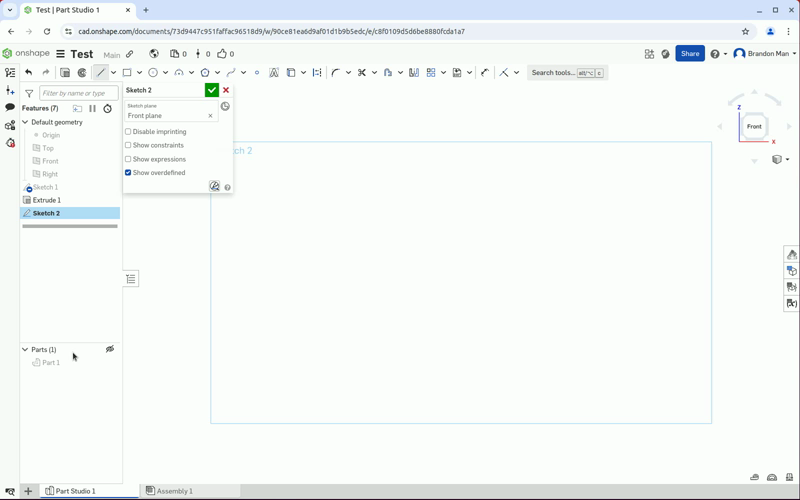
mouse_move(440, 246)
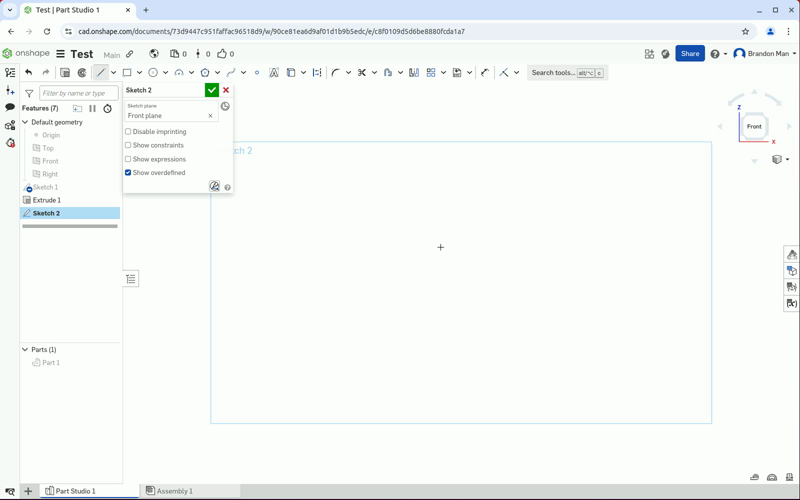
click(440, 246)
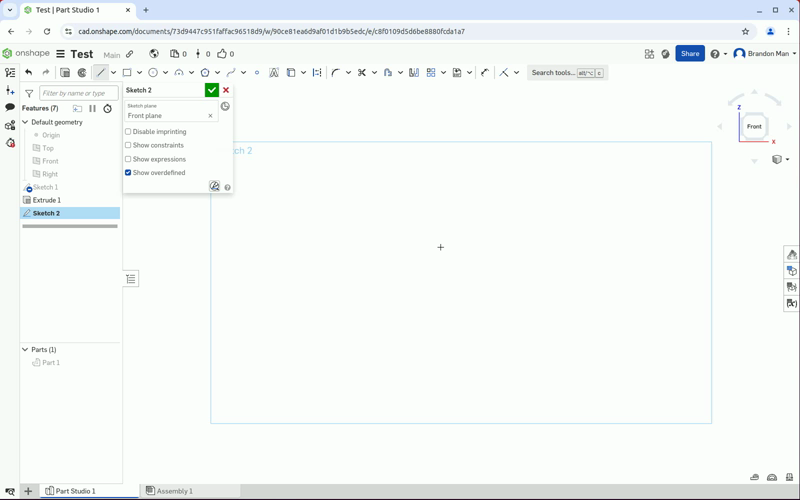
key_up(shift)
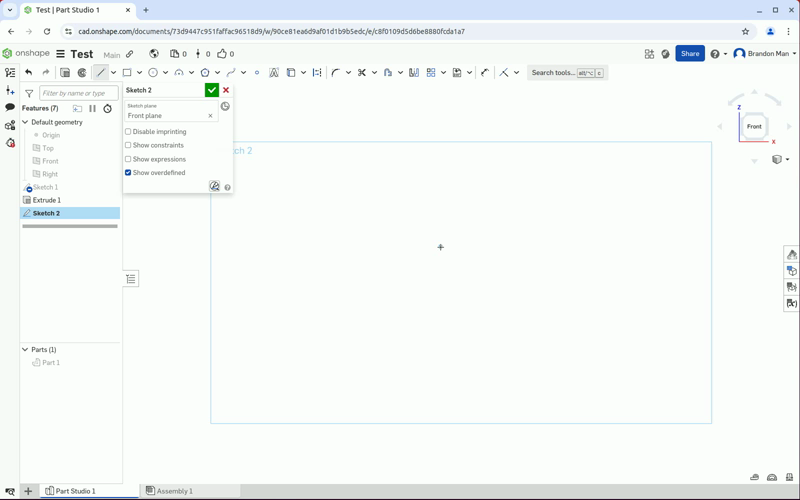
key_down(shift)
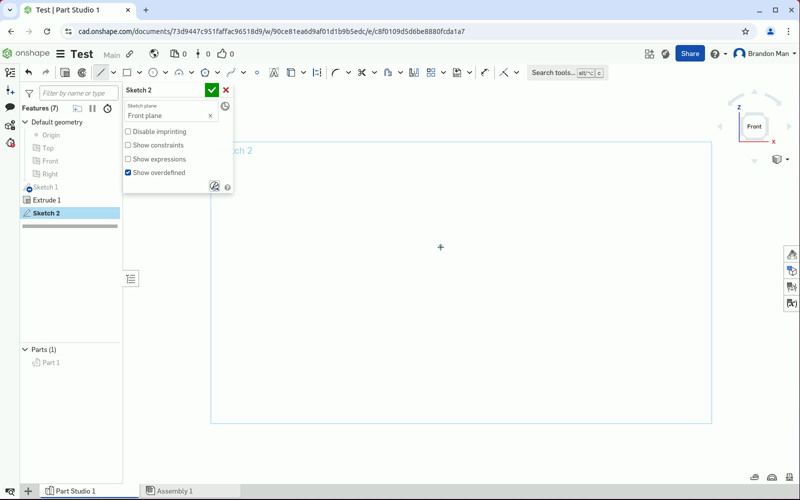
mouse_move(470, 246)
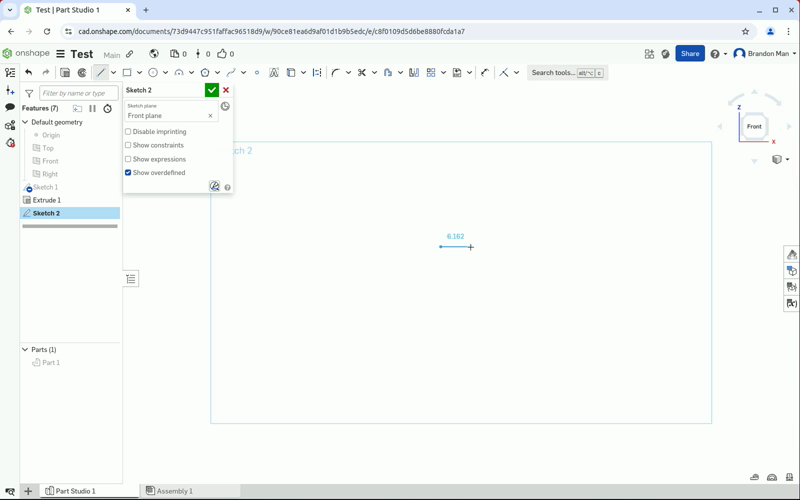
mouse_move(481, 246)
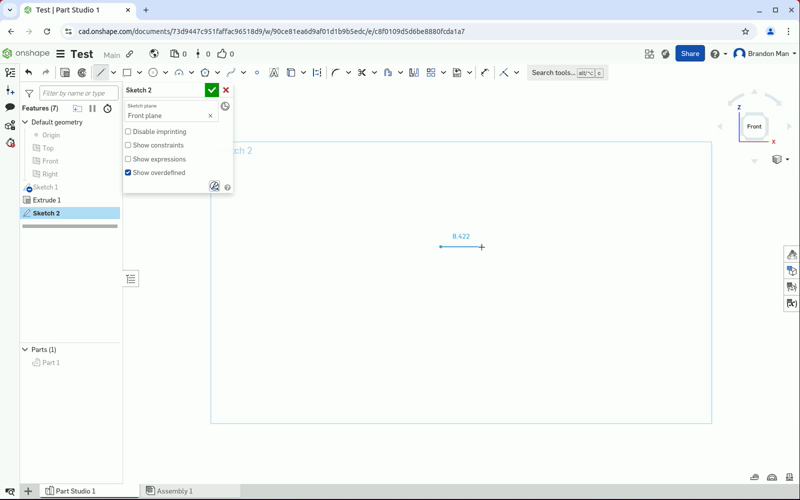
click(481, 246)
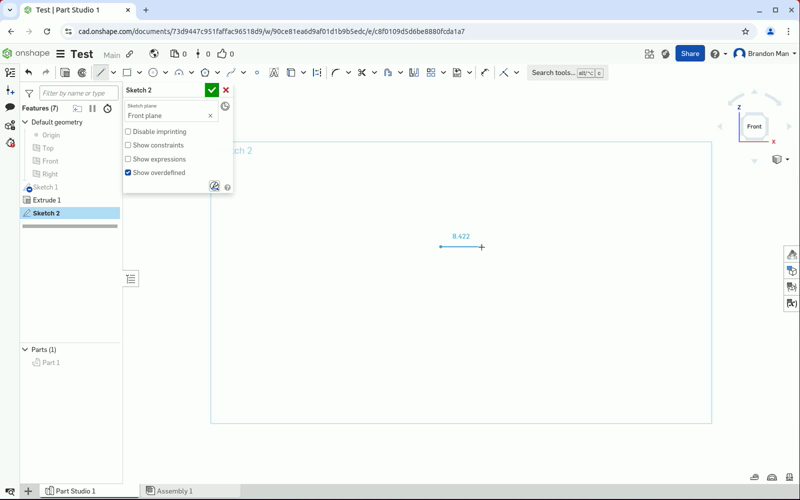
key_up(shift)
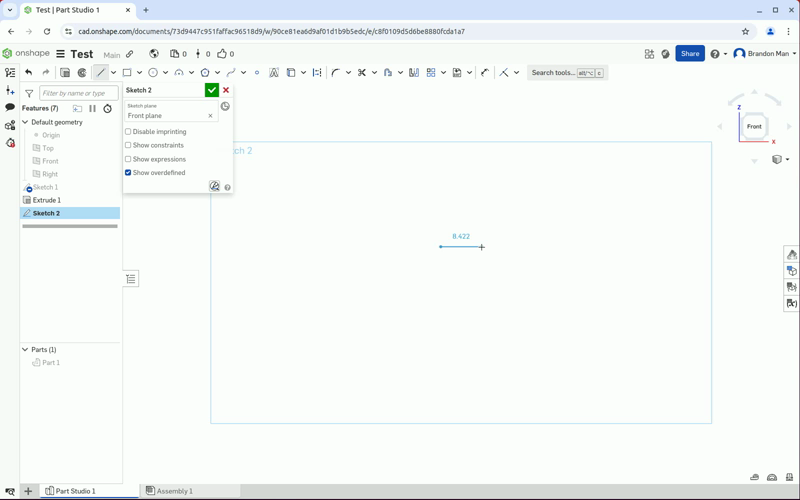
key_down(shift)
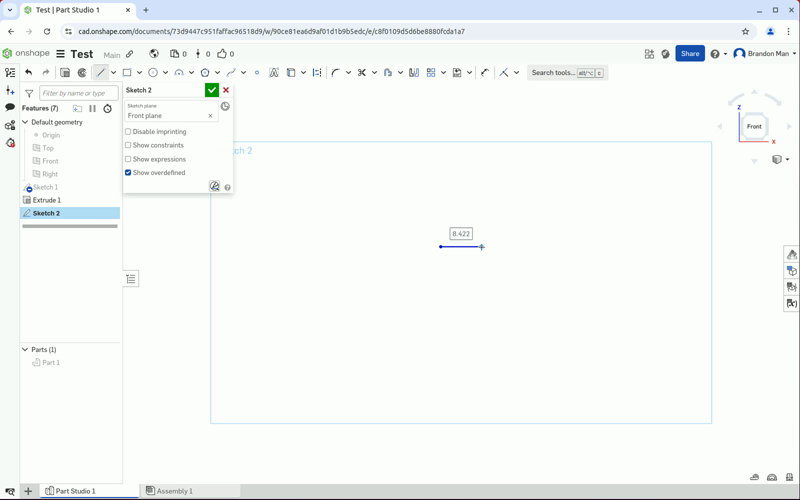
mouse_move(511, 246)
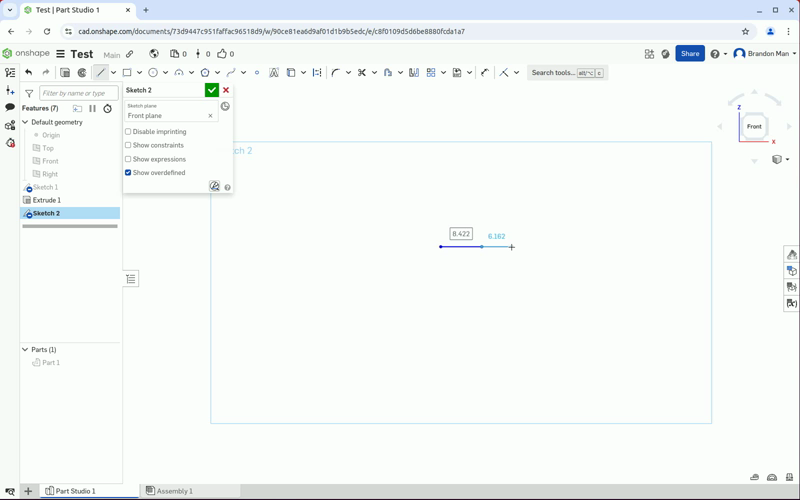
mouse_move(481, 238)
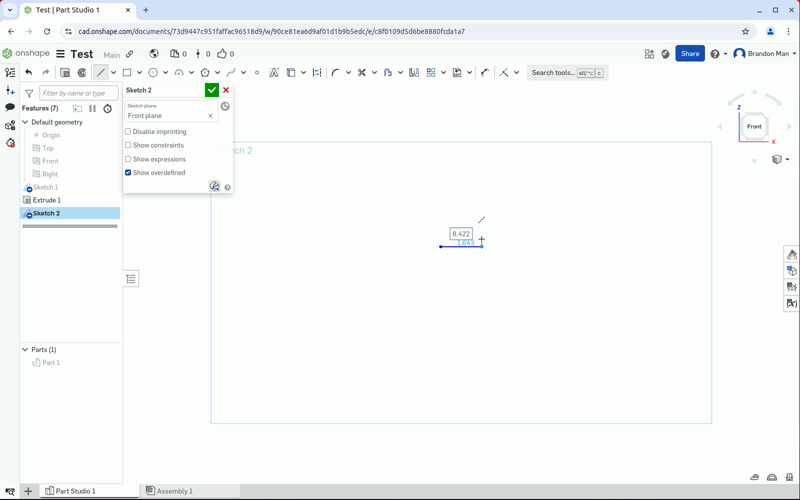
click(481, 238)
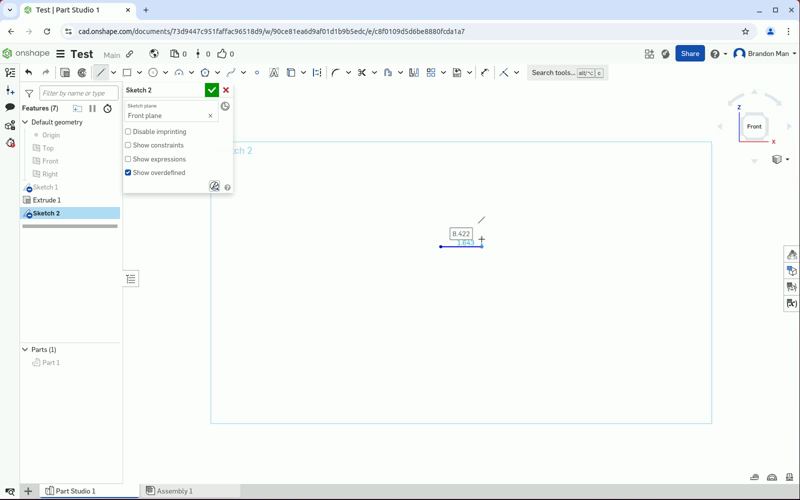
key_up(shift)
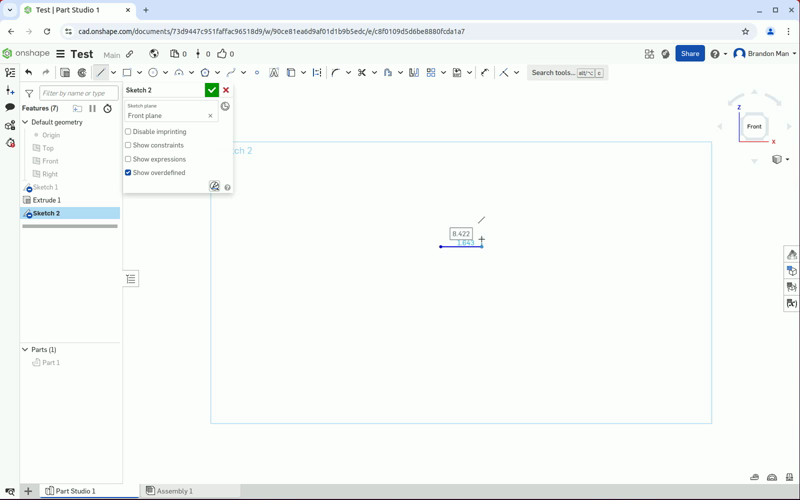
key_down(shift)
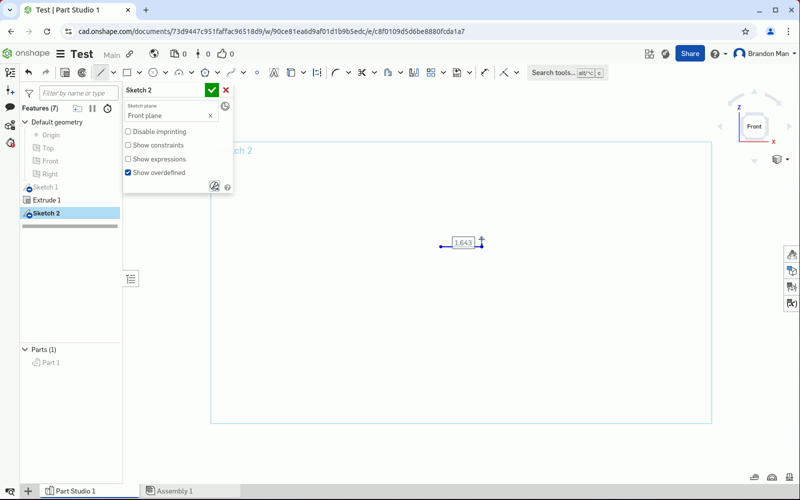
mouse_move(511, 238)
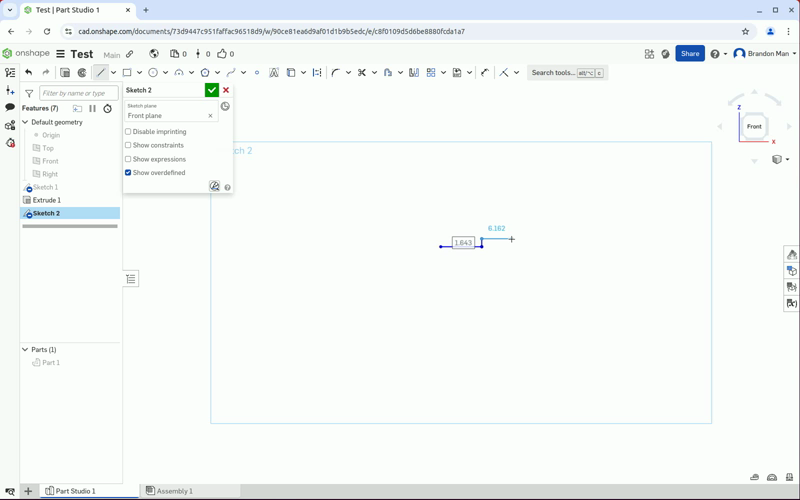
mouse_move(440, 238)
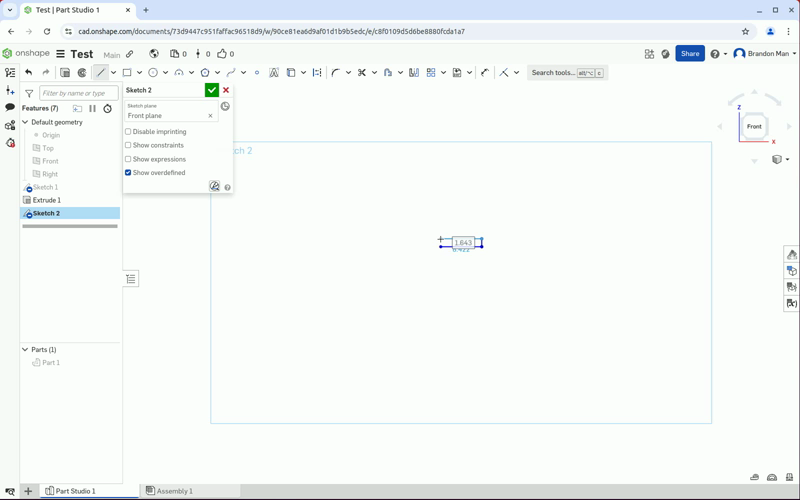
click(440, 238)
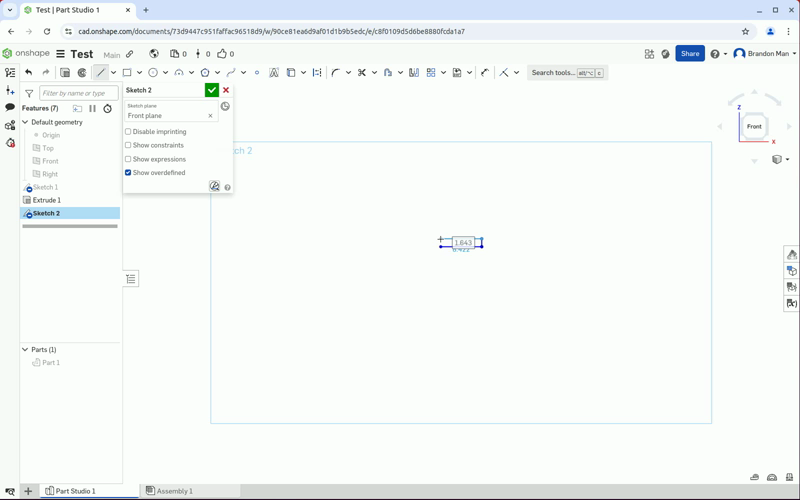
key_up(shift)
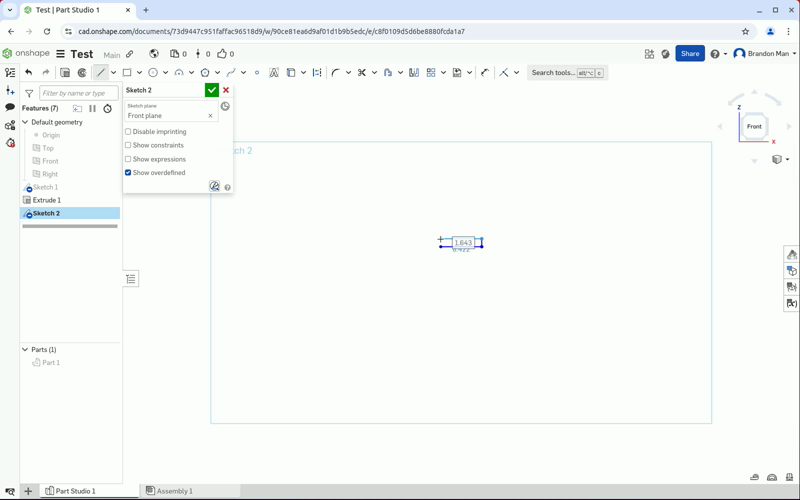
mouse_move(470, 238)
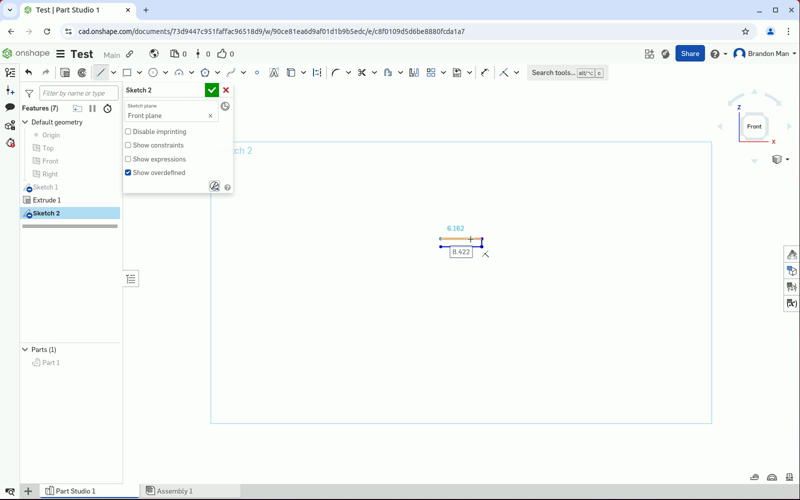
key_down(shift)
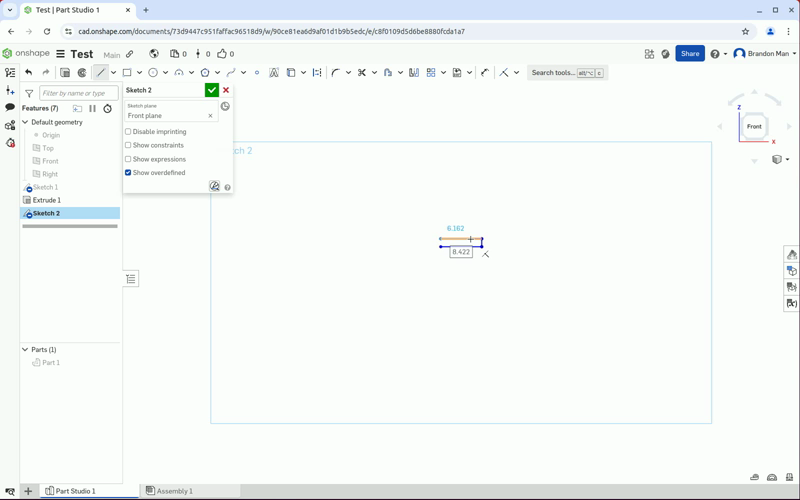
mouse_move(440, 246)
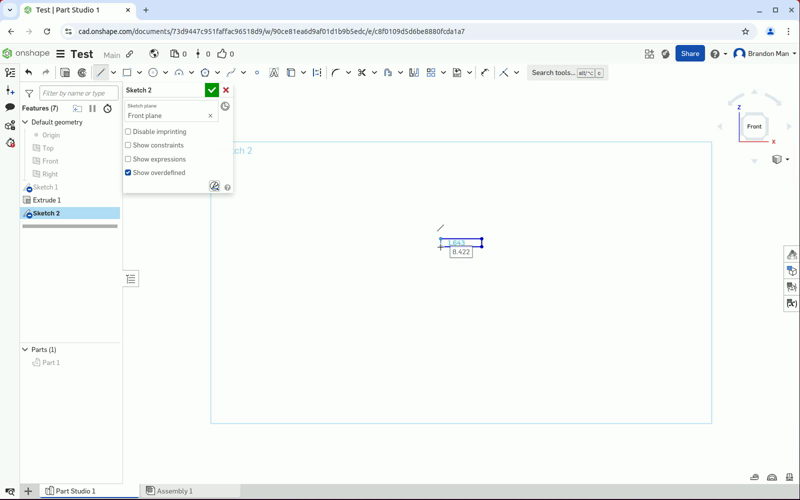
key_up(shift)
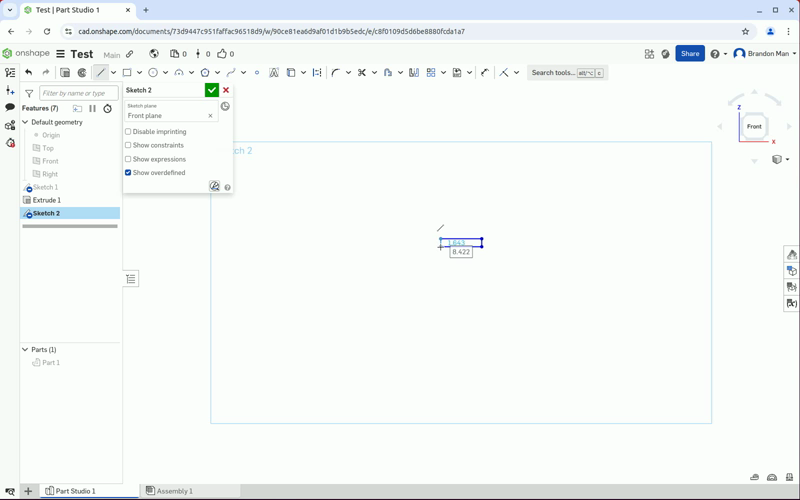
click(440, 246)
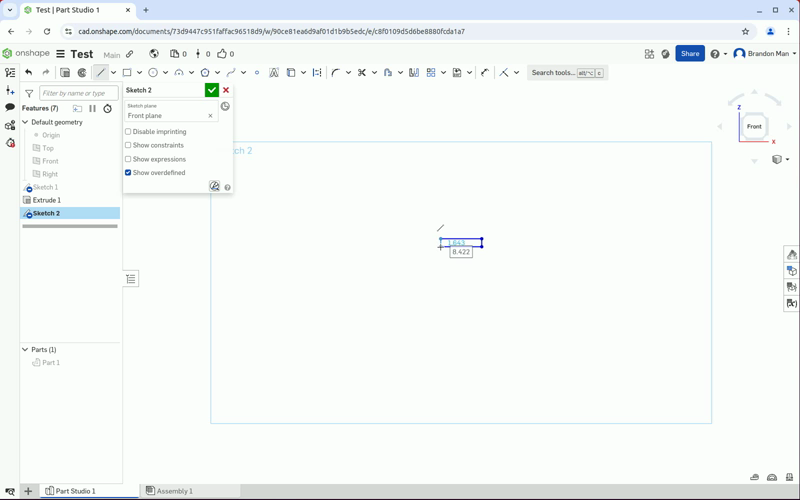
key(esc)
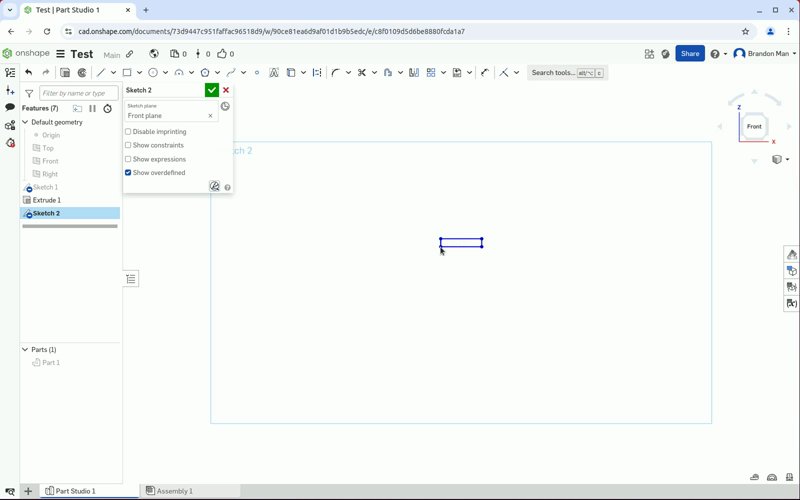
mouse_move(462, 243)
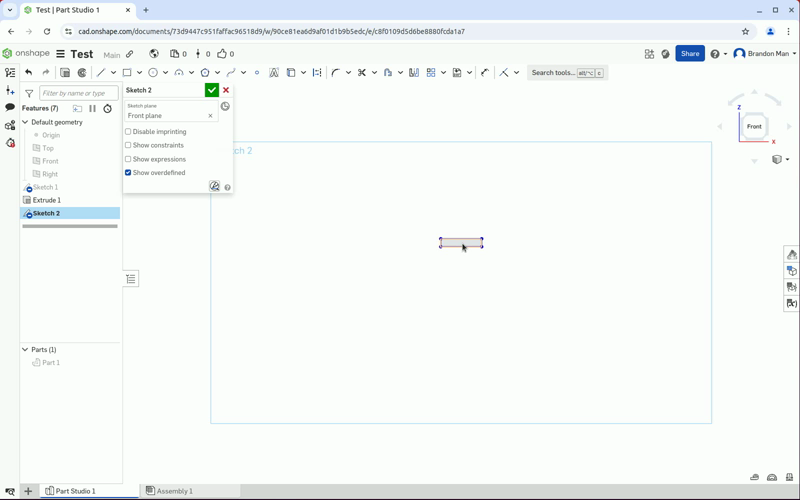
scroll(6)
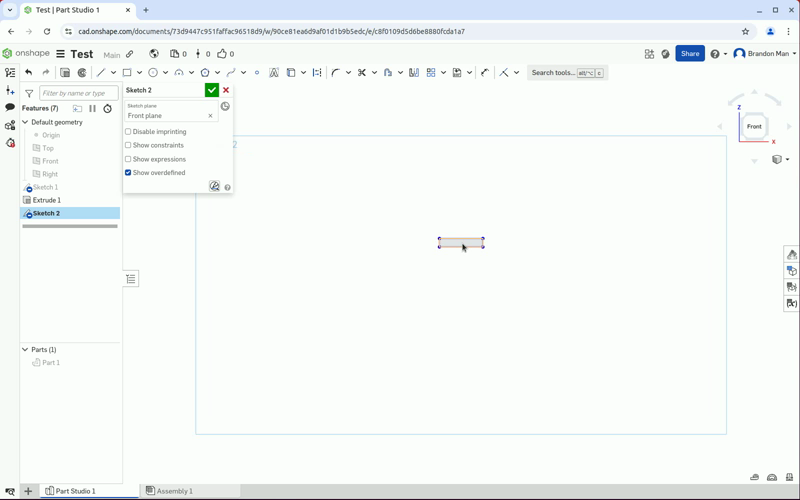
scroll(6)
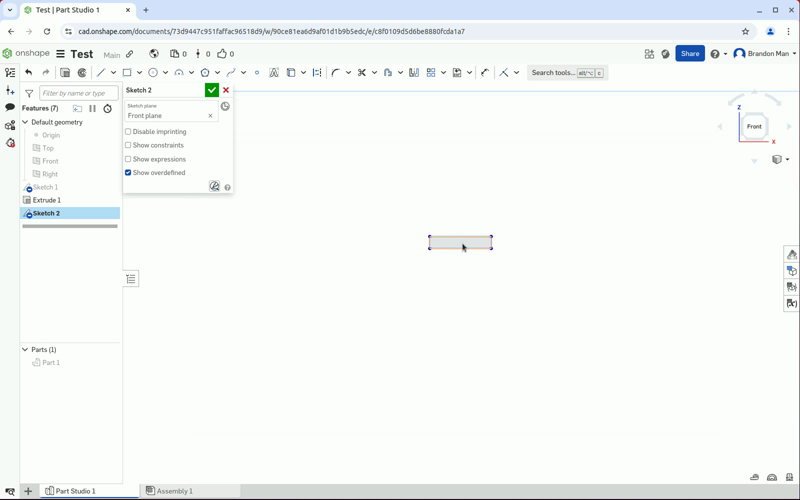
scroll(6)
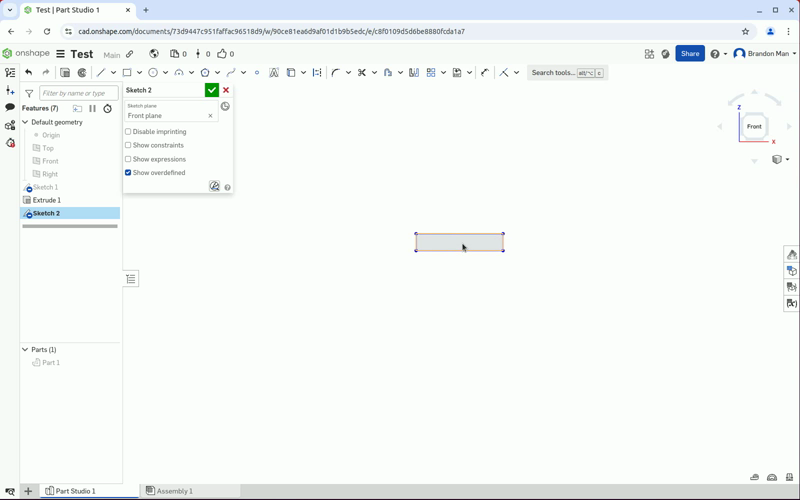
scroll(6)
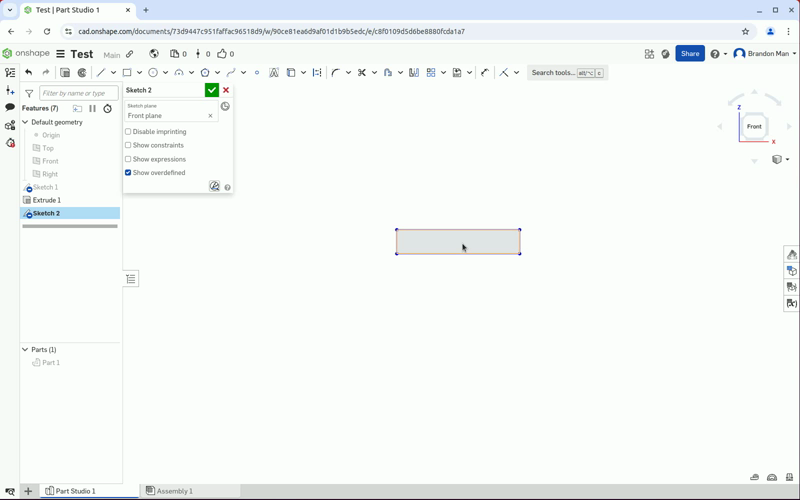
scroll(6)
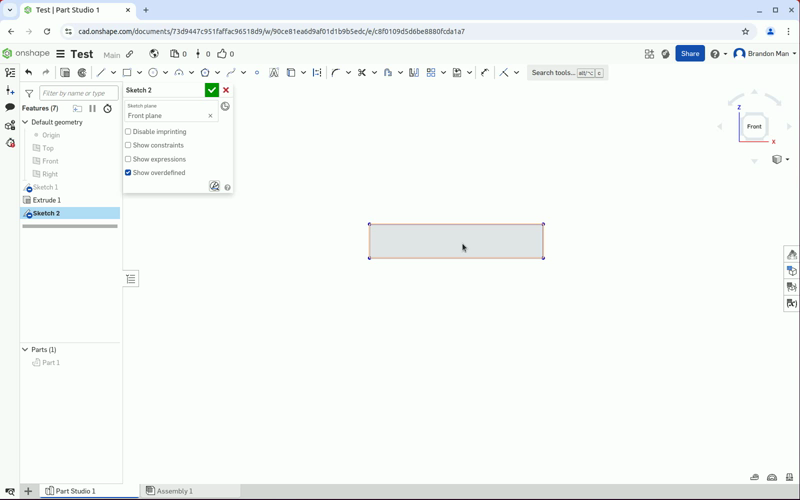
scroll(6)
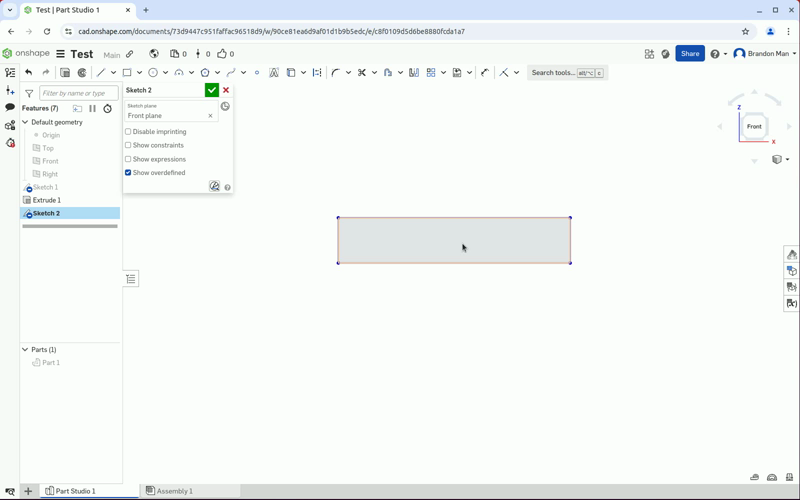
scroll(6)
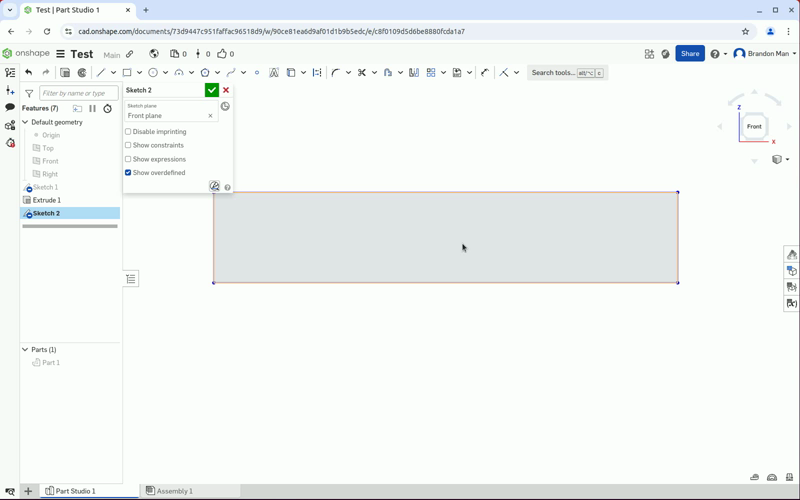
click(462, 243)
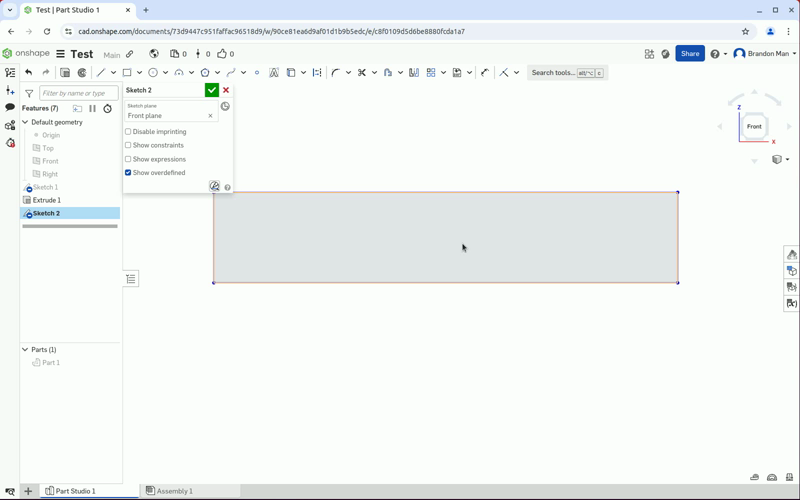
scroll(-6)
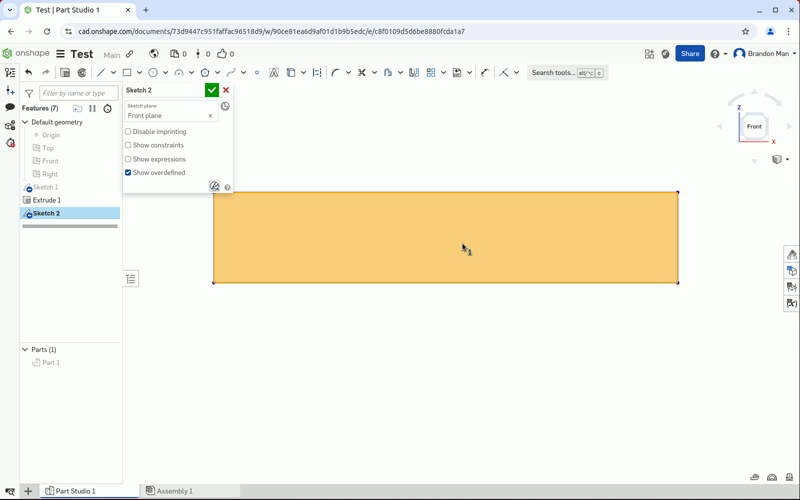
scroll(-6)
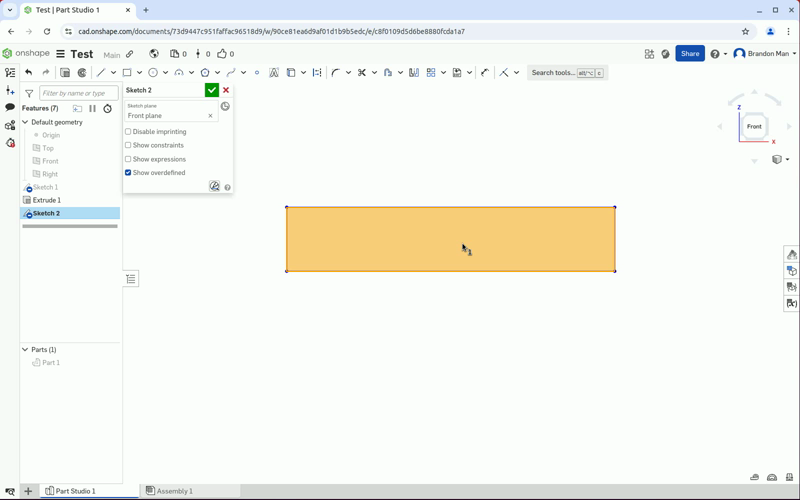
scroll(-6)
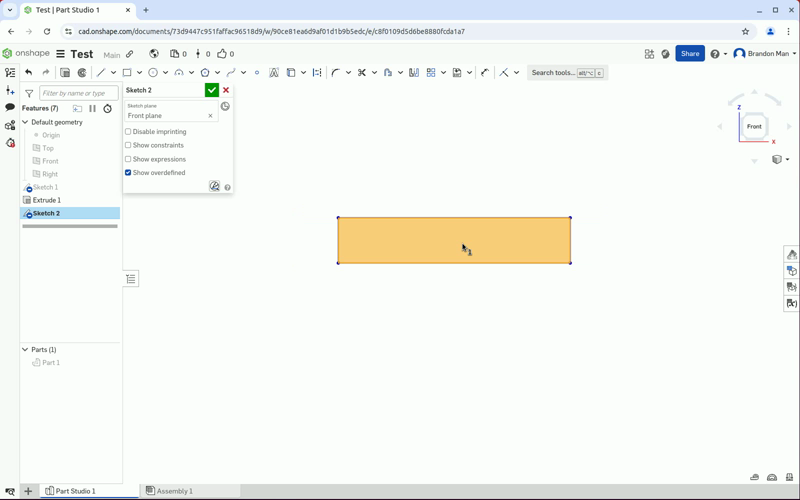
scroll(-6)
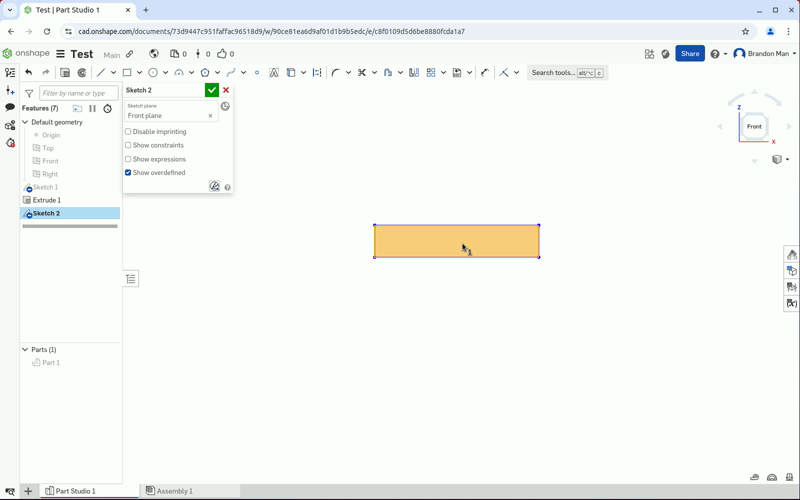
scroll(-6)
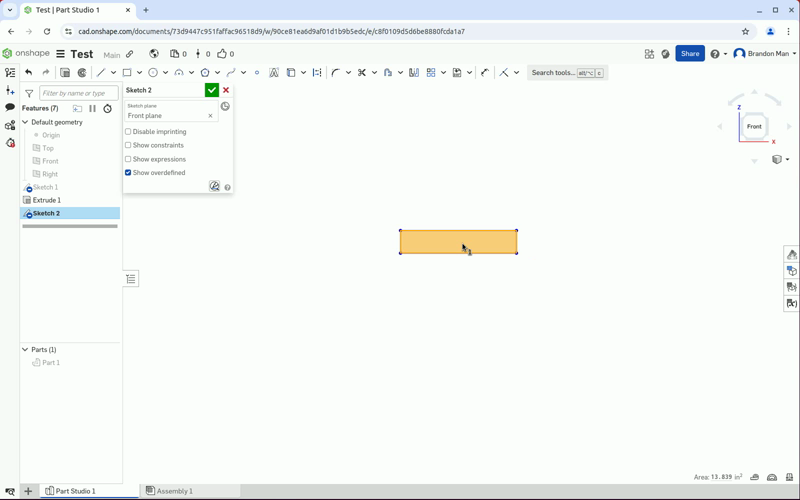
scroll(-6)
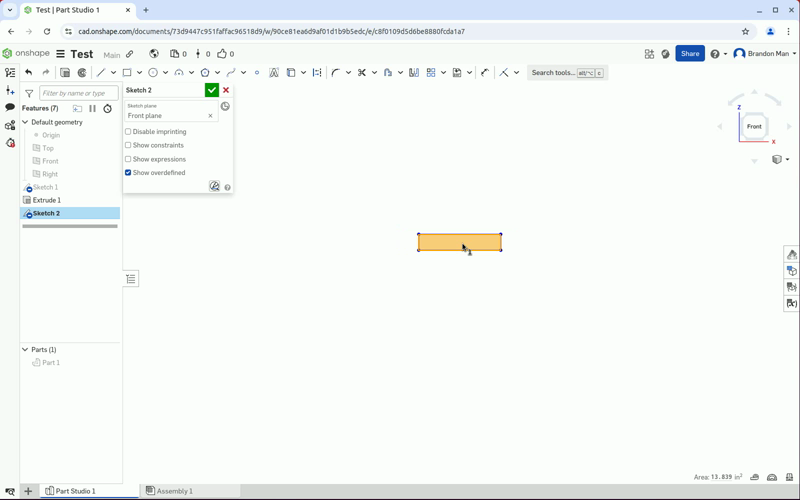
scroll(-6)
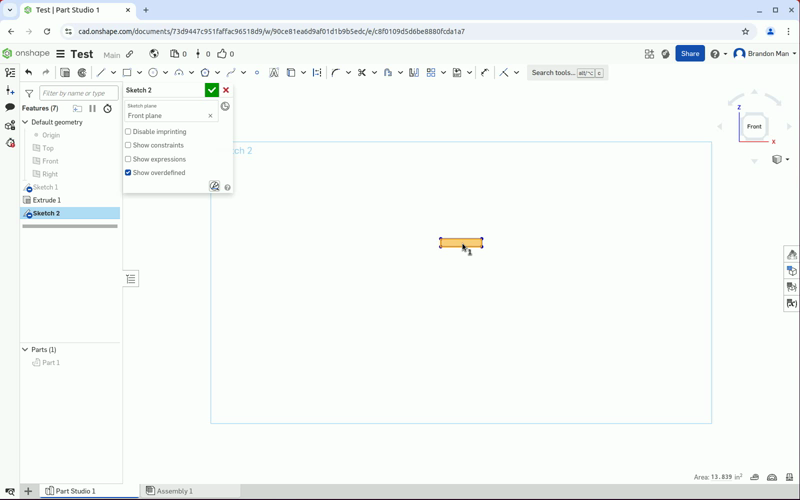
mouse_move(73, 352)
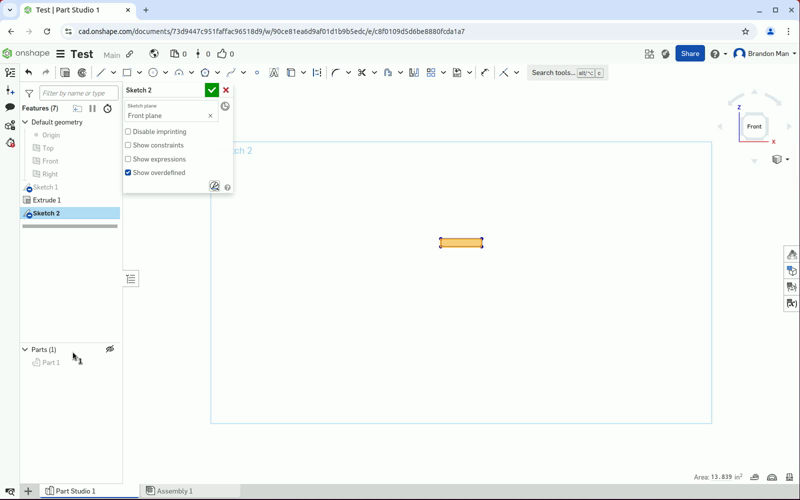
key(shift+y)
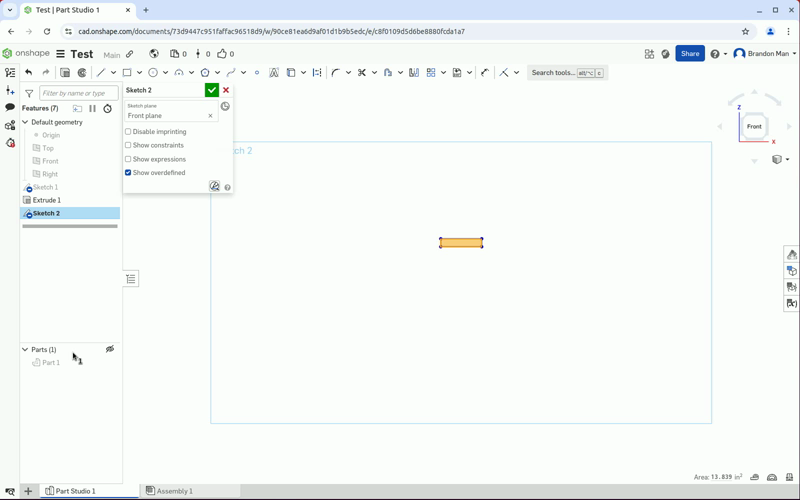
key(shift+e)
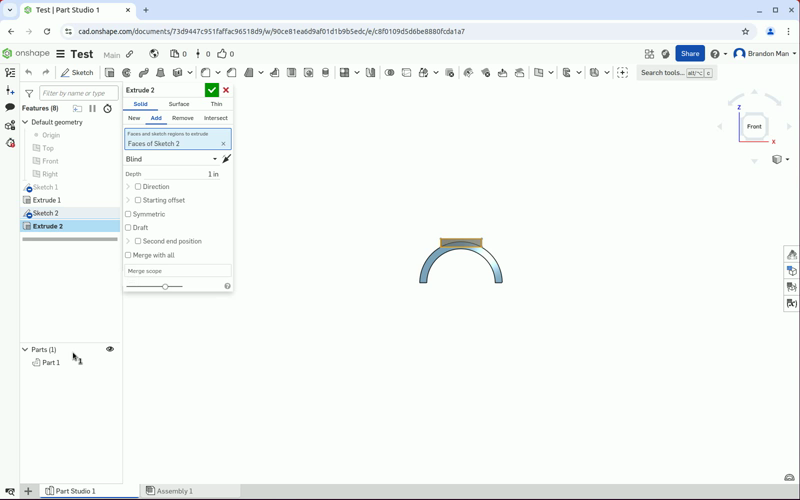
mouse_move(143, 106)
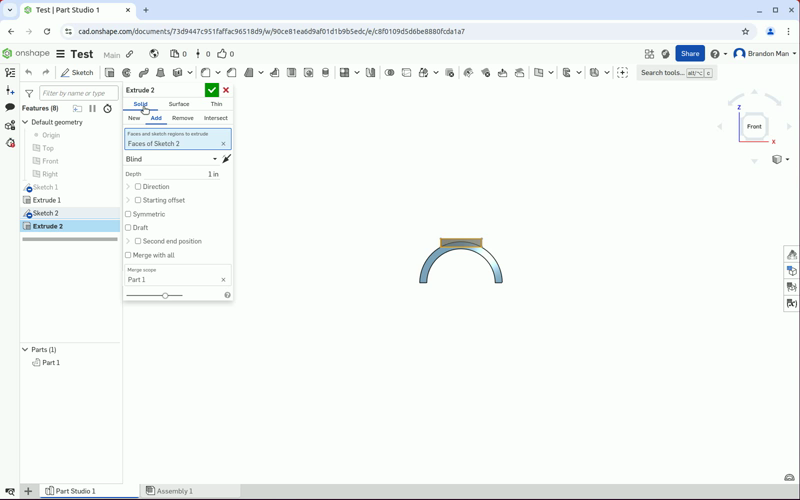
click(143, 106)
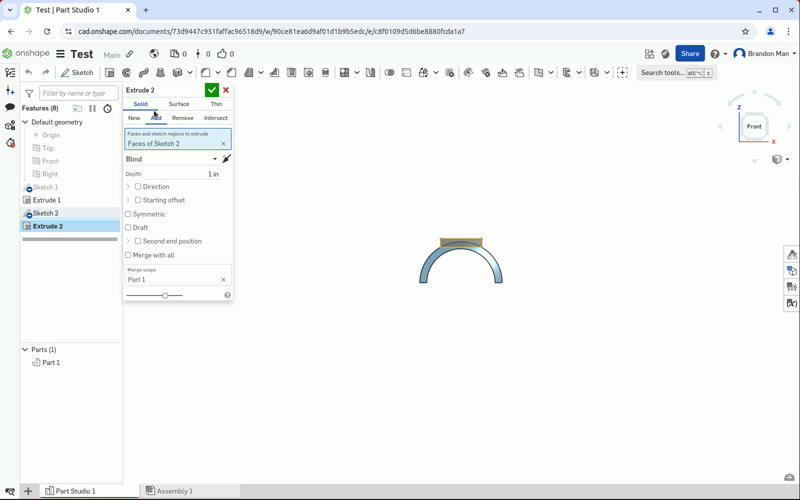
mouse_move(186, 120)
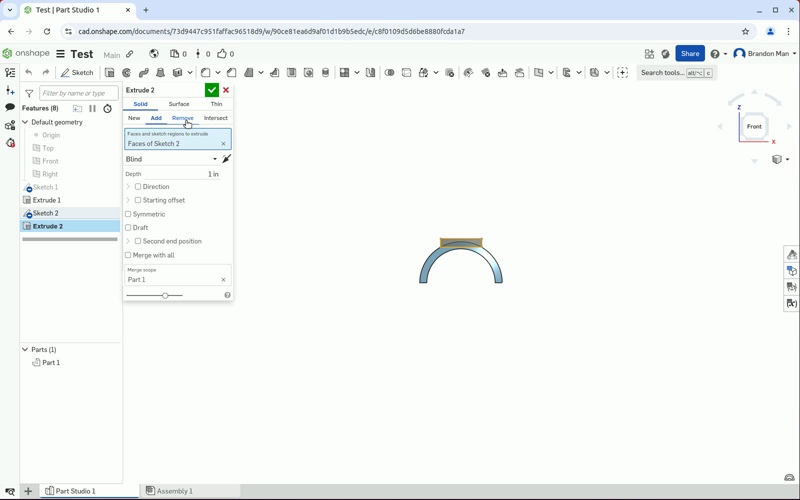
click(186, 120)
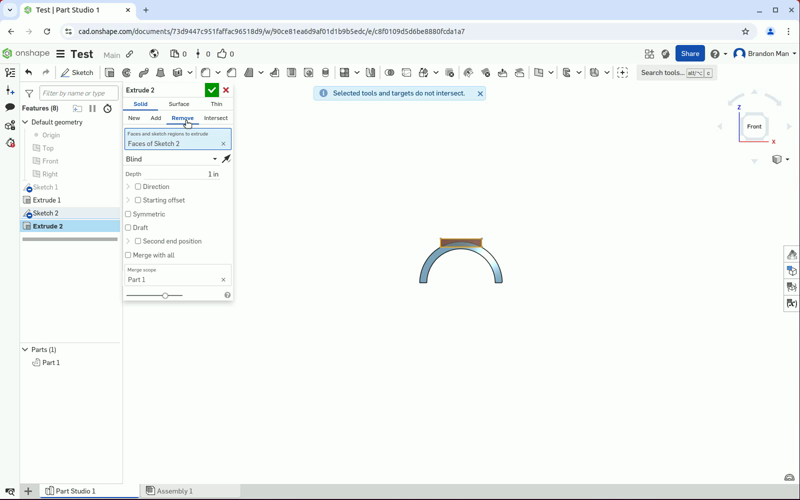
key(tab, 4)
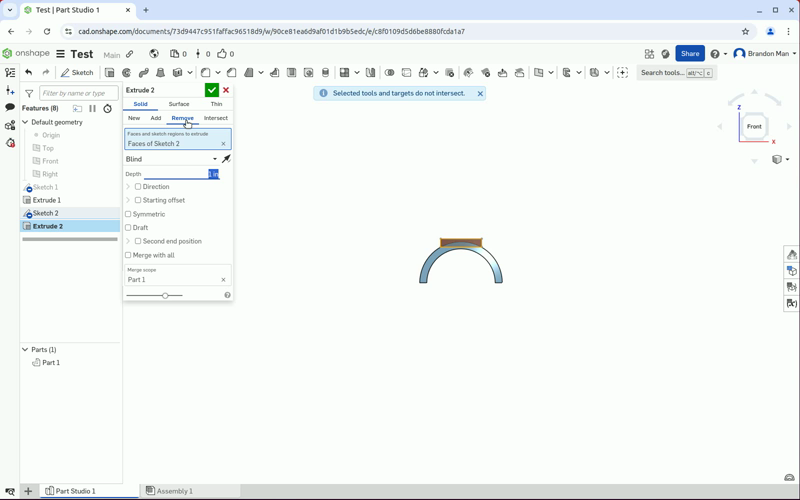
text(-23.108)
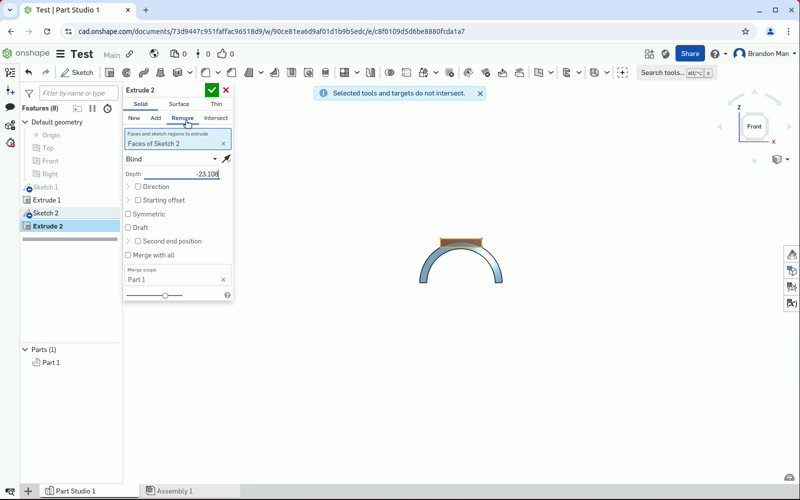
key(tab, 6)
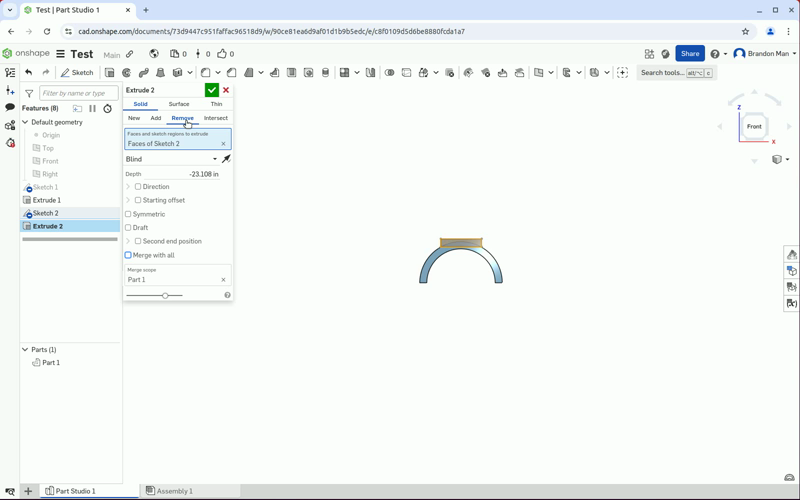
key(space)
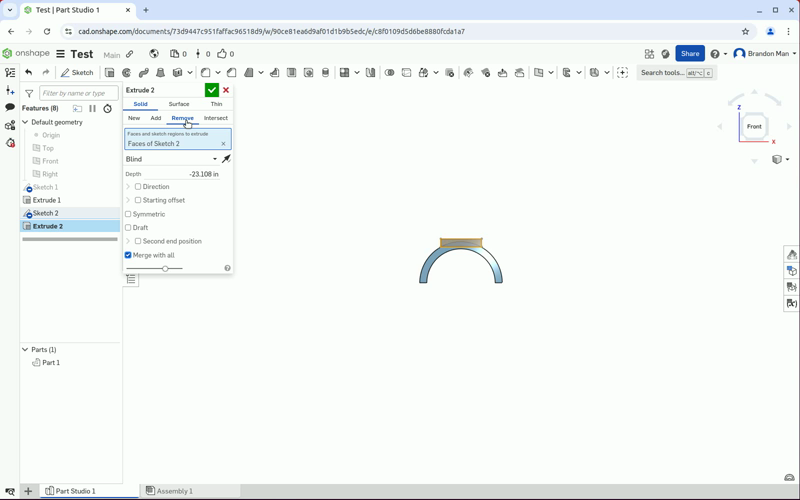
key(enter)
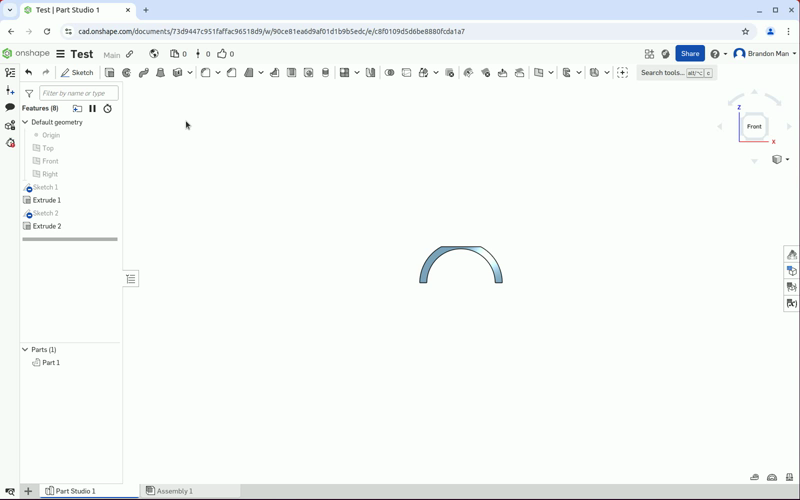
key(shift+h)
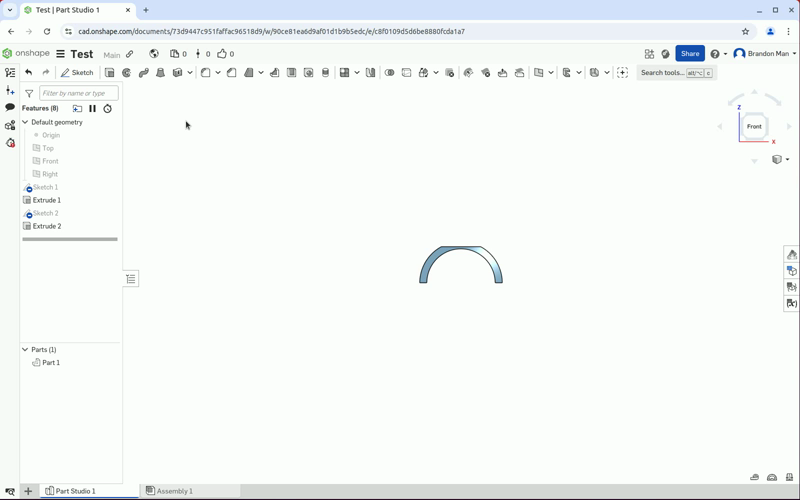
key(shift+h)
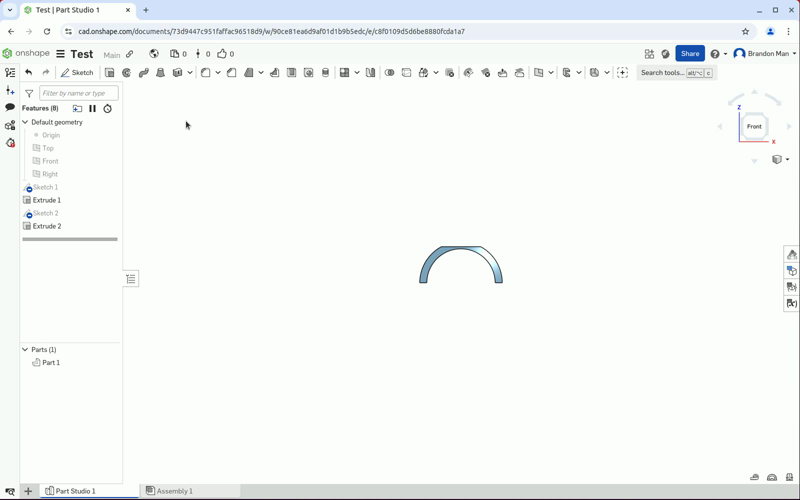
mouse_move(73, 189)
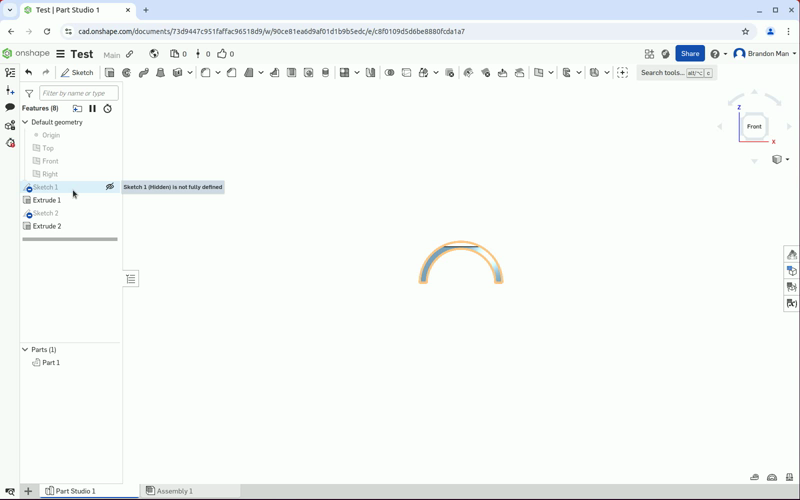
click(73, 189)
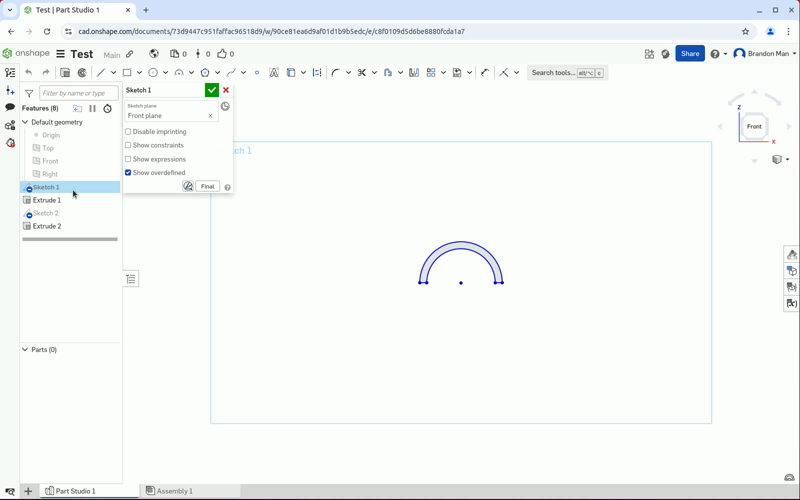
mouse_move(229, 92)
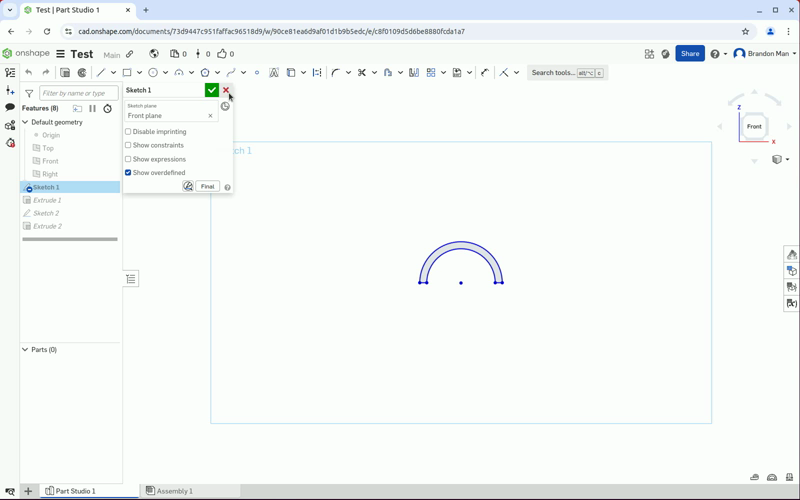
click(229, 92)
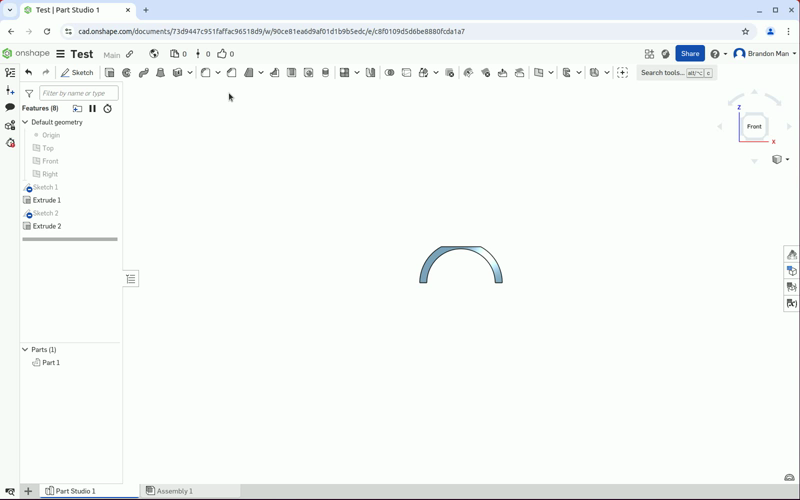
mouse_move(73, 352)
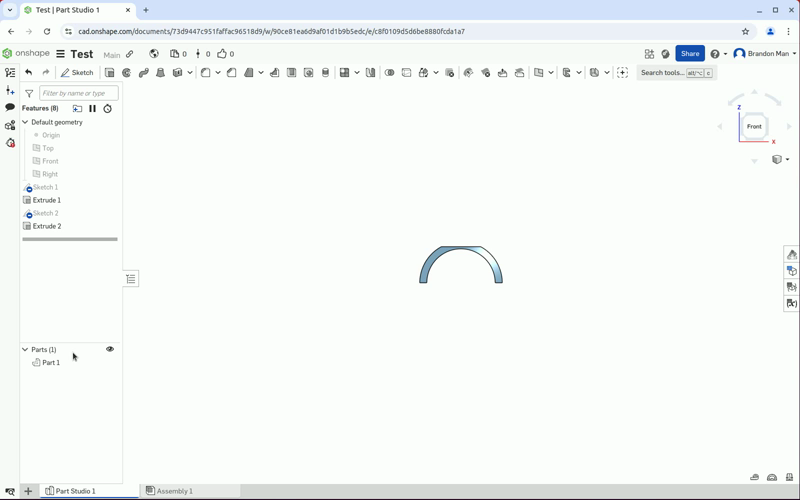
key(y)
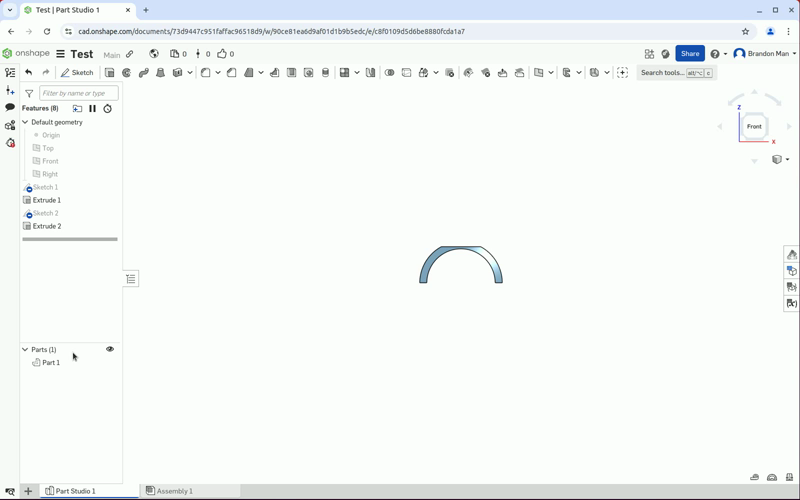
key(shift+p)
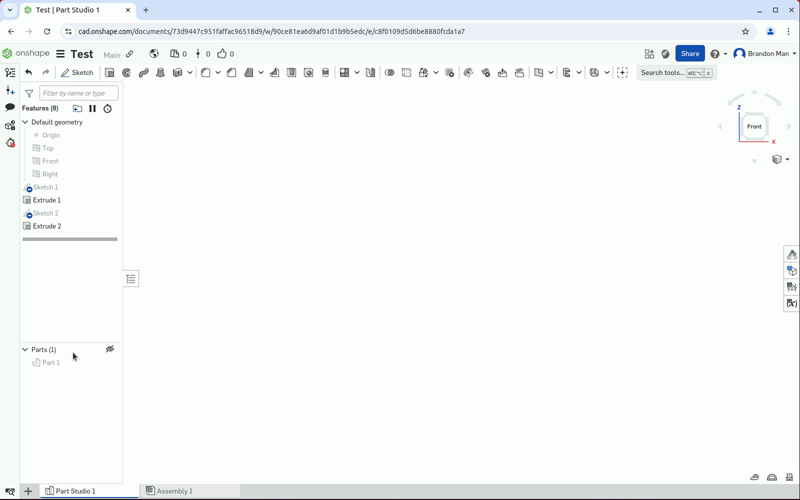
key(space)
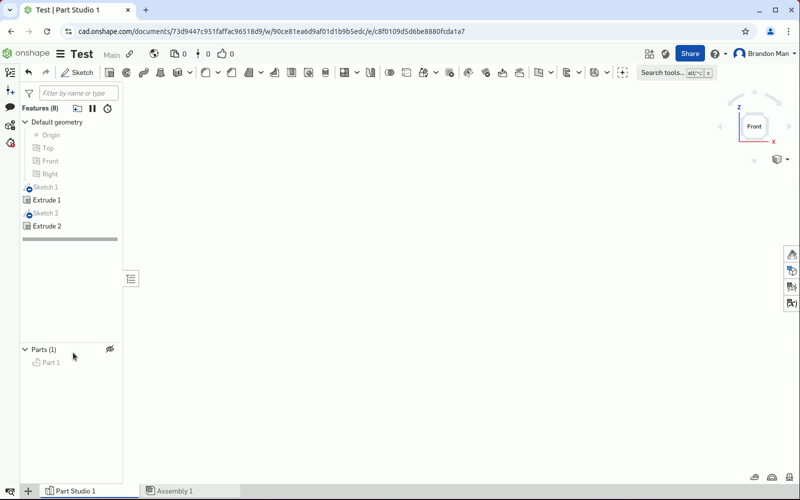
key_down(shift)
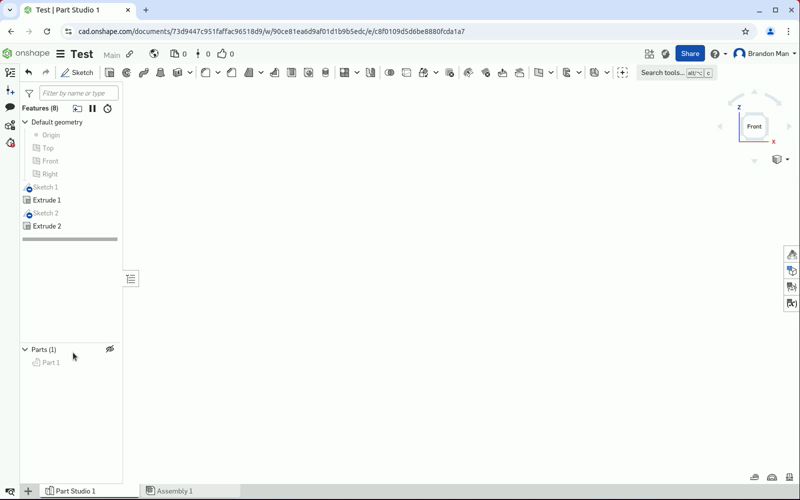
key(down)
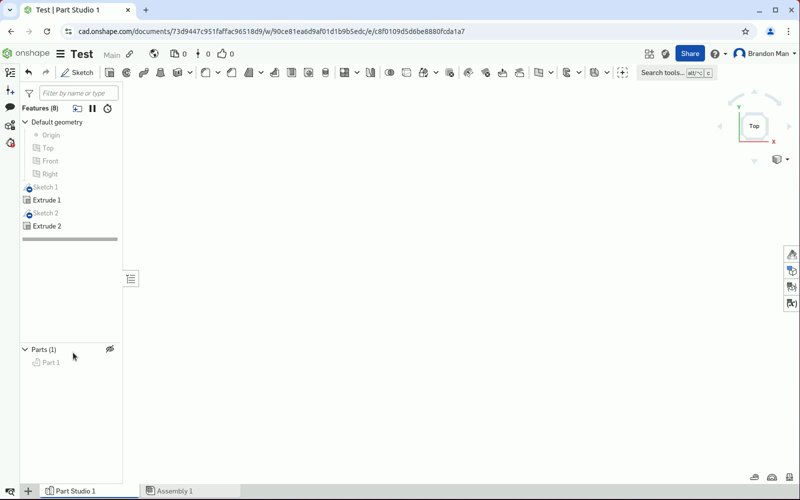
key_up(shift)
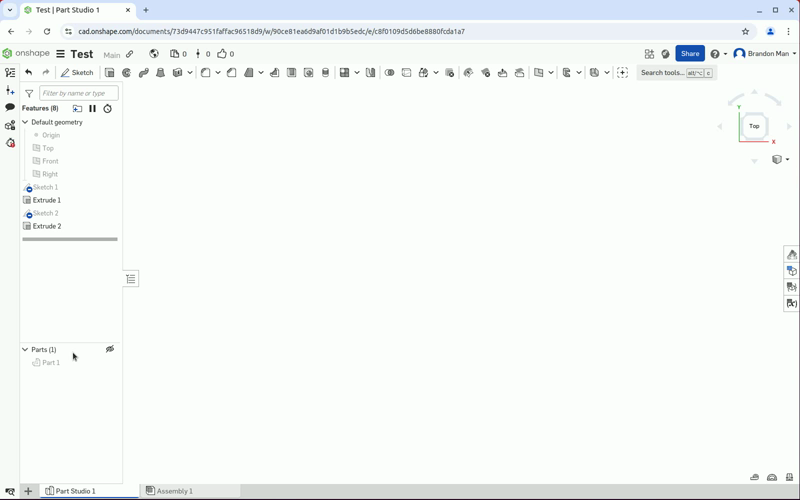
mouse_move(73, 352)
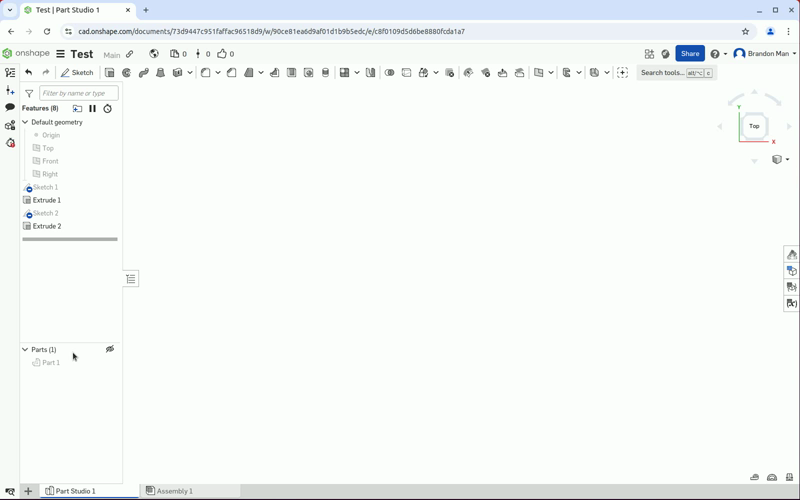
key(shift+y)
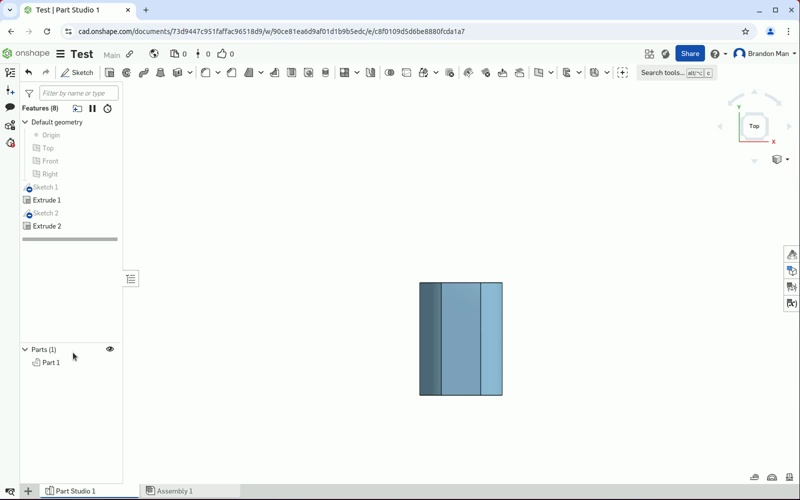
mouse_move(541, 75)
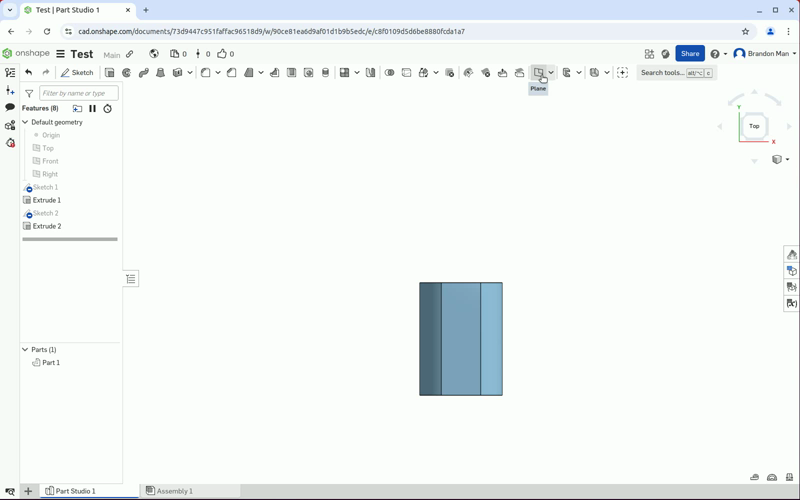
click(541, 75)
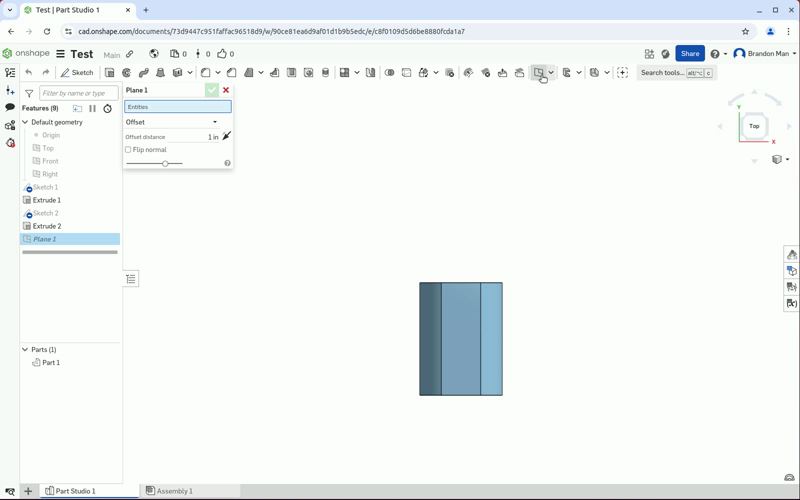
mouse_move(73, 150)
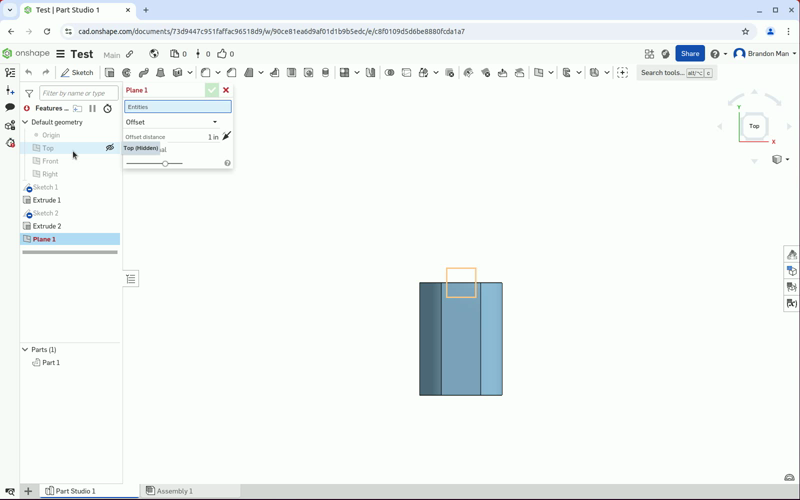
click(73, 150)
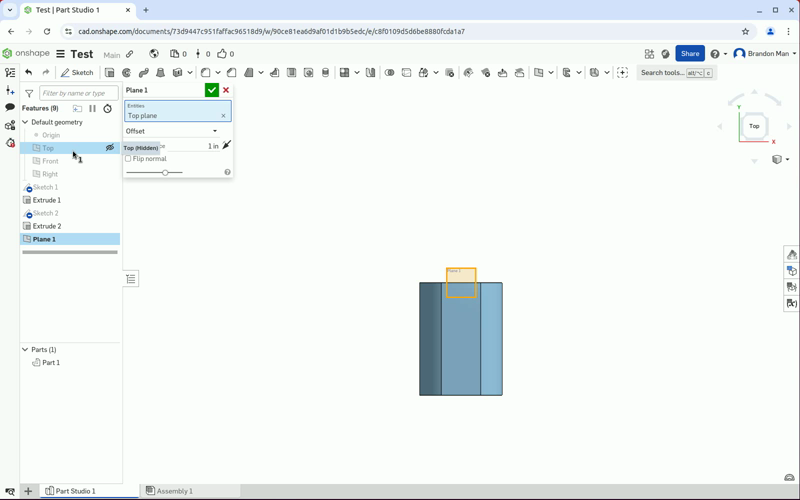
key(tab, 2)
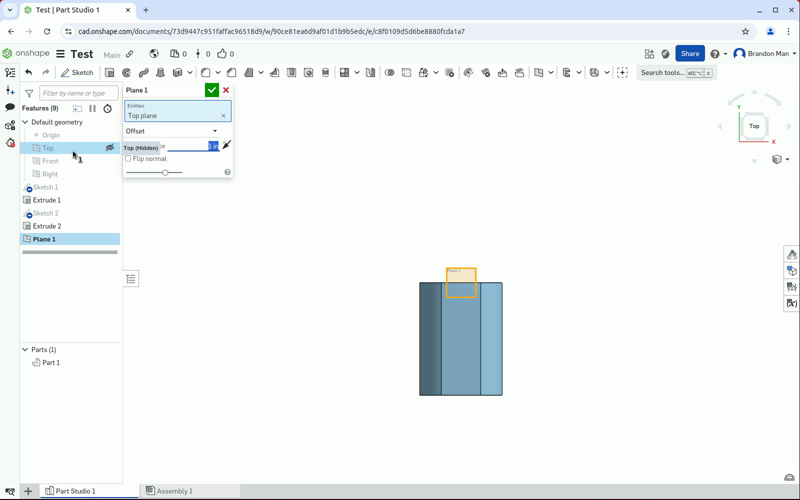
text(7.456)
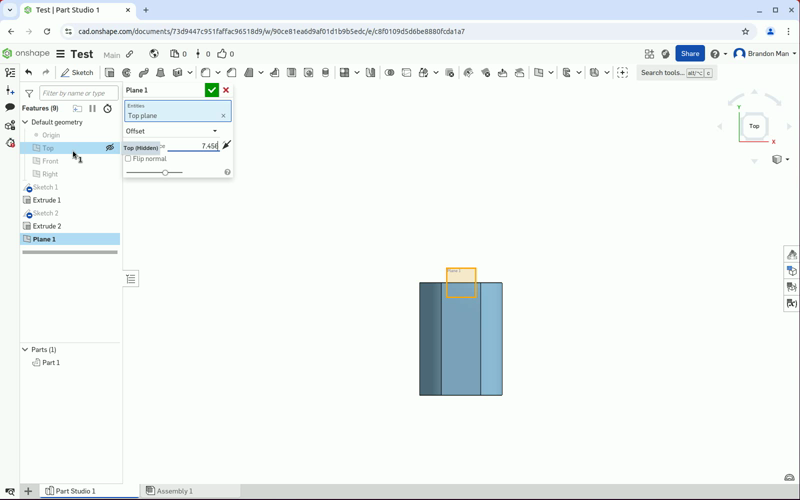
key(enter, 2)
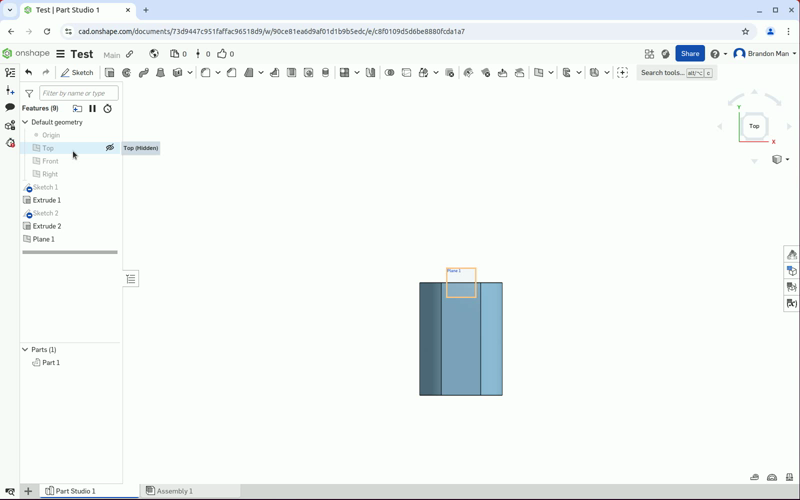
key(shift+s)
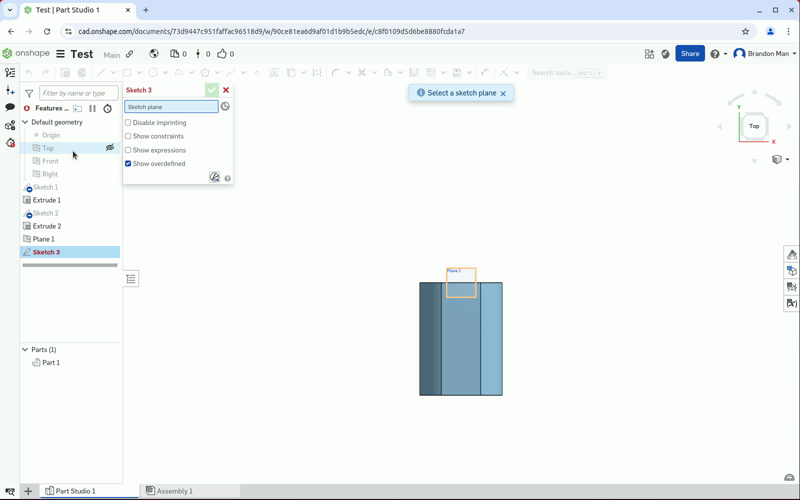
mouse_move(73, 241)
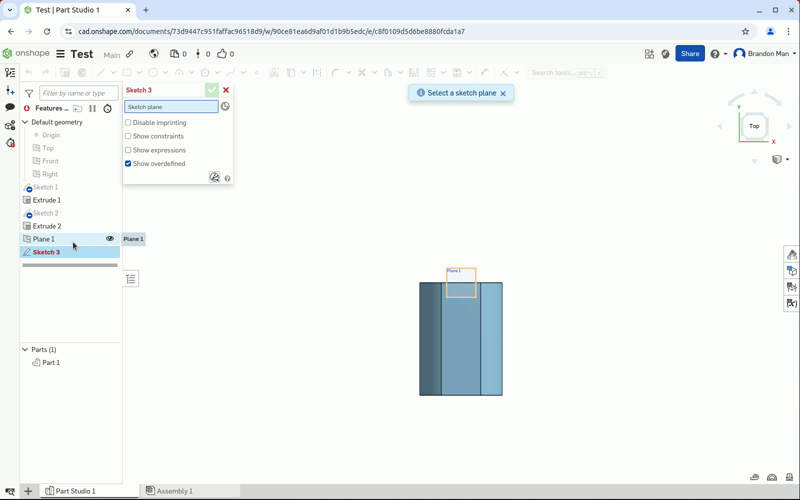
click(73, 241)
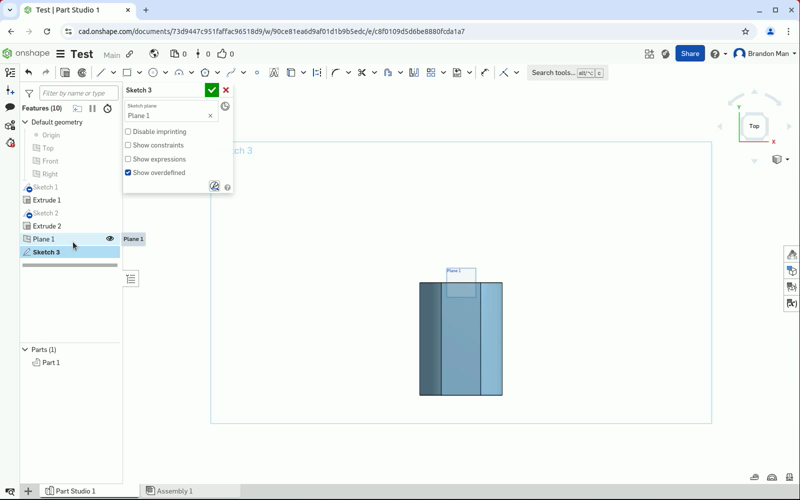
mouse_move(73, 352)
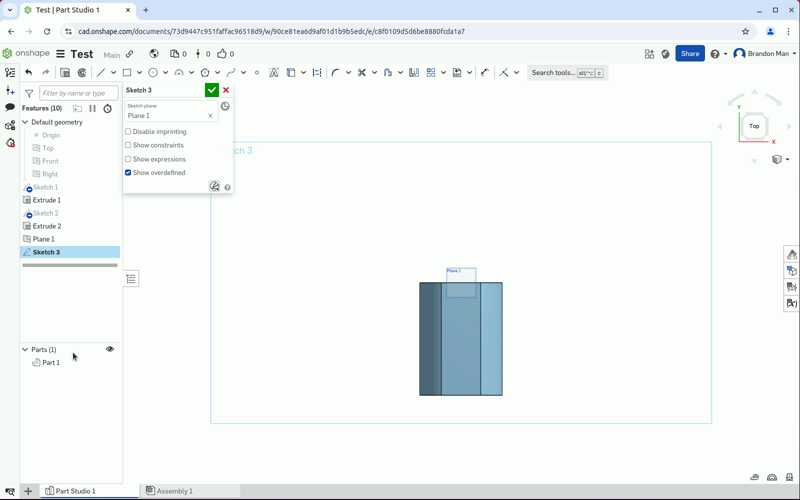
key(y)
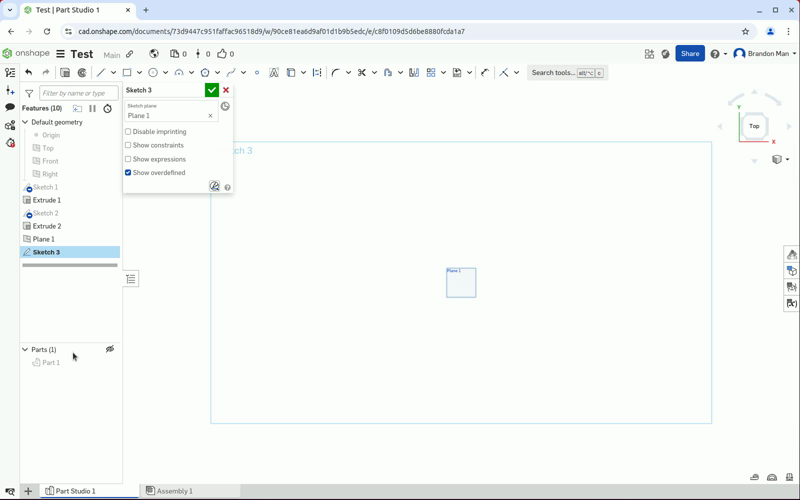
key(c)
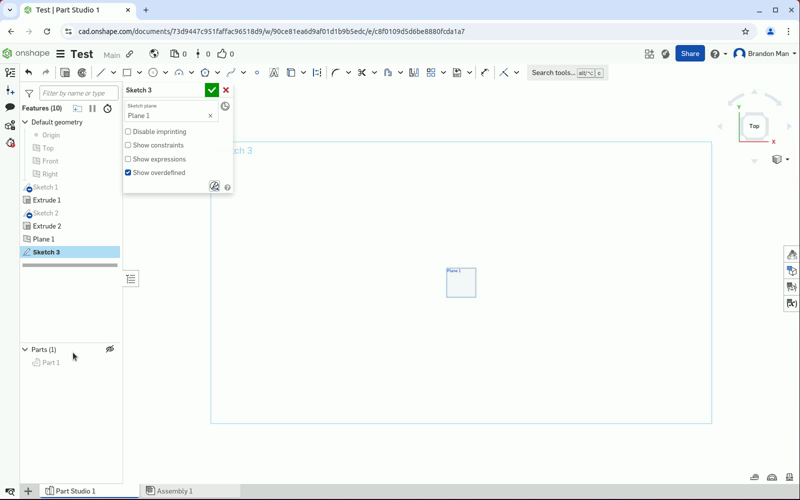
key_down(shift)
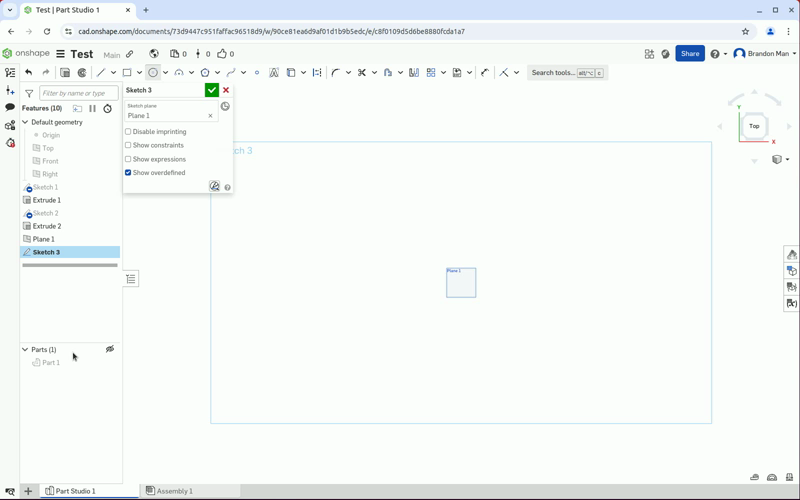
mouse_move(461, 339)
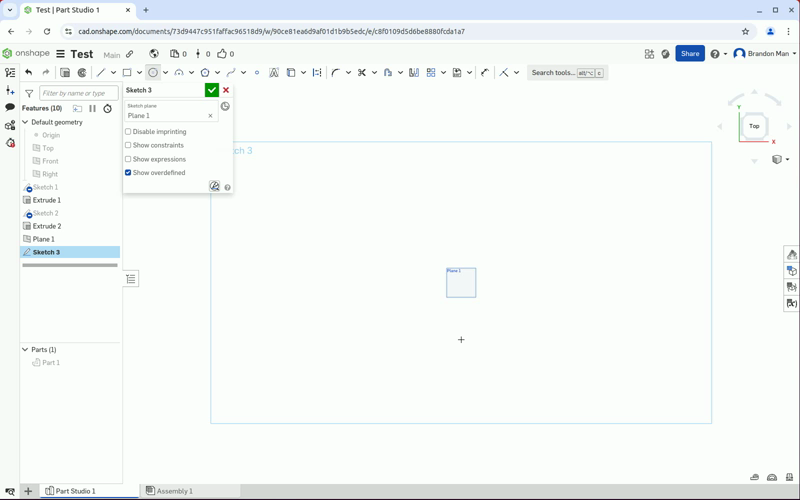
click(461, 339)
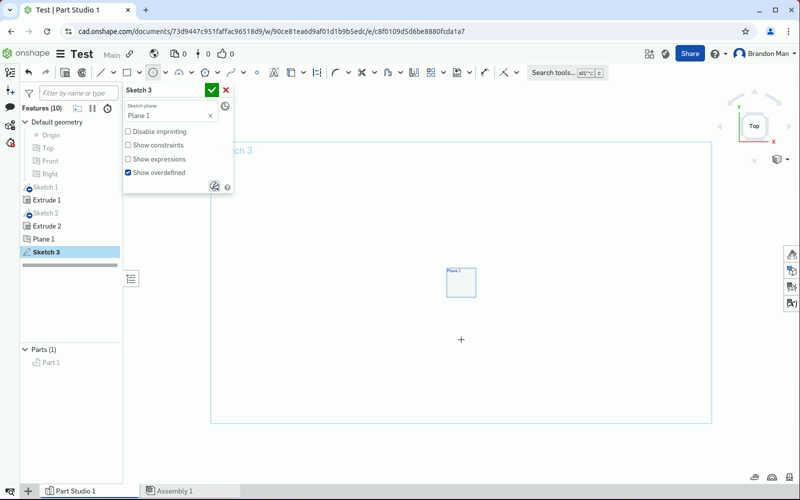
key_up(shift)
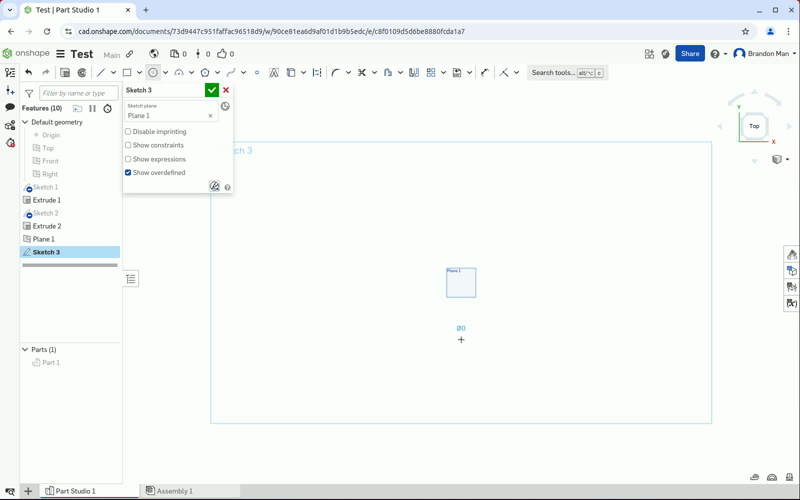
mouse_move(468, 339)
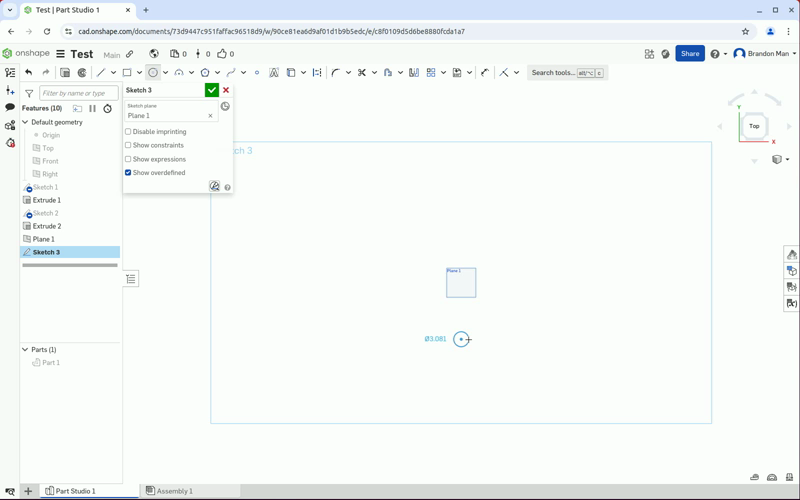
click(468, 339)
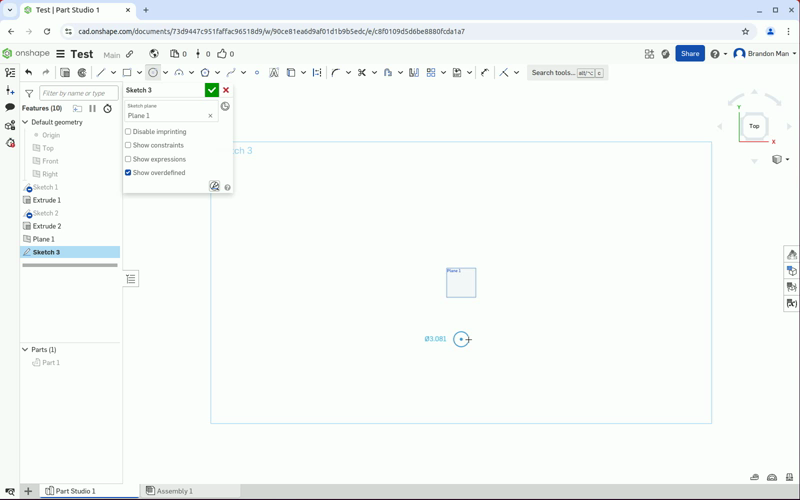
key(esc)
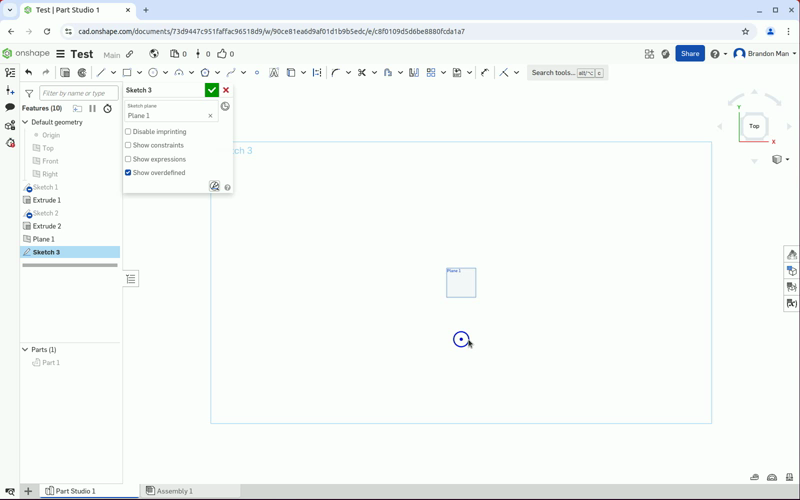
mouse_move(465, 335)
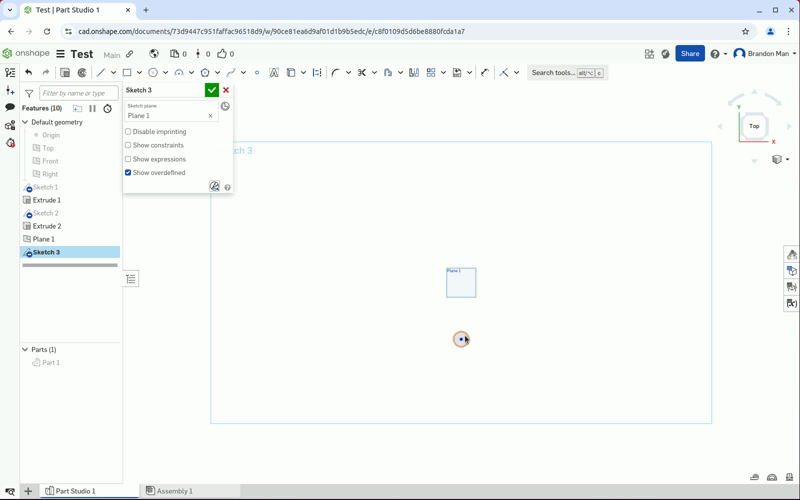
scroll(6)
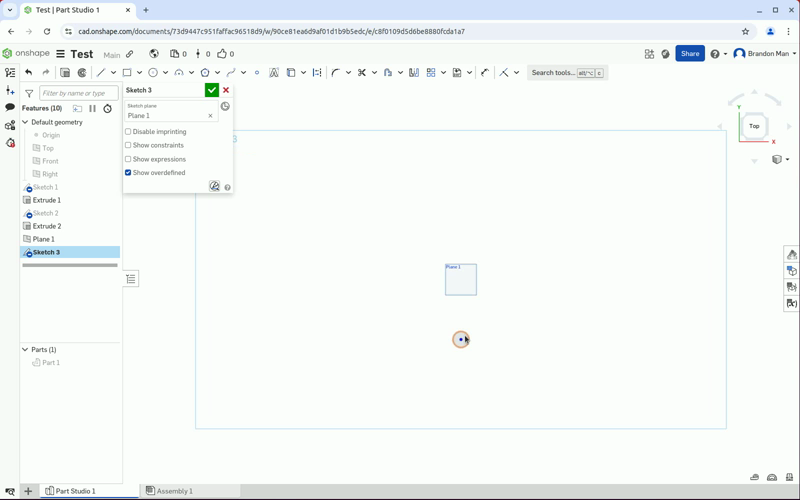
scroll(6)
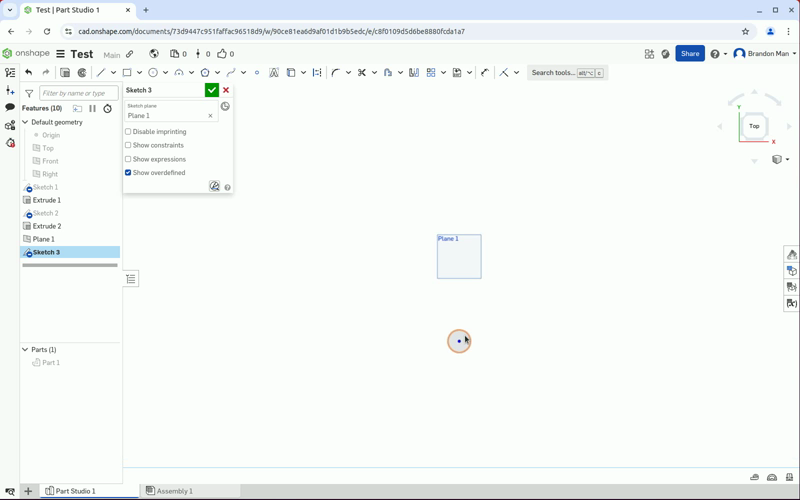
scroll(6)
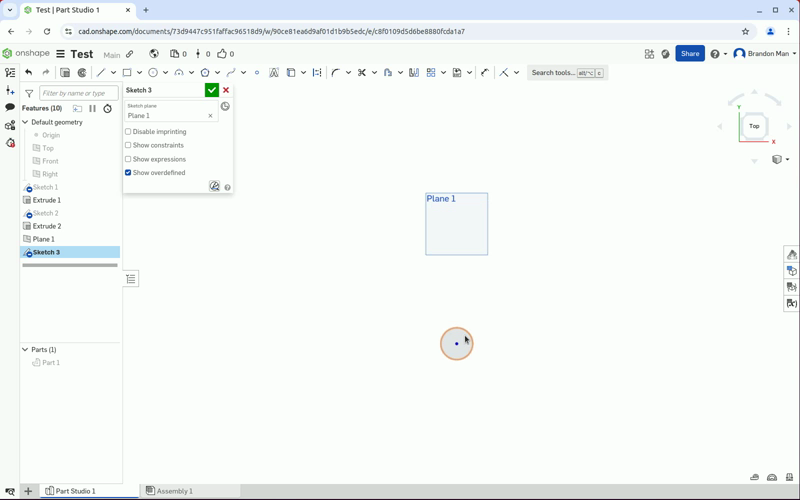
scroll(6)
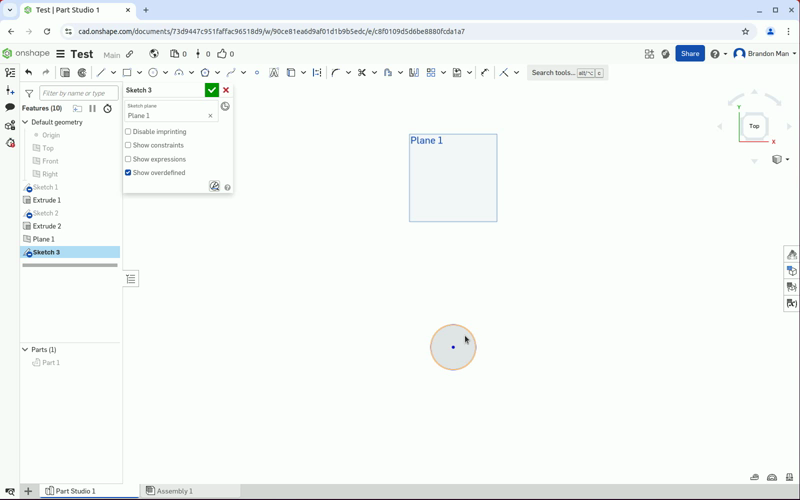
scroll(6)
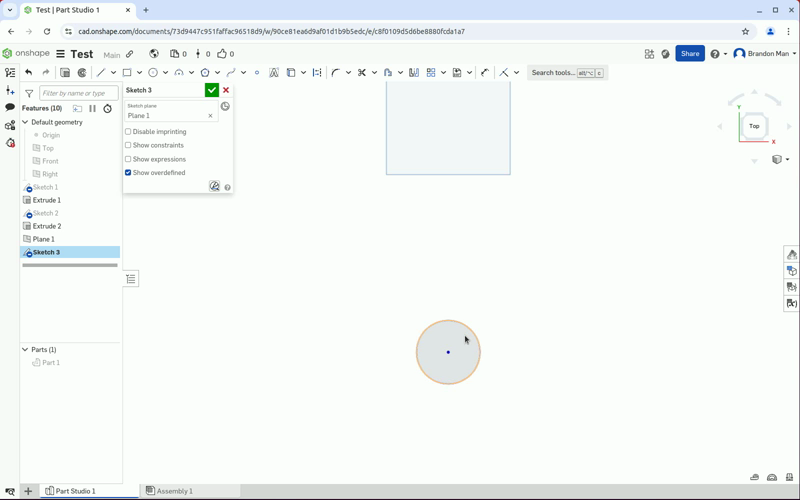
scroll(6)
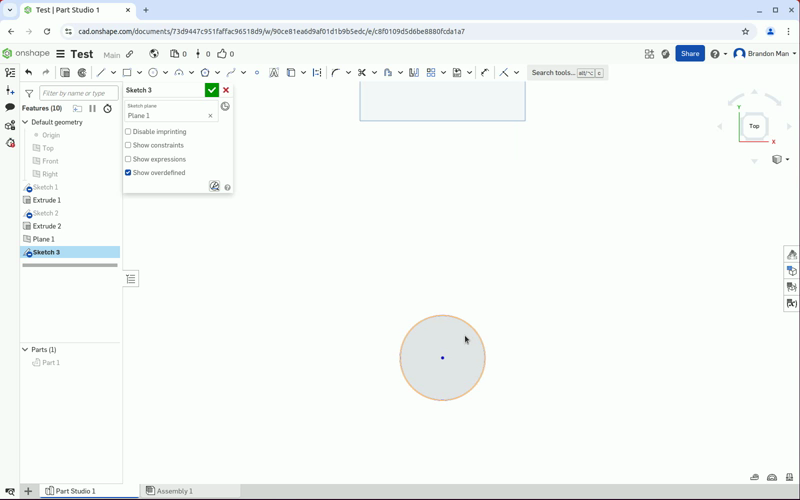
scroll(6)
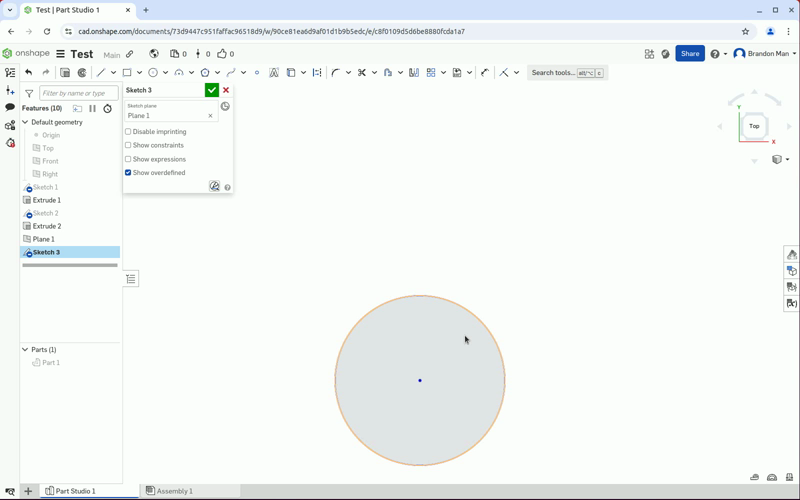
click(465, 335)
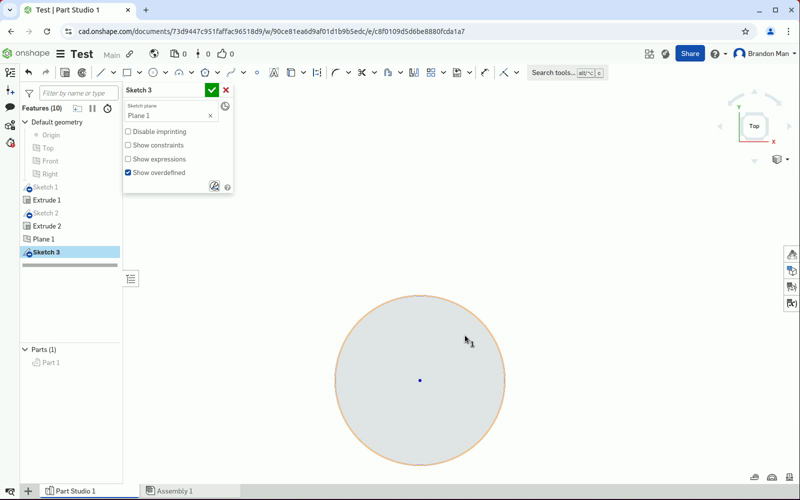
scroll(-6)
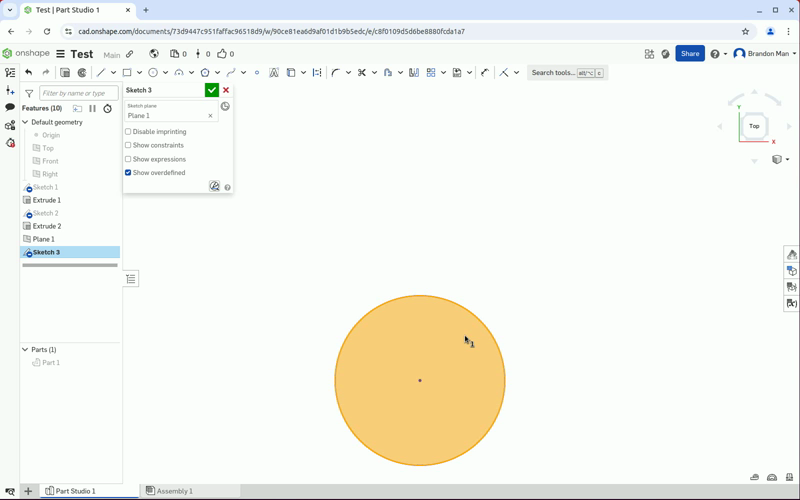
scroll(-6)
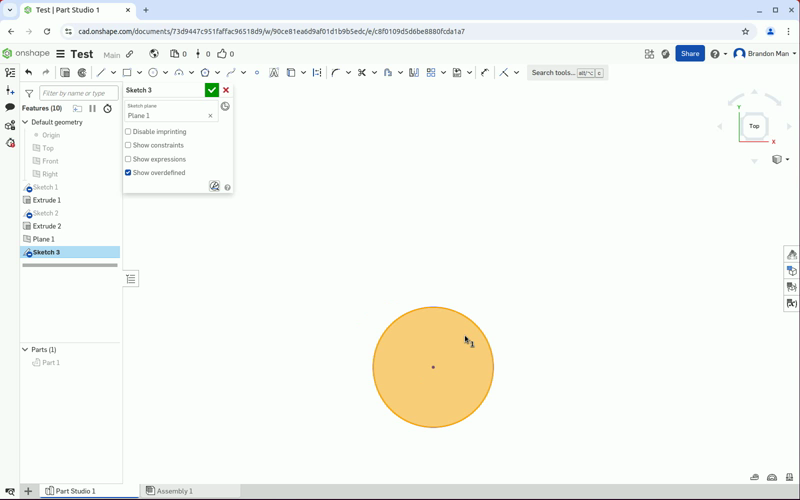
scroll(-6)
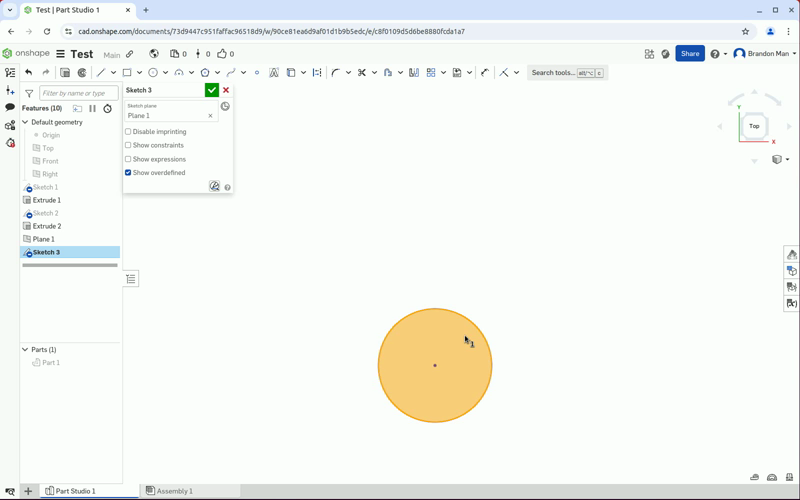
scroll(-6)
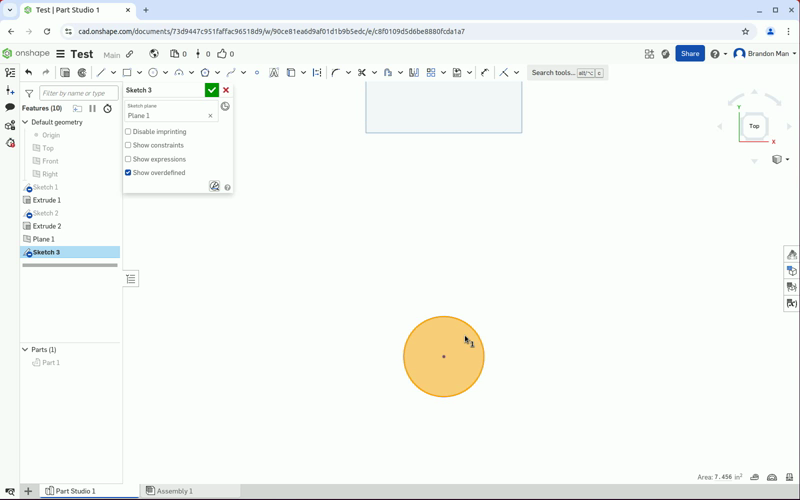
scroll(-6)
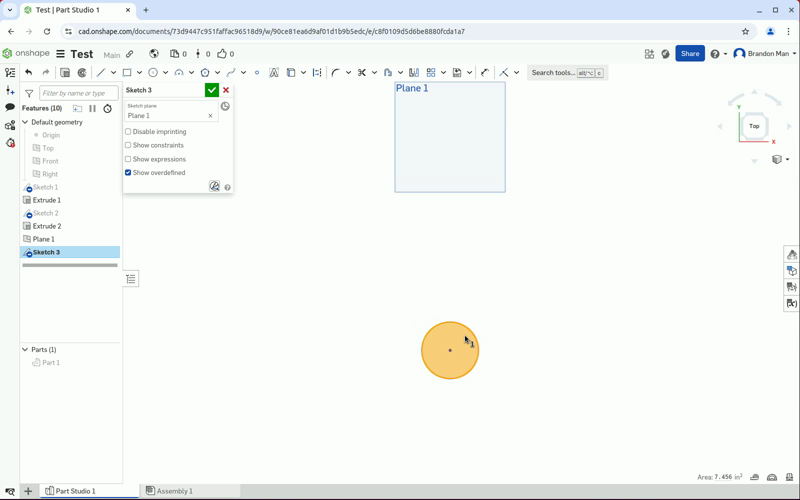
scroll(-6)
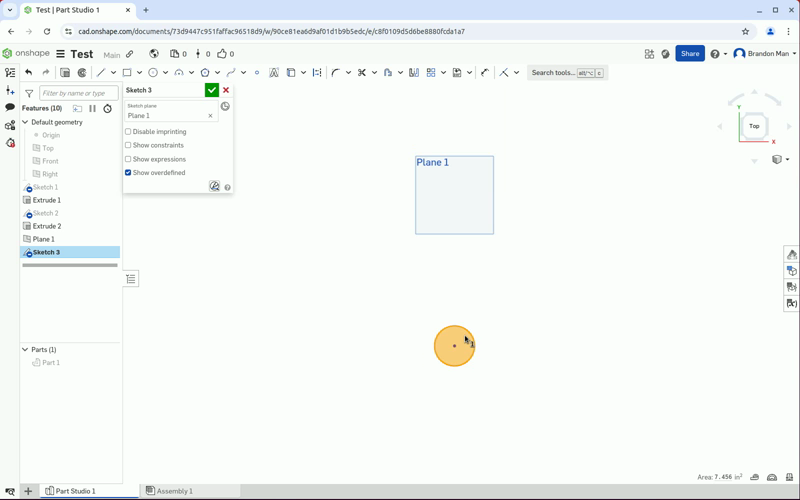
scroll(-6)
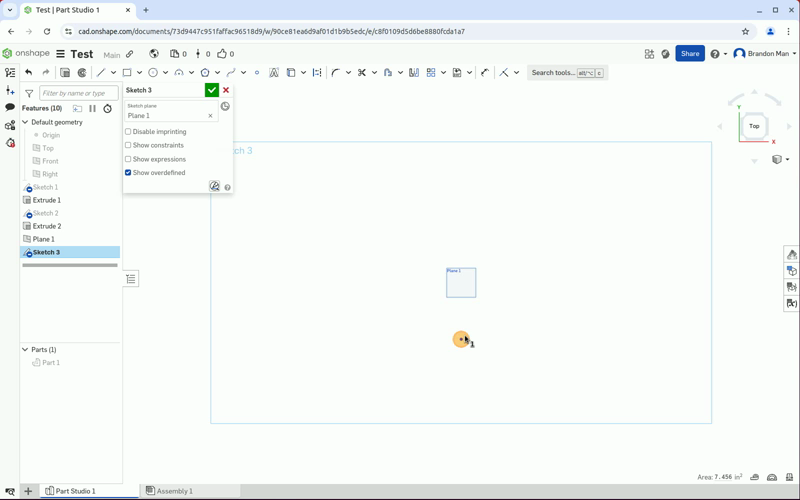
mouse_move(73, 352)
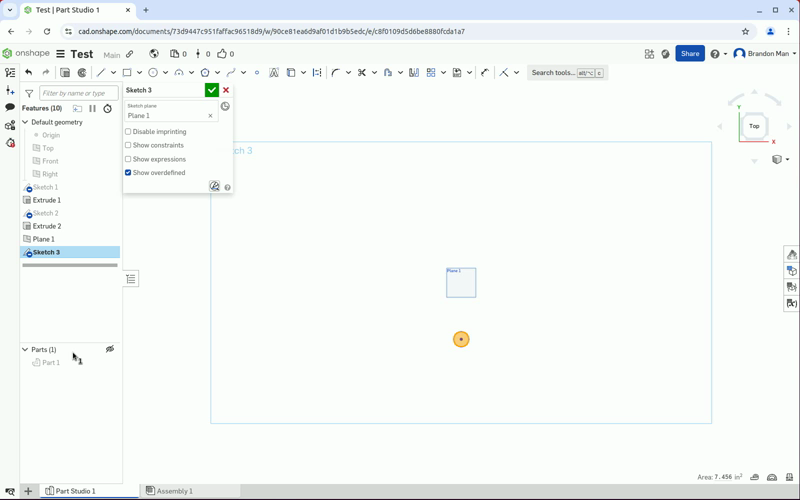
key(shift+y)
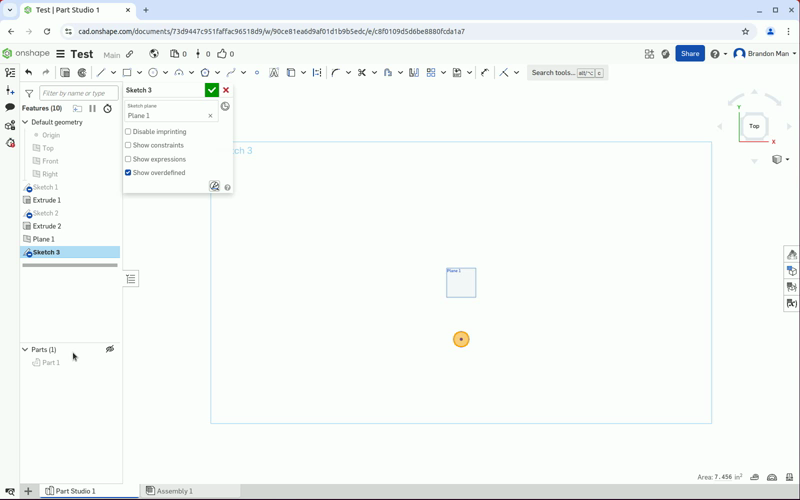
key(shift+e)
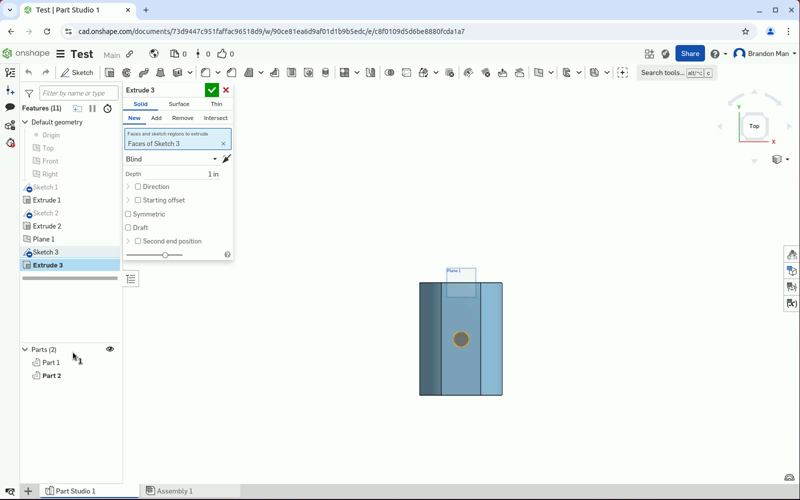
mouse_move(143, 106)
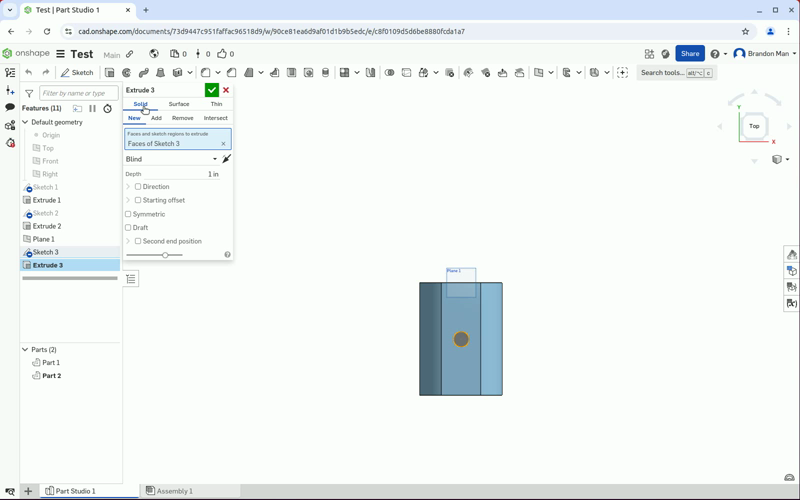
click(143, 106)
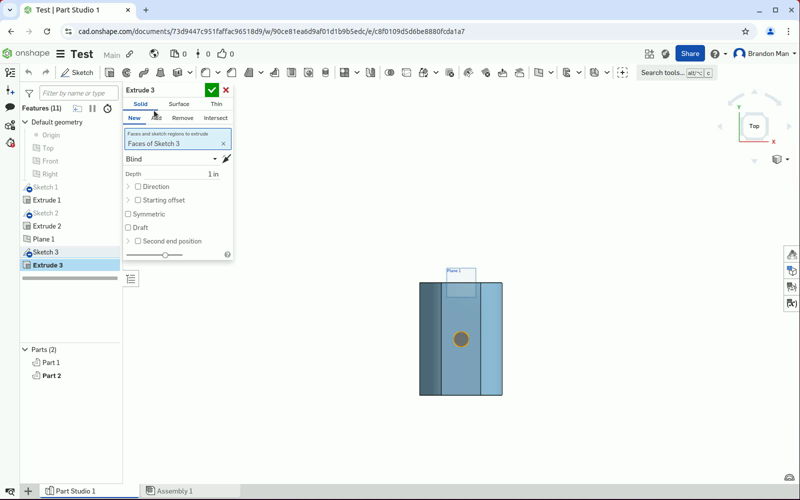
mouse_move(186, 120)
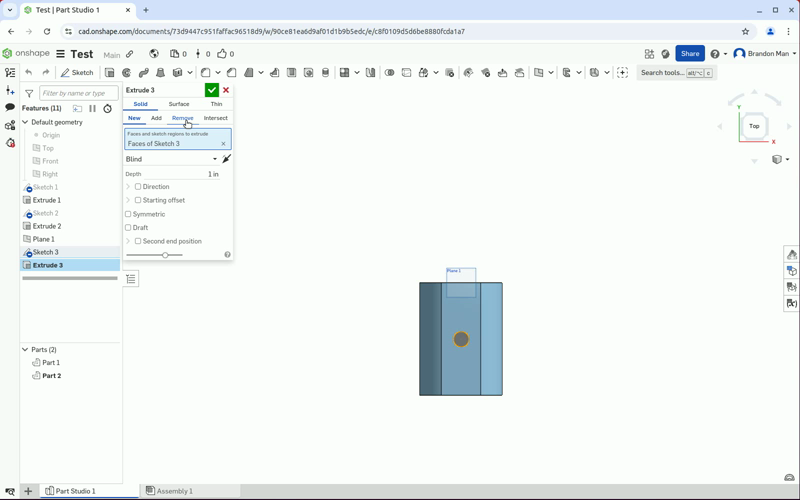
click(186, 120)
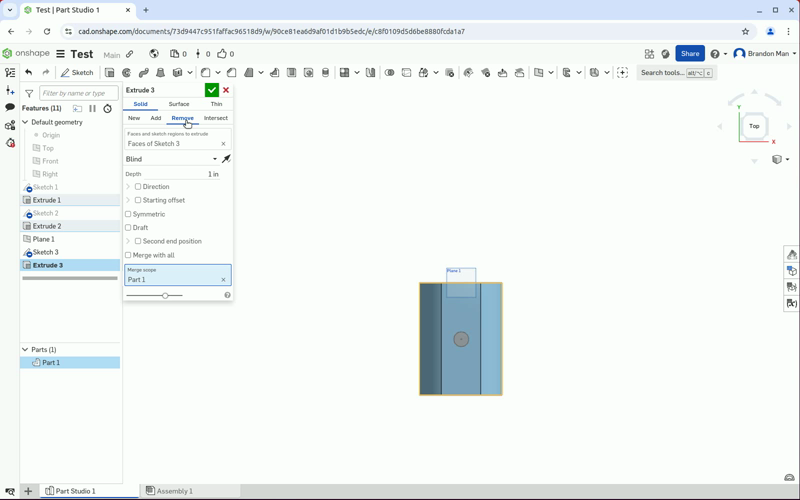
key(tab, 4)
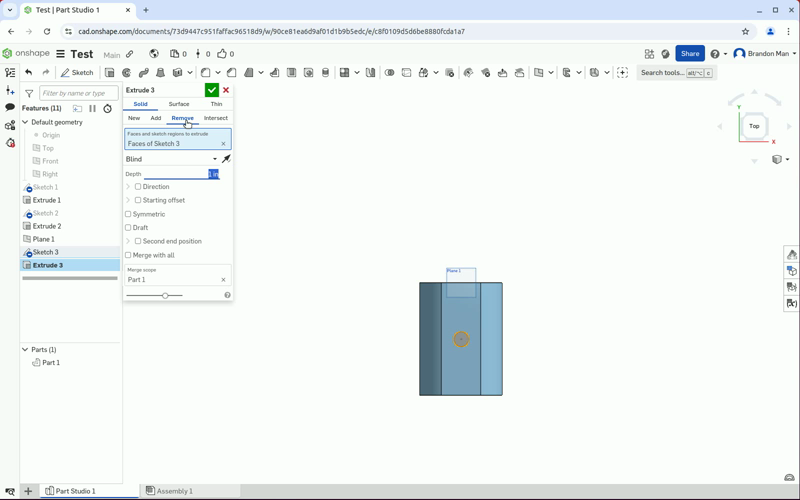
text(0.722)
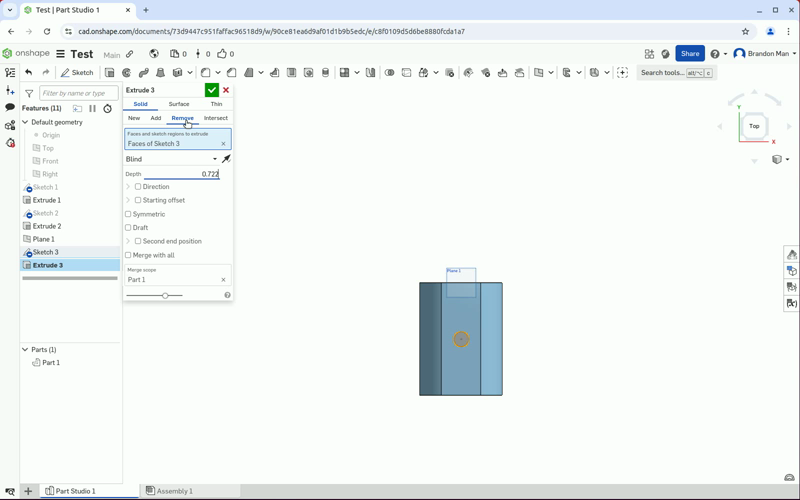
key(tab, 6)
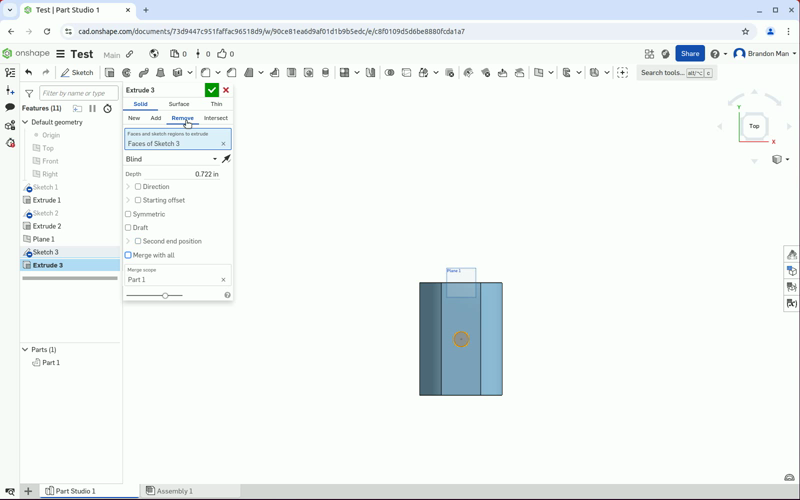
key(space)
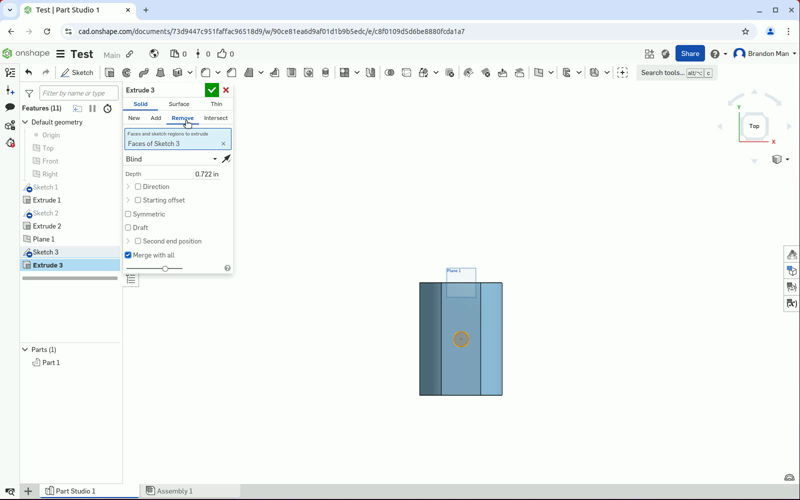
key(enter)
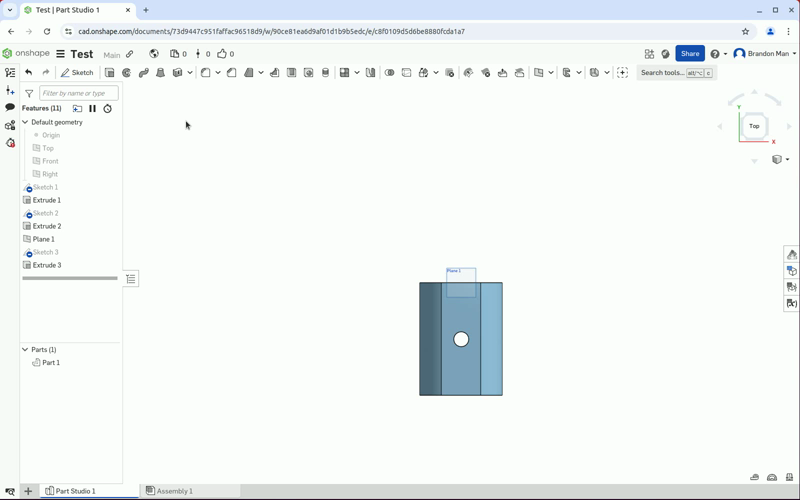
key(shift+h)
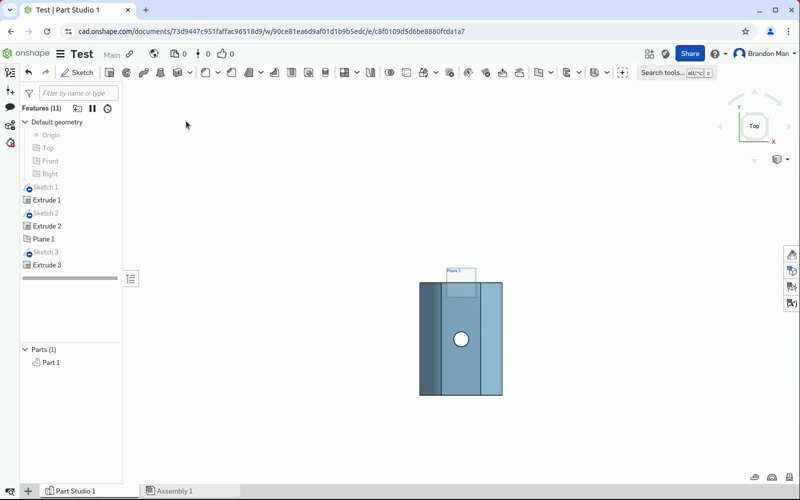
key(shift+h)
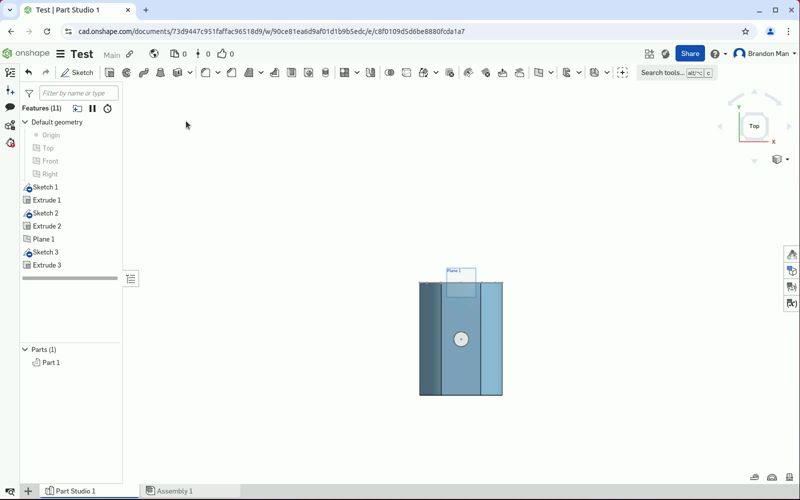
key(shift+7)
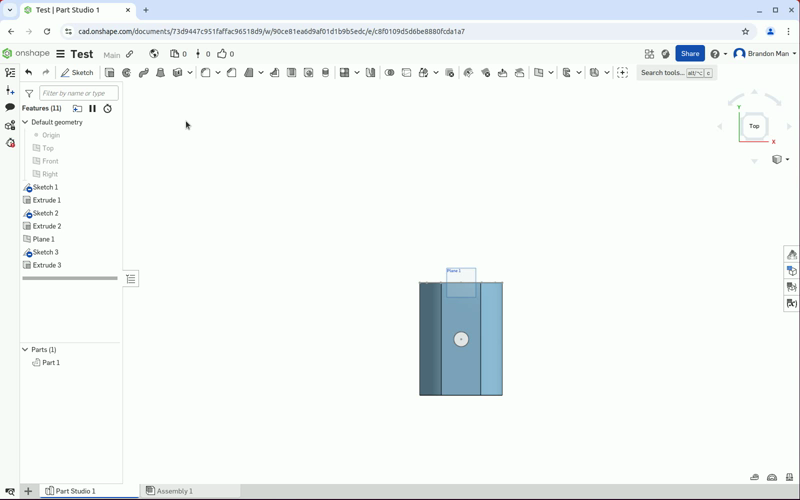
key(up, 3)
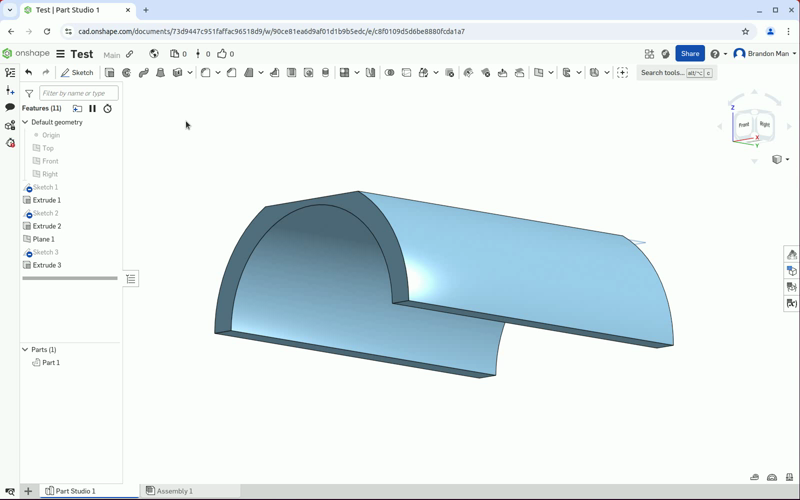
key(left, 3)
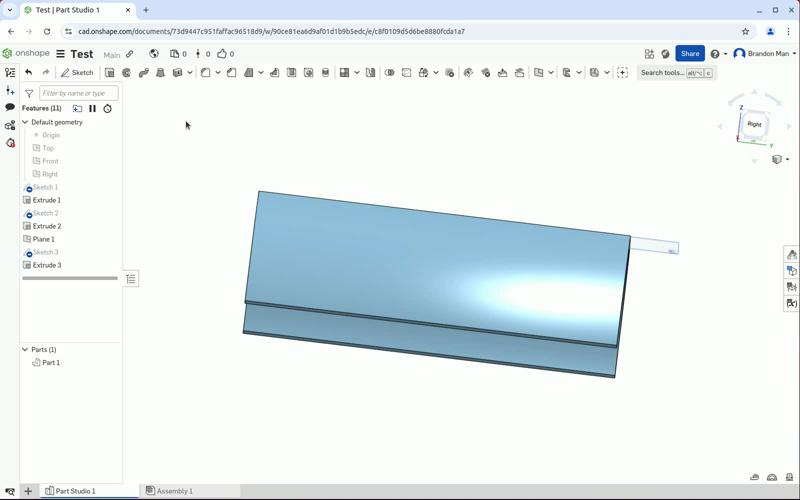
key(right, 3)
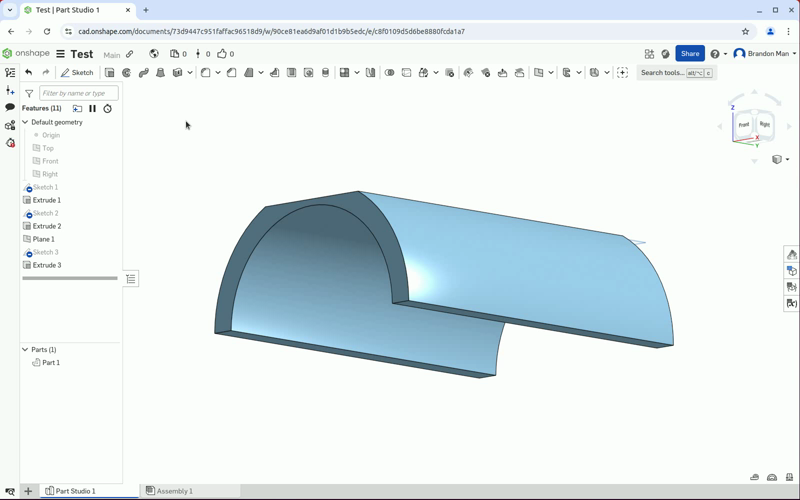
key(down, 3)
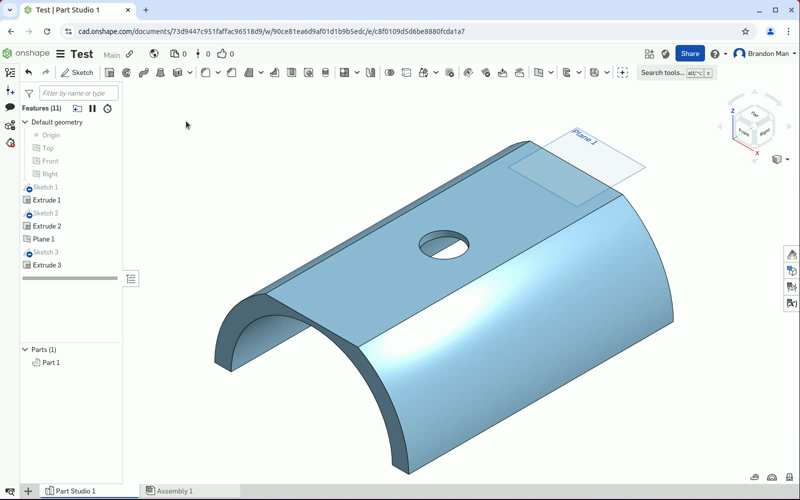
mouse_move(73, 189)
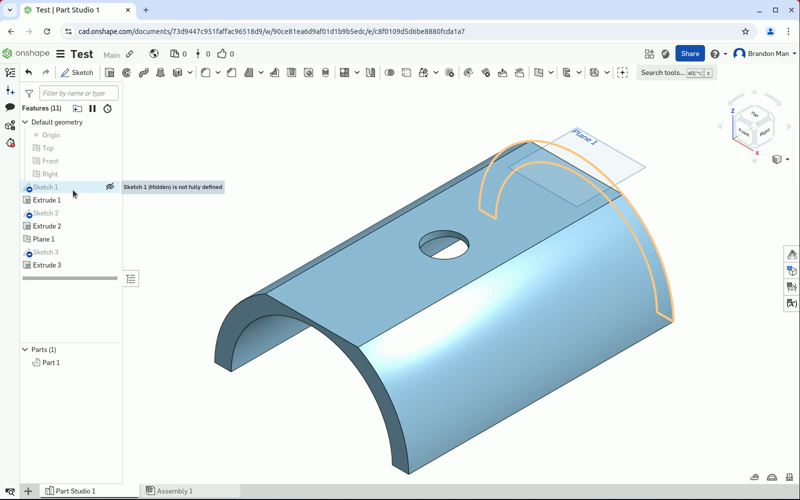
click(73, 189)